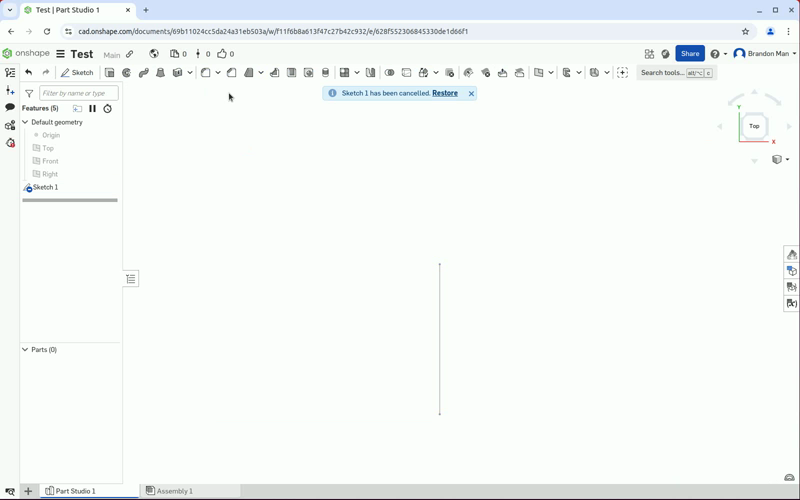
key(shift+h)
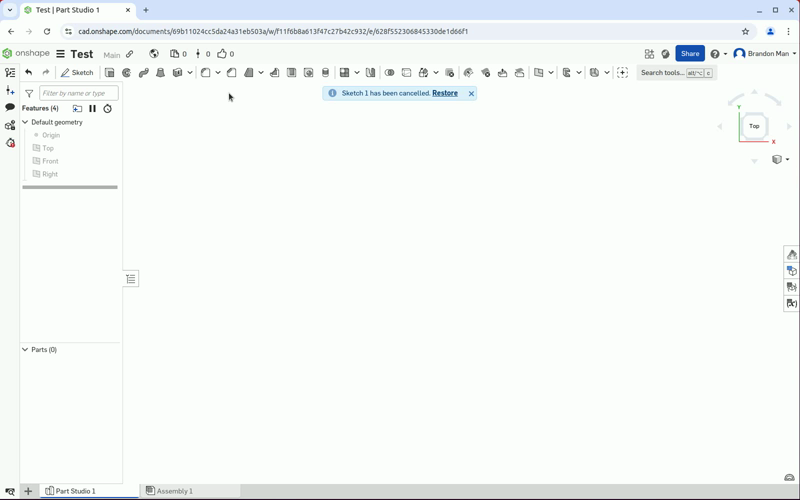
key(shift+s)
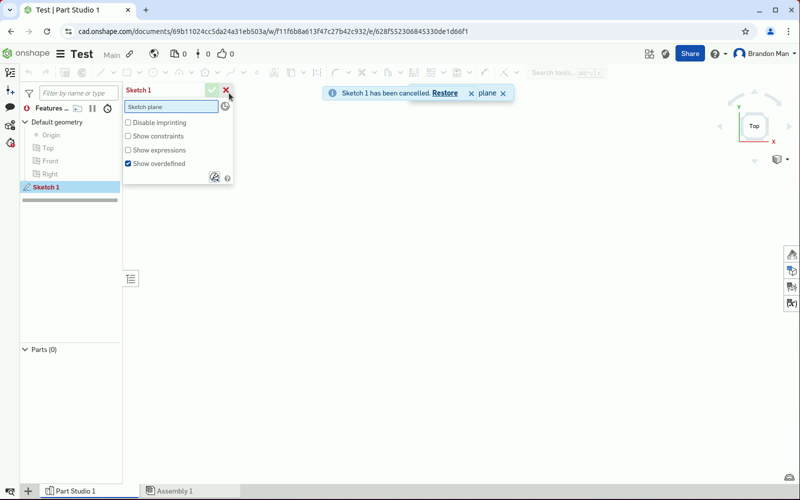
mouse_move(73, 150)
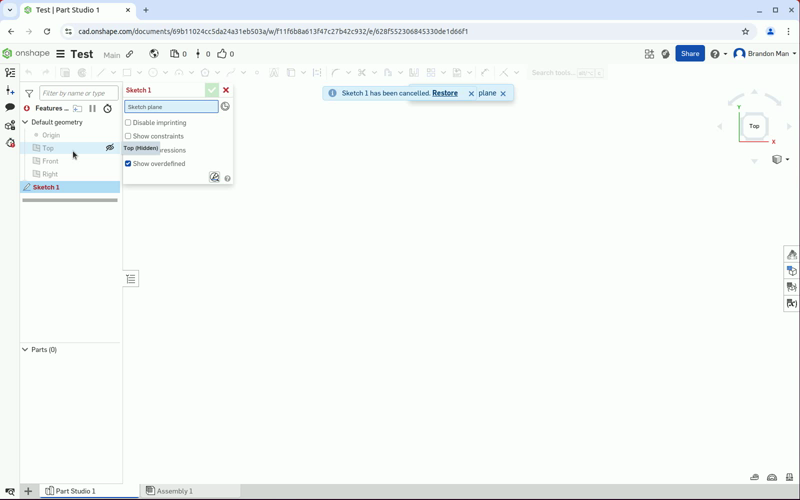
click(73, 150)
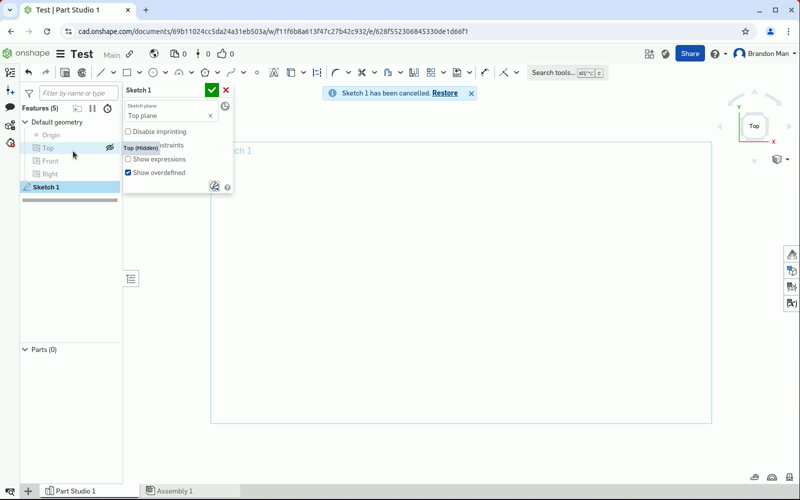
mouse_move(73, 352)
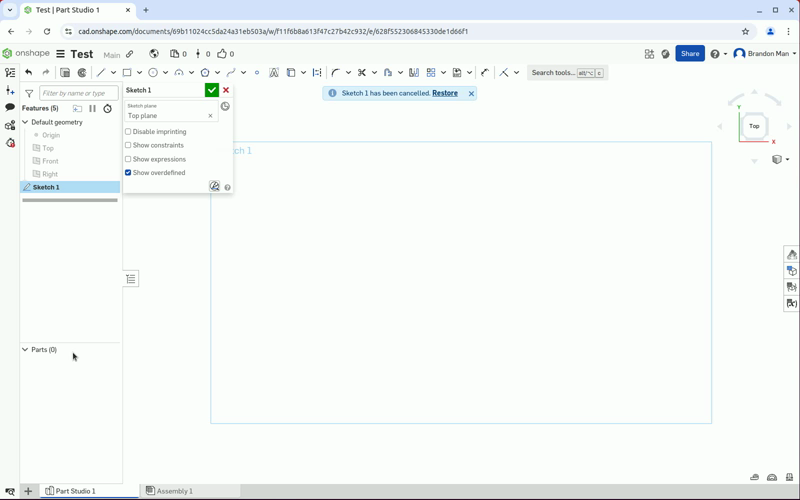
key(y)
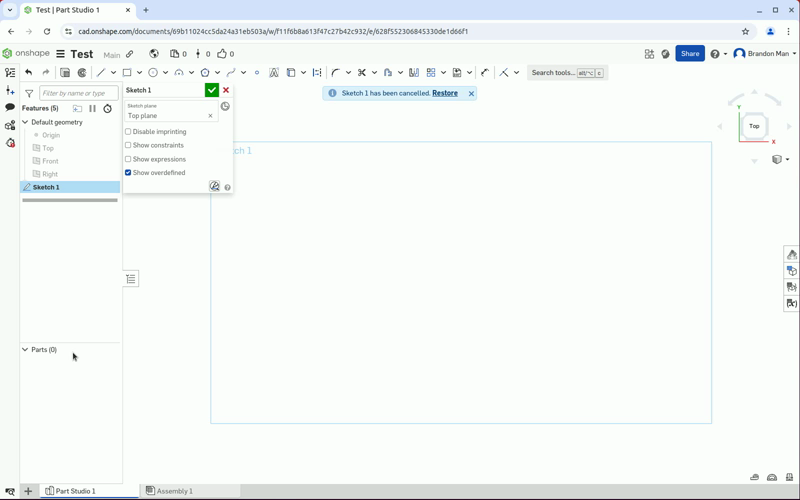
key(c)
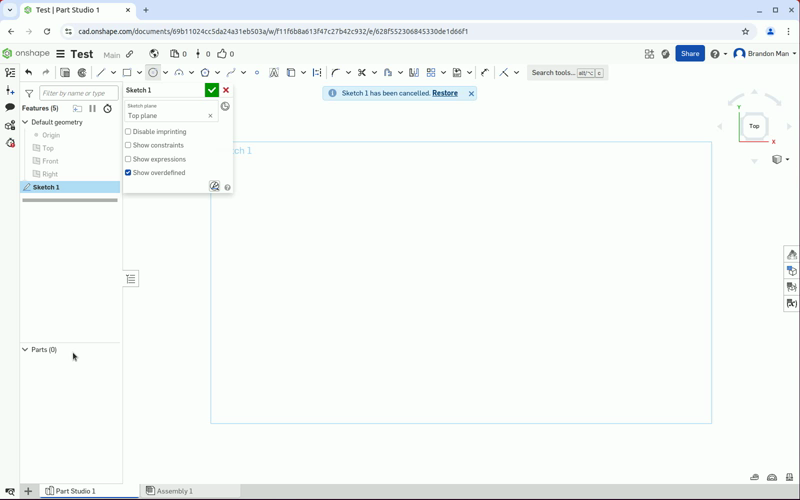
key_down(shift)
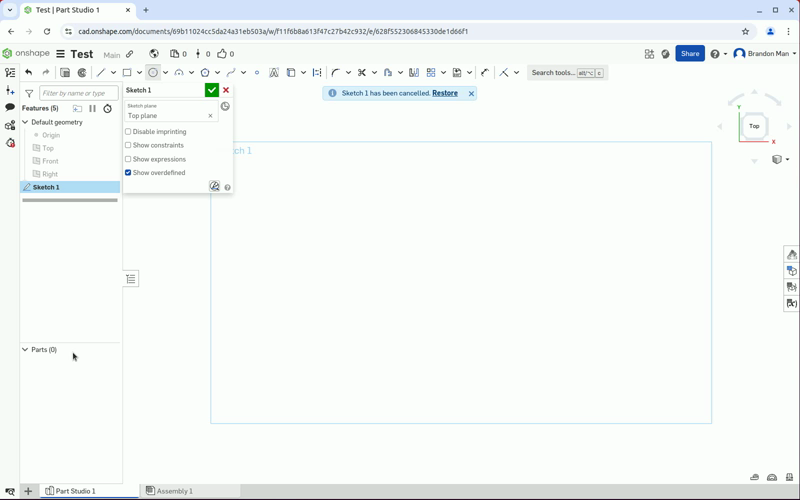
mouse_move(461, 282)
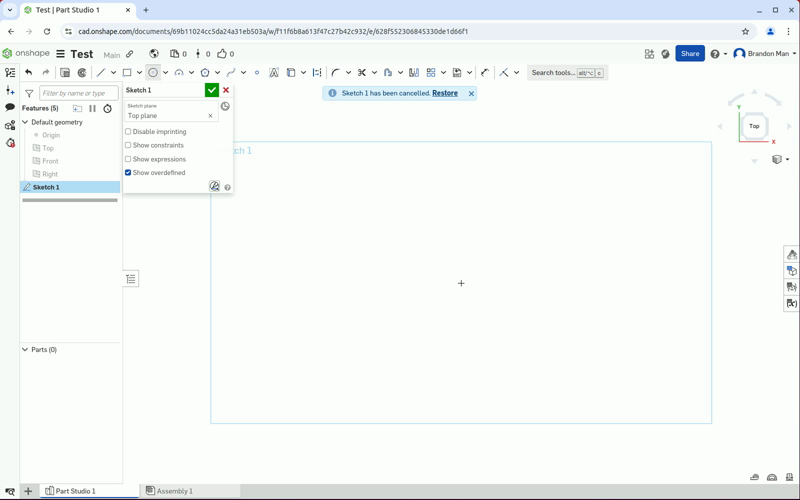
click(461, 282)
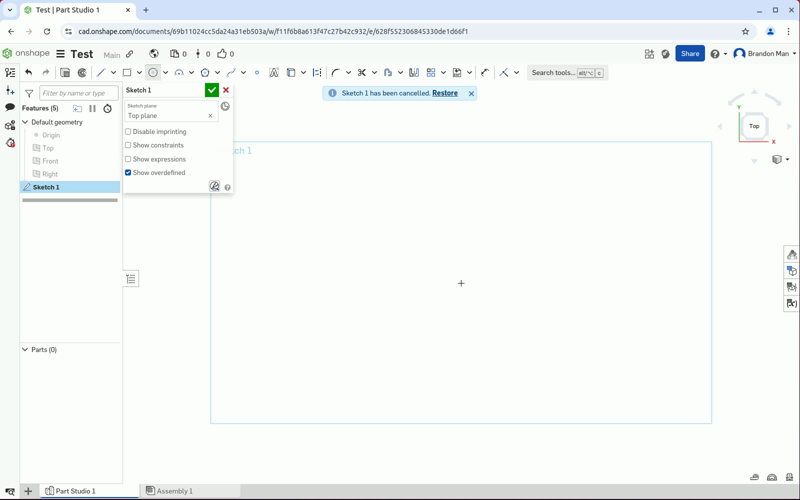
key_up(shift)
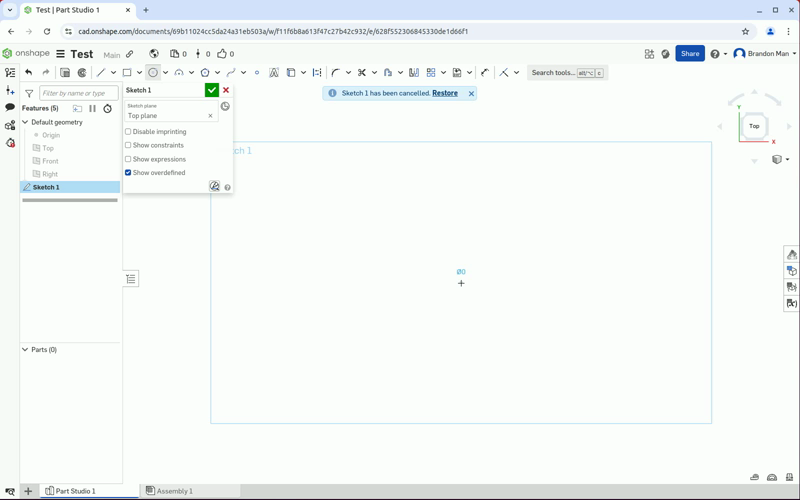
mouse_move(492, 282)
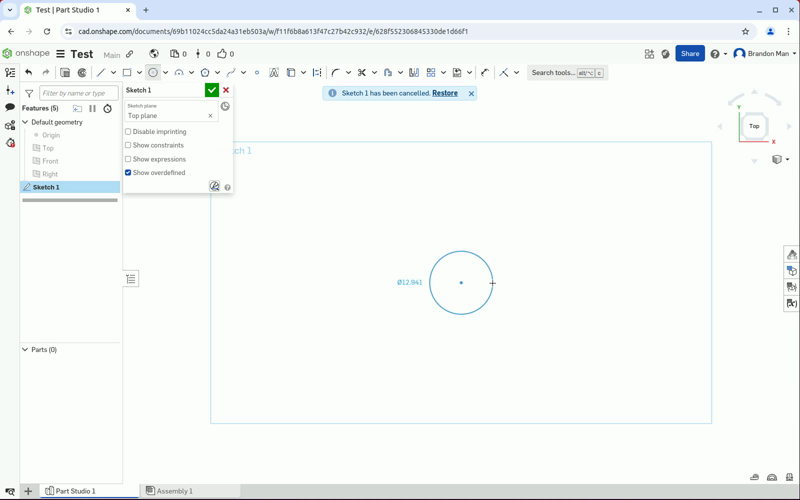
click(492, 282)
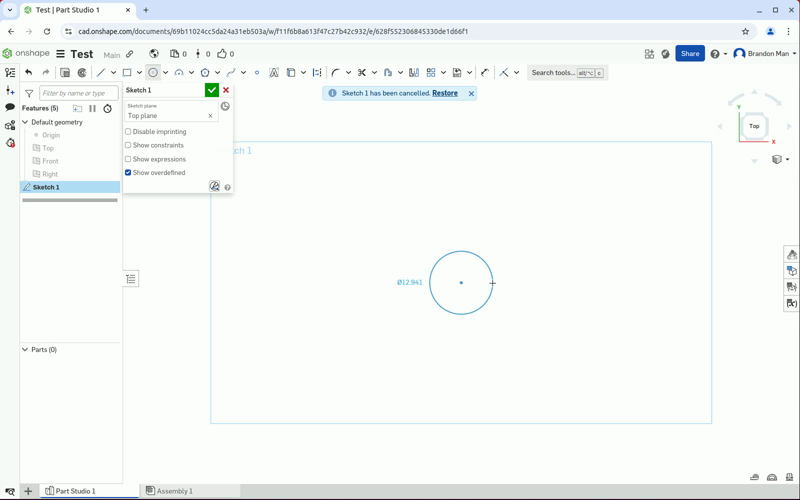
key(esc)
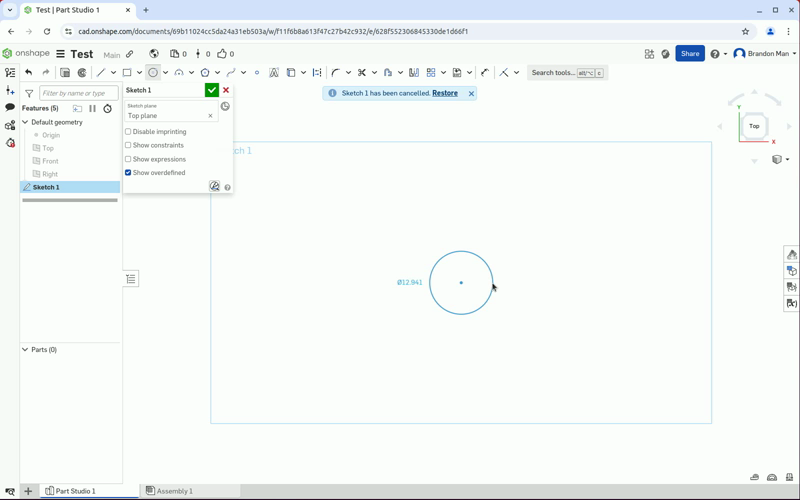
mouse_move(445, 277)
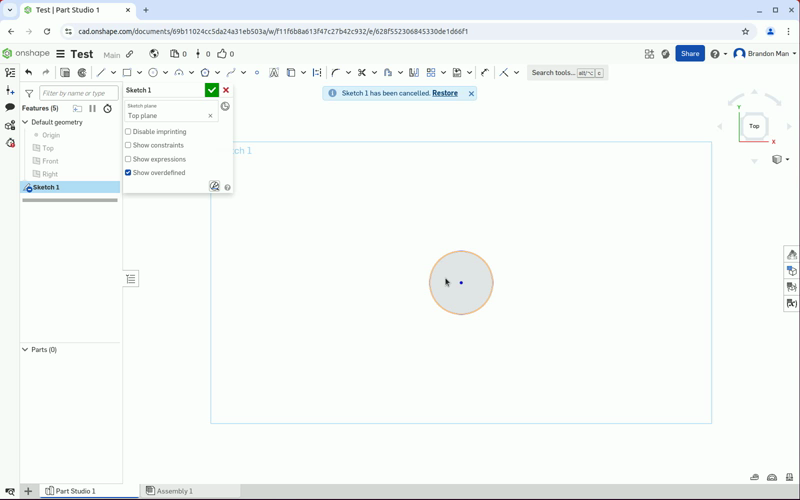
click(445, 277)
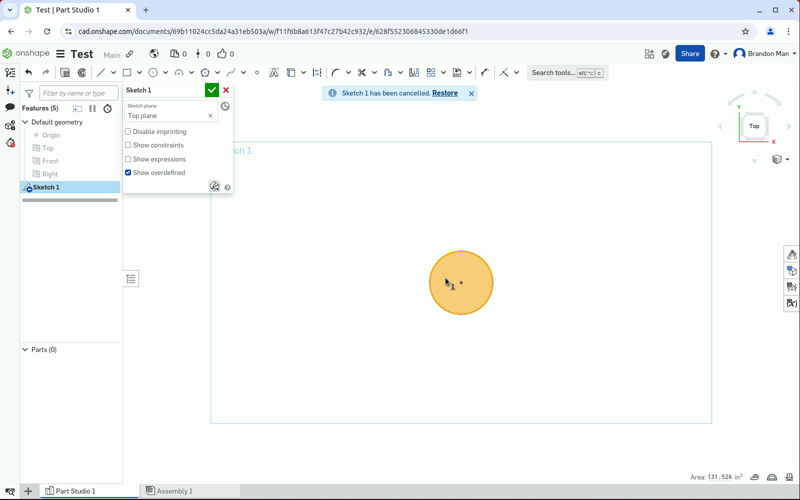
mouse_move(73, 352)
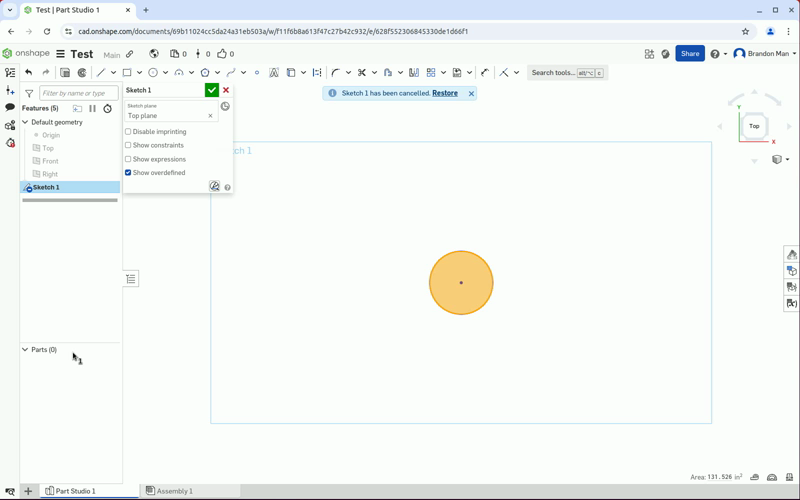
key(shift+y)
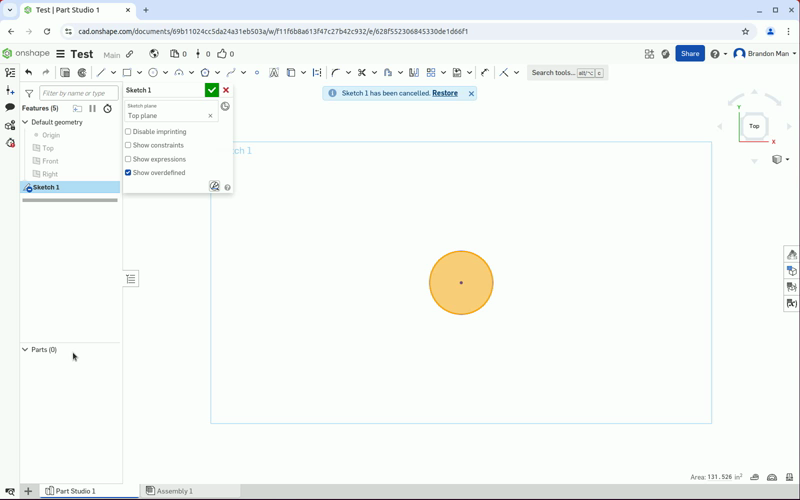
key(shift+e)
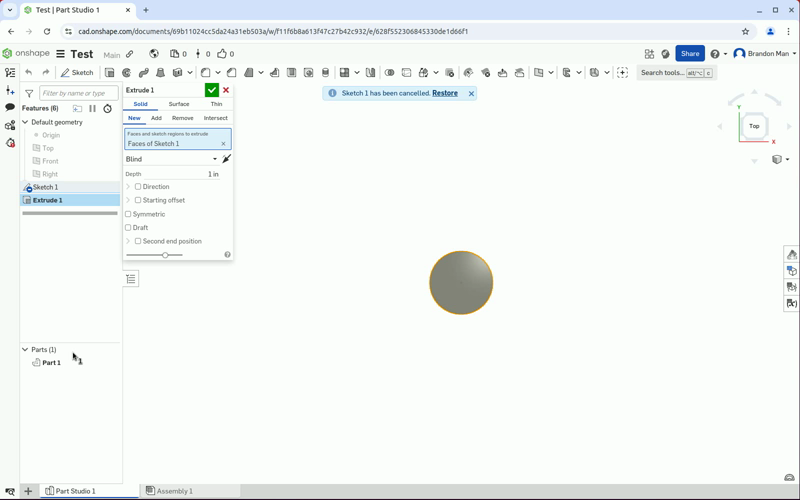
mouse_move(143, 106)
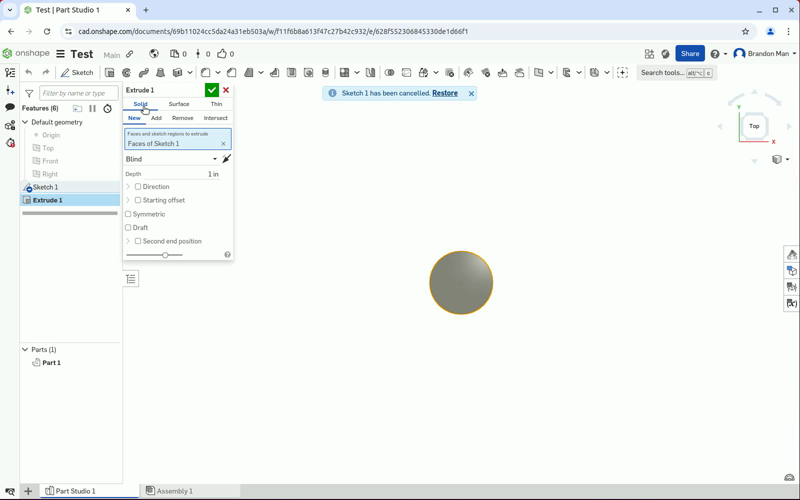
click(143, 106)
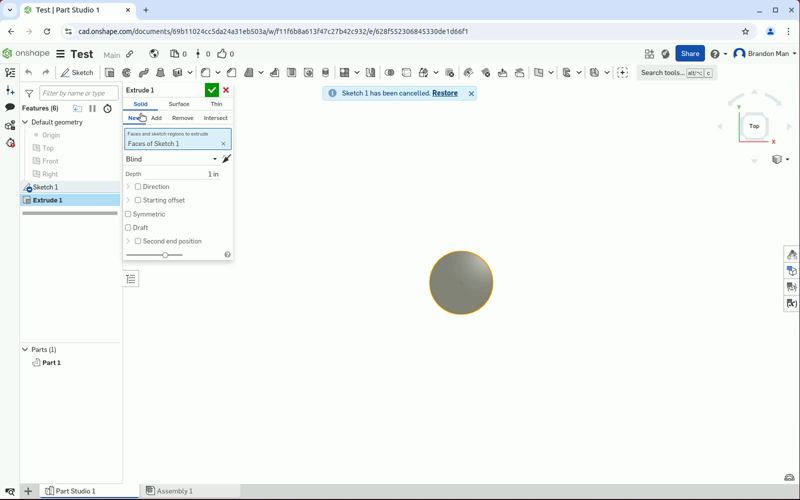
mouse_move(137, 120)
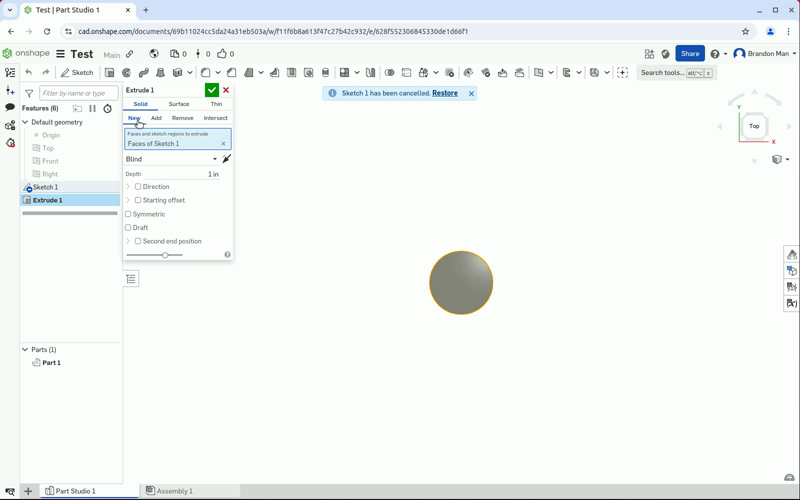
click(137, 120)
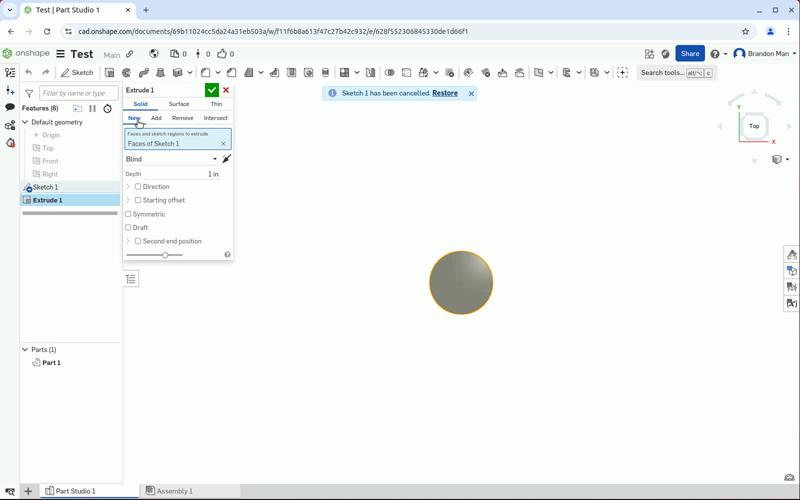
key(tab, 4)
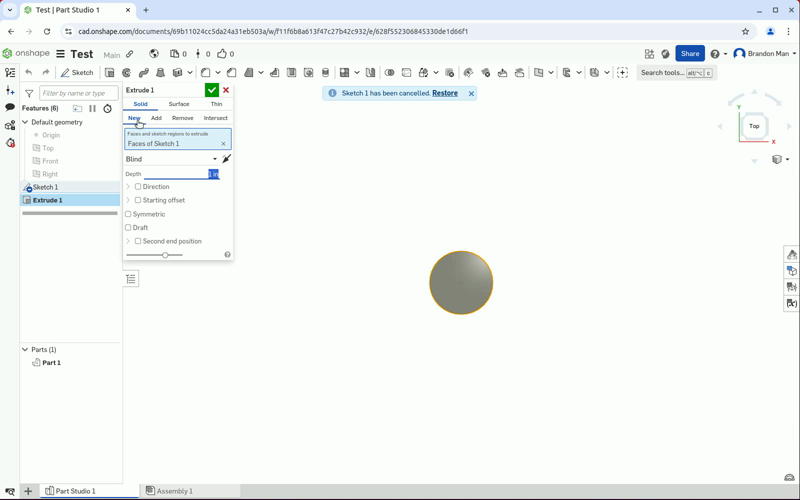
text(41.884)
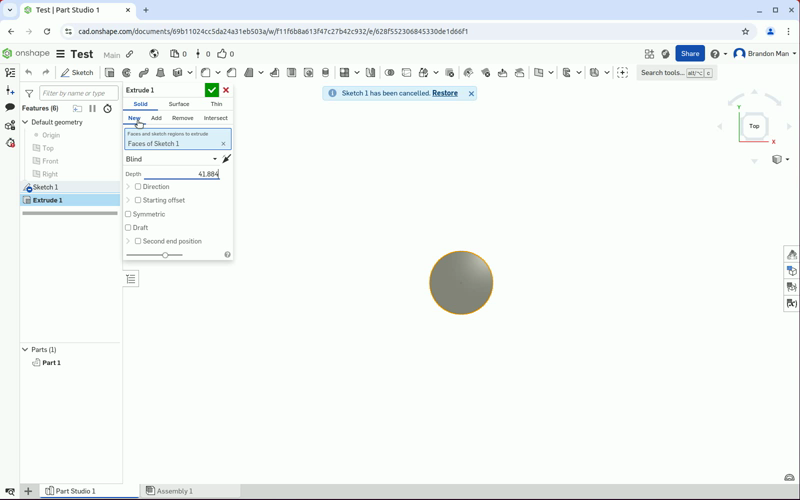
key(tab, 3)
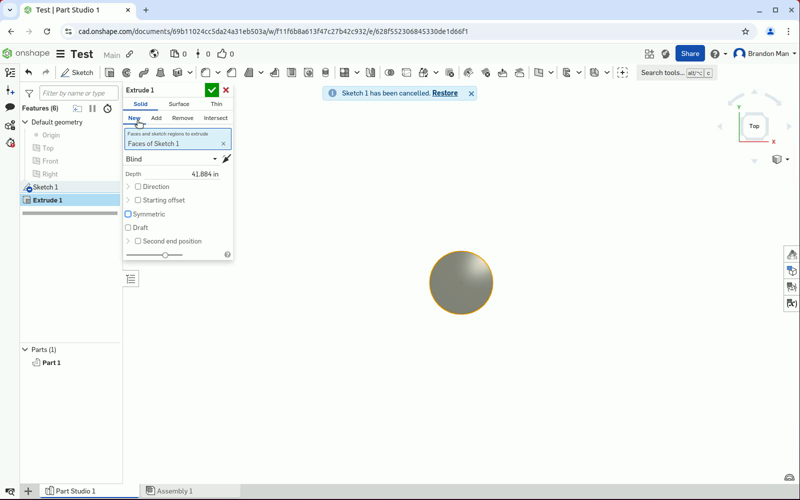
key(space)
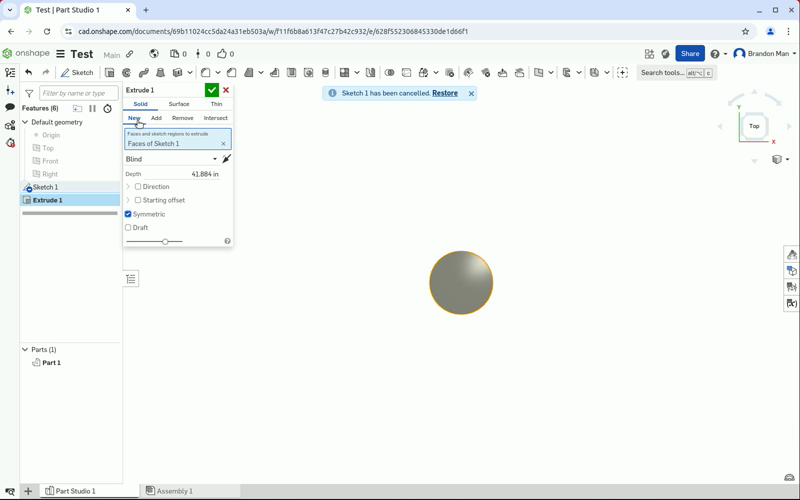
key(enter)
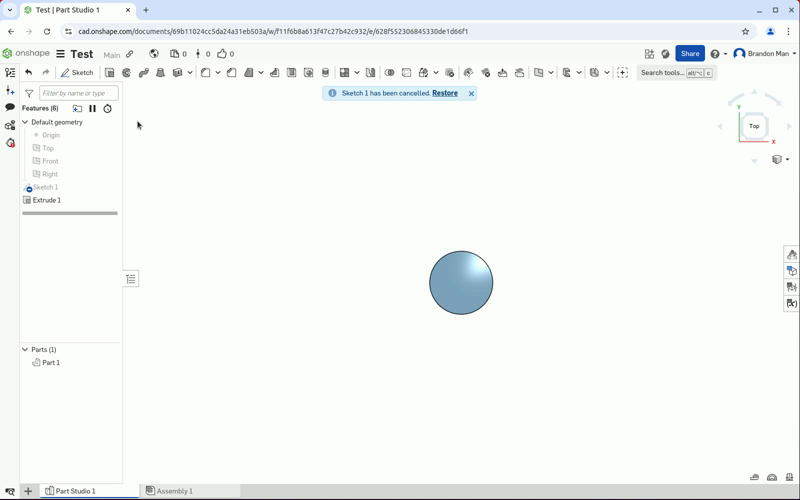
key(shift+h)
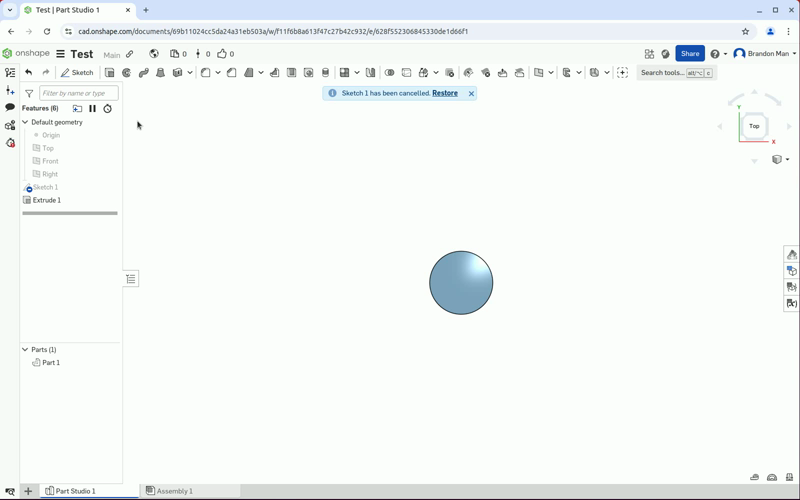
key(shift+h)
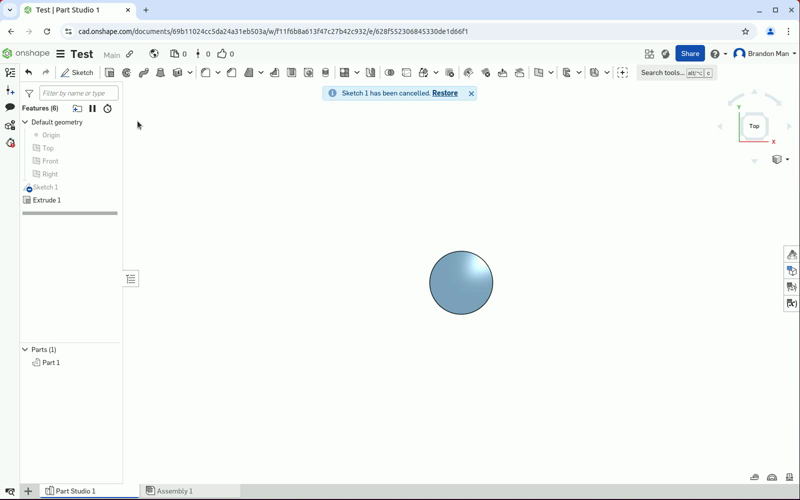
mouse_move(73, 189)
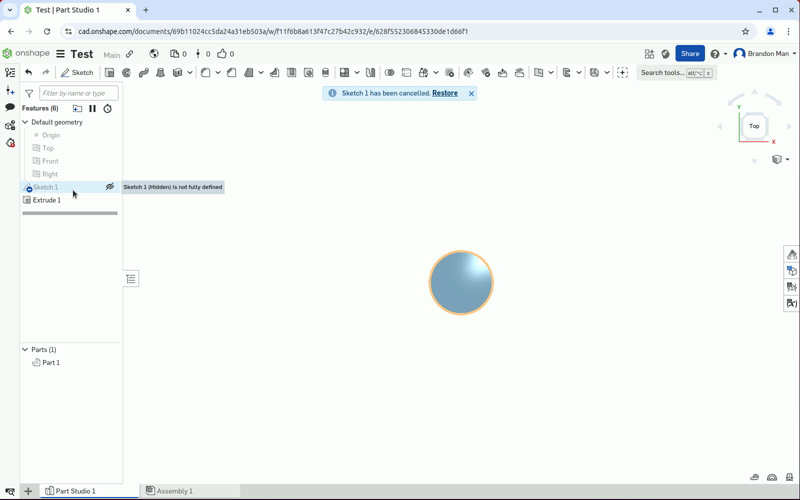
click(73, 189)
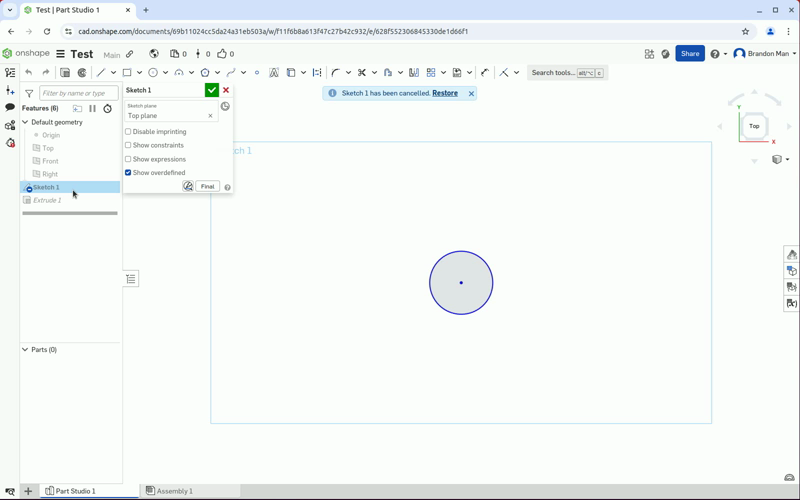
mouse_move(229, 92)
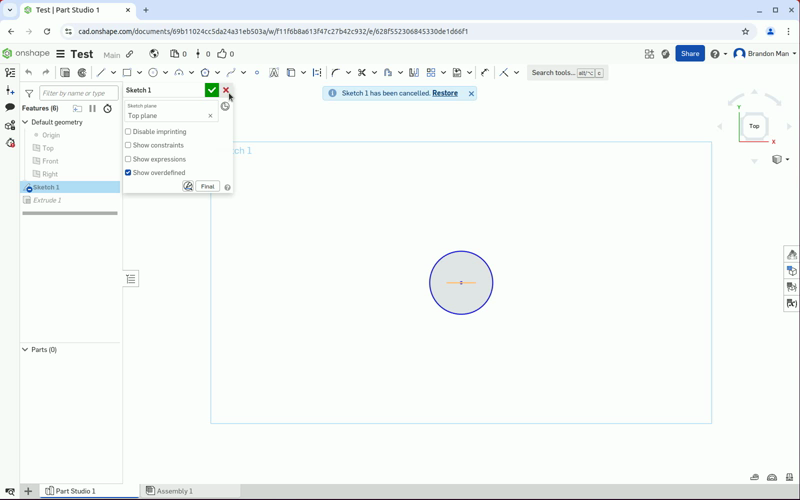
click(229, 92)
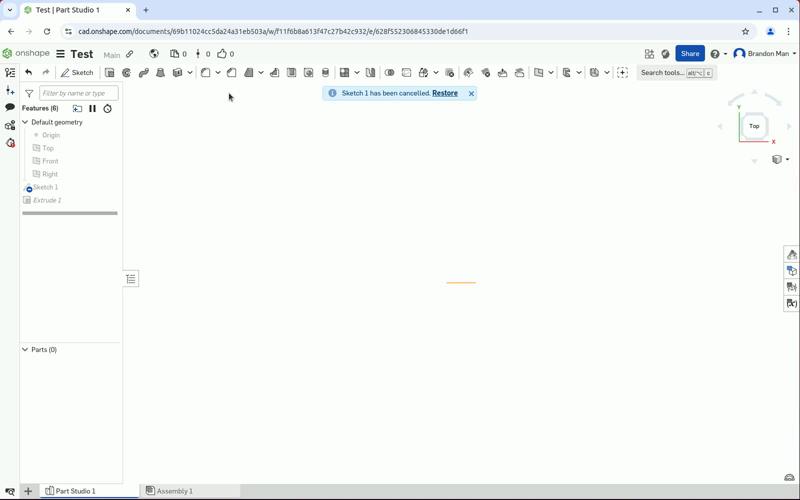
mouse_move(541, 75)
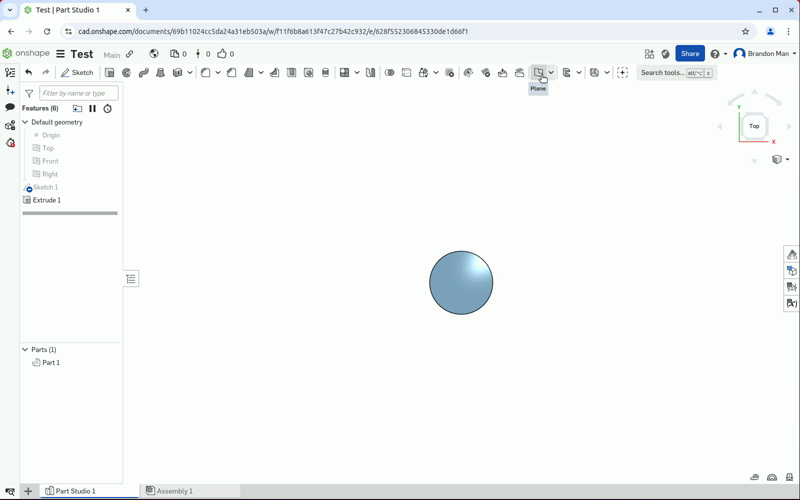
click(541, 75)
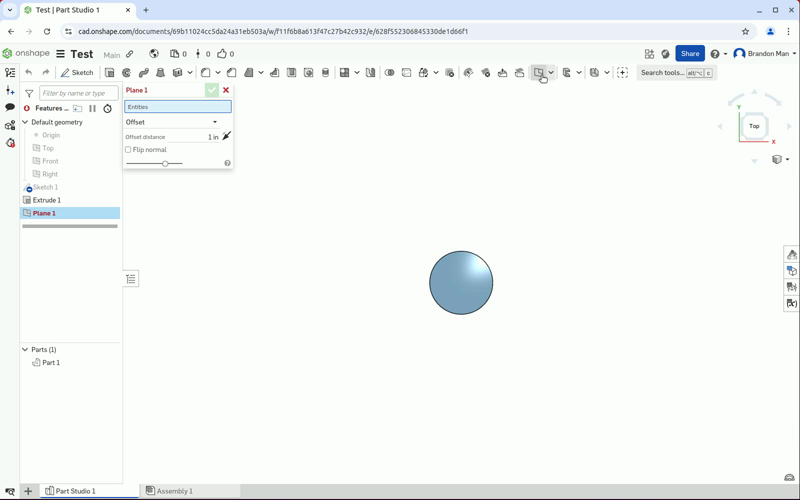
mouse_move(73, 150)
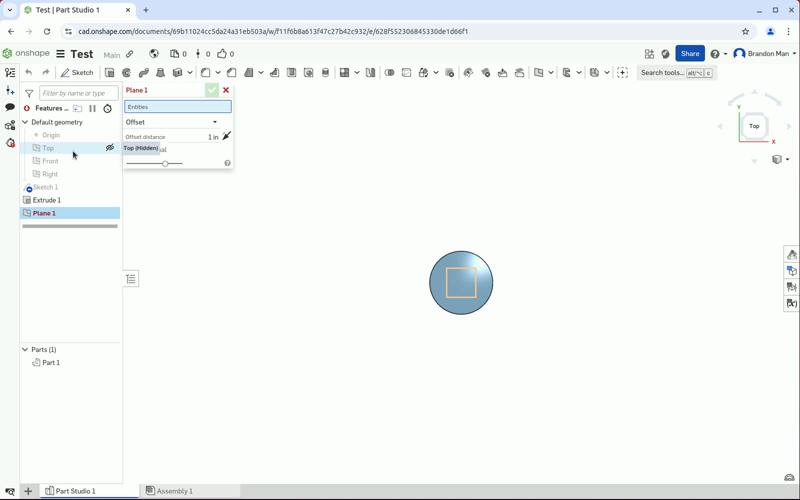
click(73, 150)
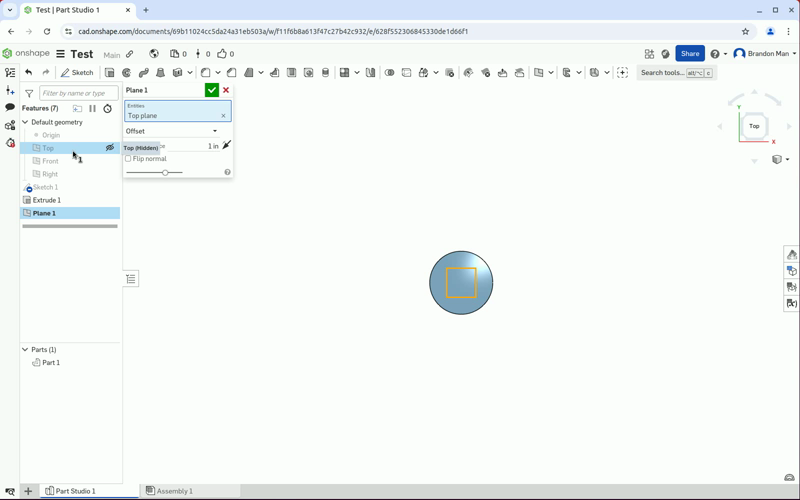
key(tab, 2)
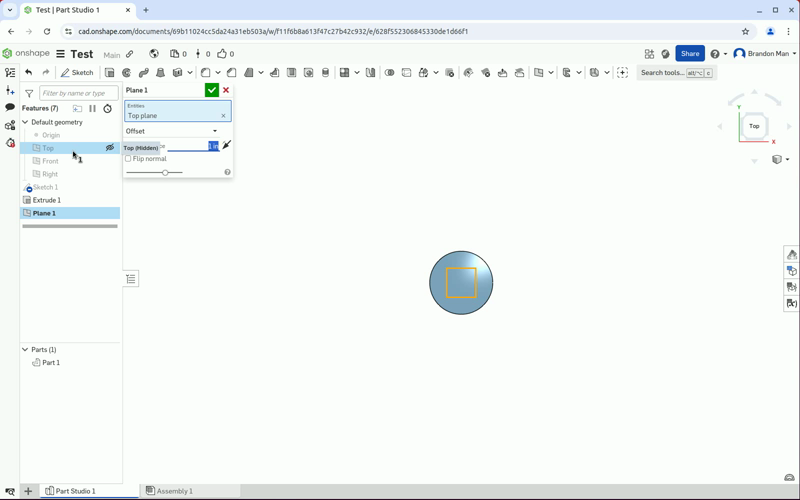
text(20.951)
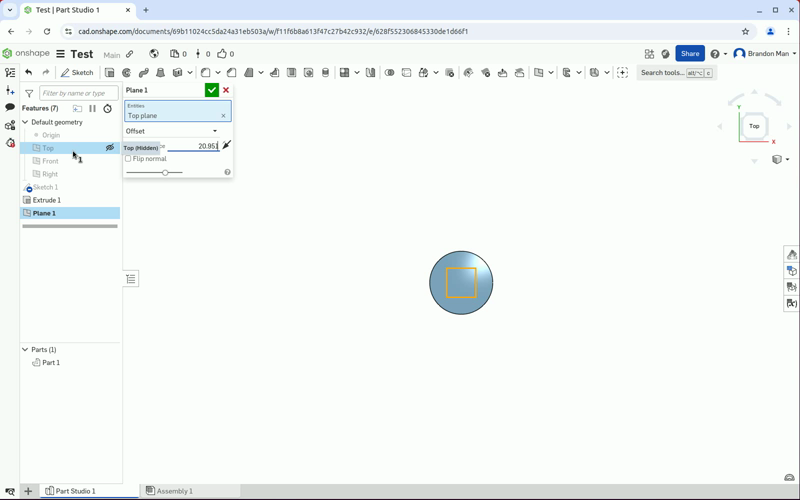
key(enter, 2)
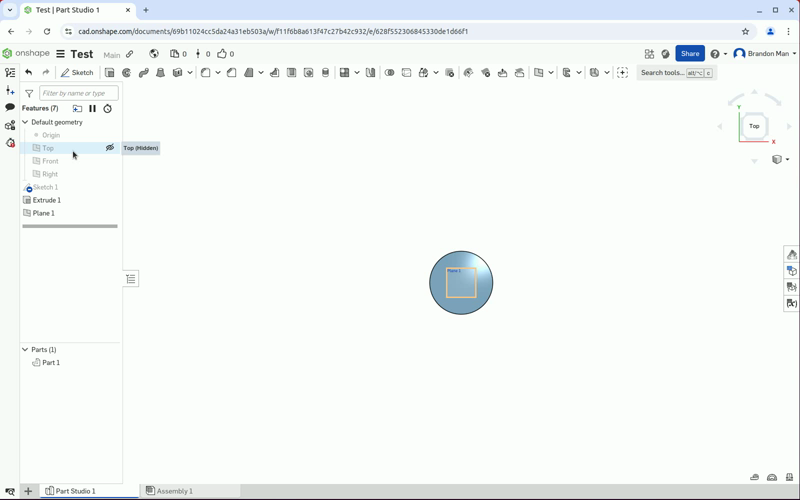
key(shift+s)
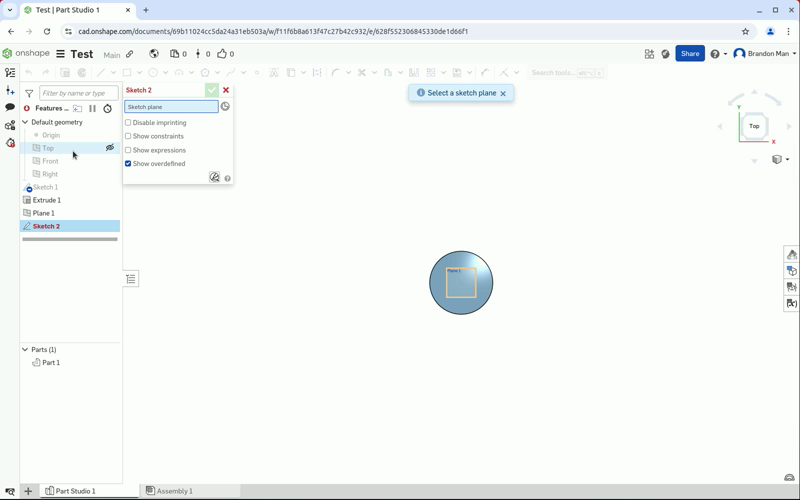
mouse_move(73, 215)
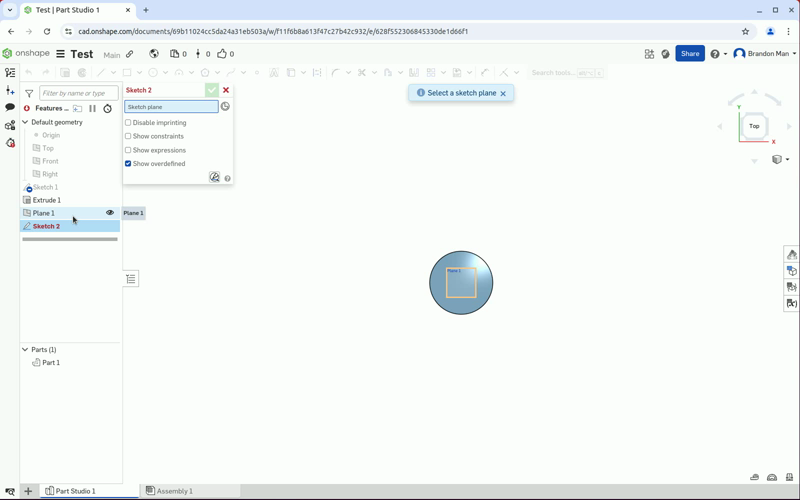
click(73, 215)
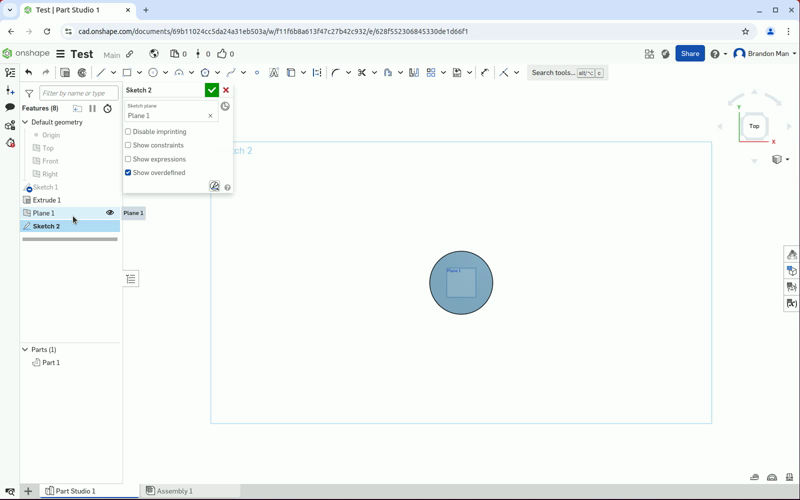
mouse_move(73, 352)
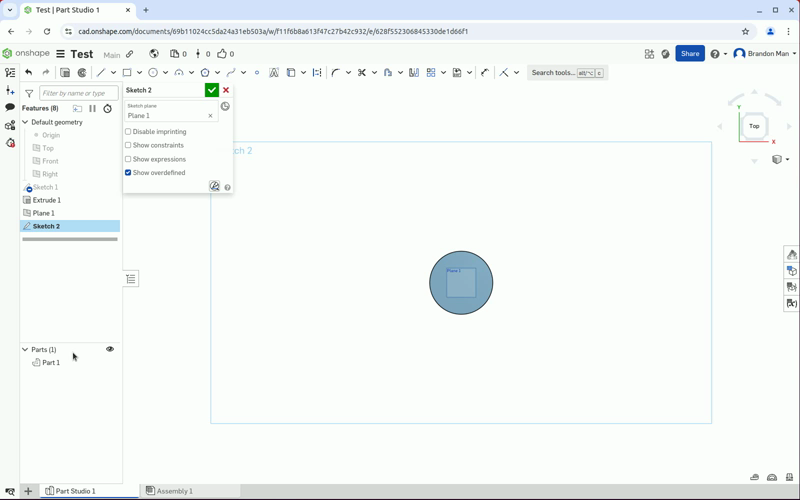
key(y)
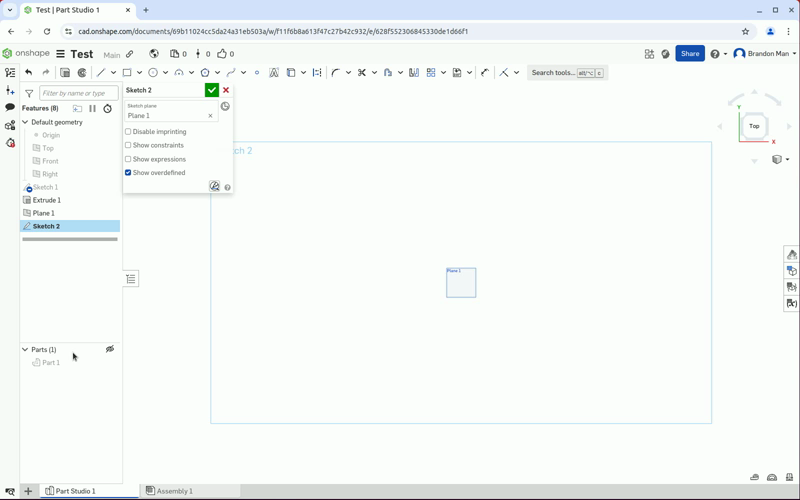
key(c)
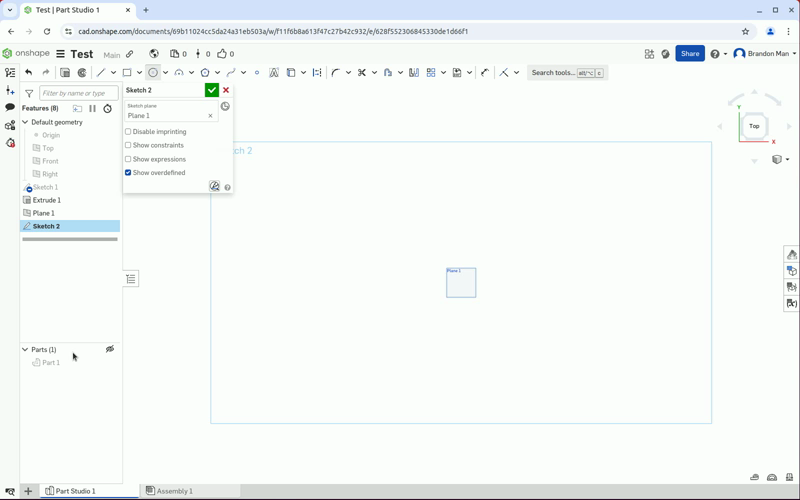
key_down(shift)
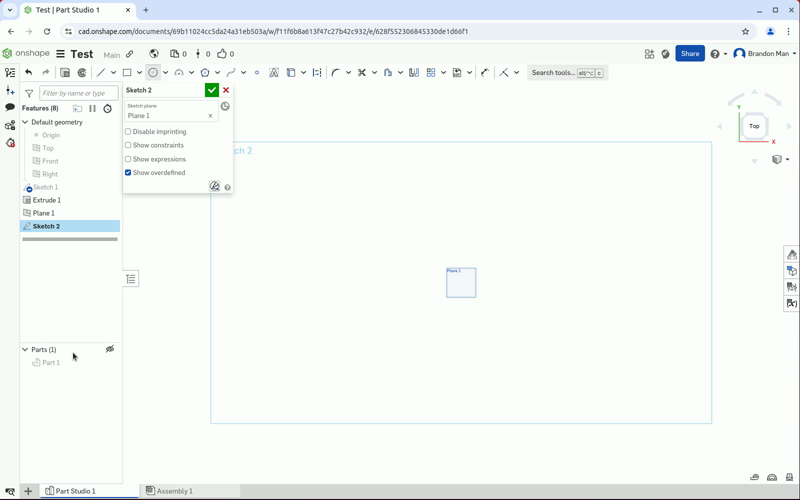
mouse_move(461, 282)
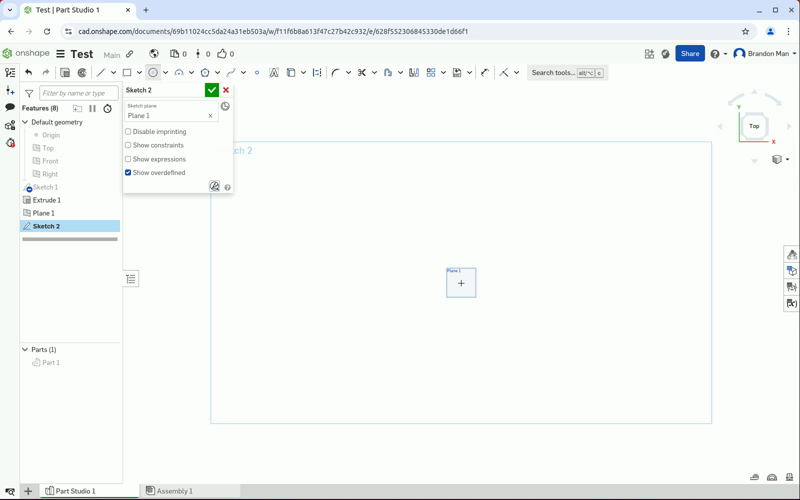
click(461, 282)
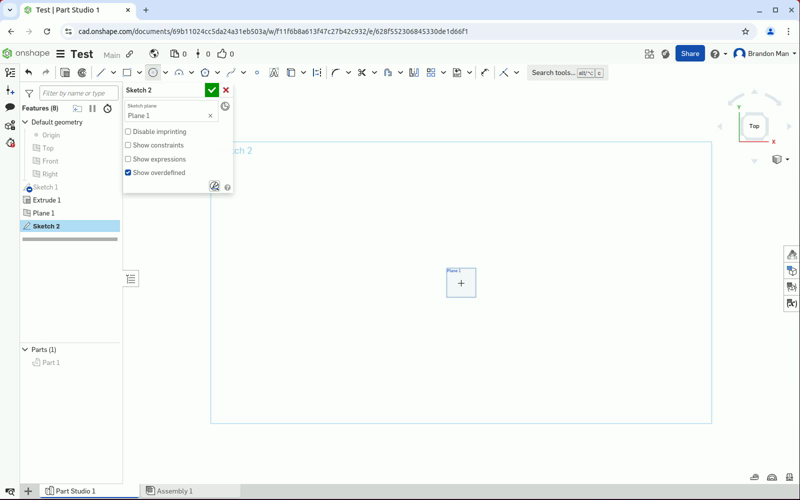
key_up(shift)
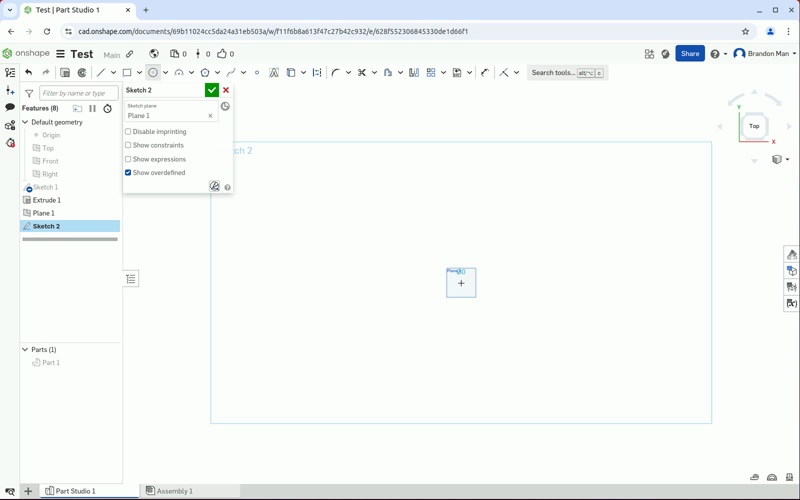
mouse_move(487, 282)
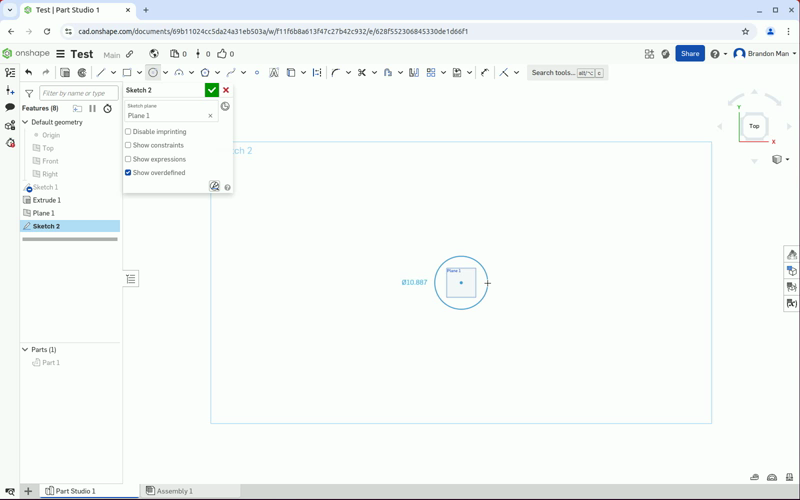
click(487, 282)
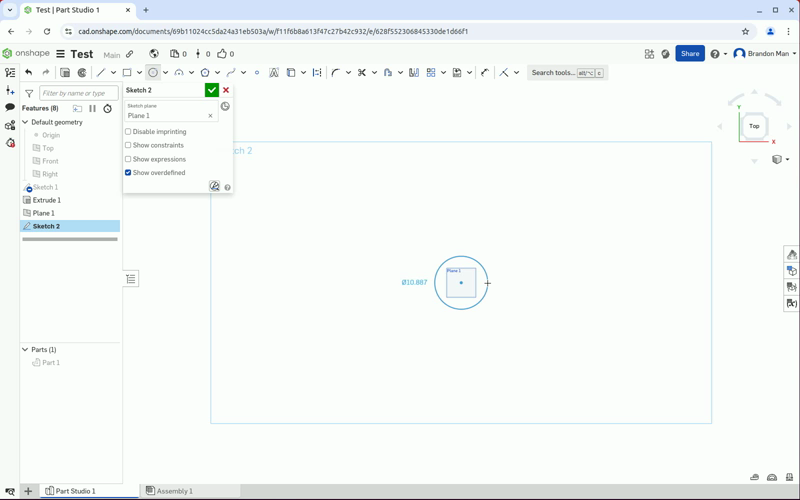
key(esc)
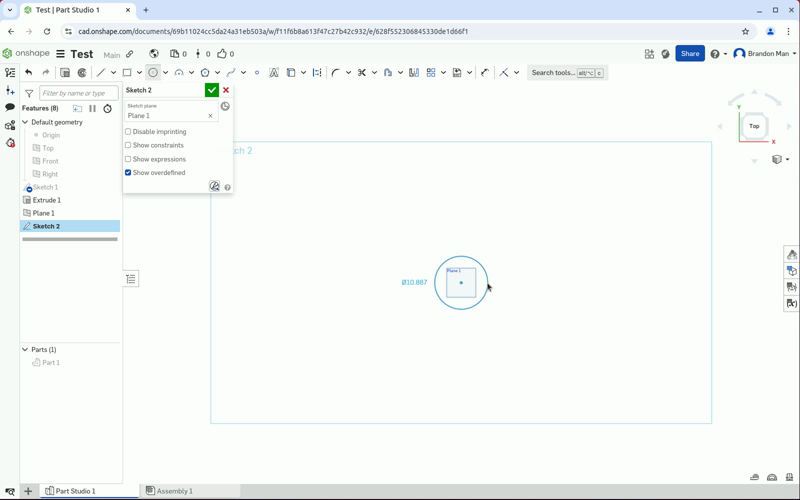
mouse_move(483, 294)
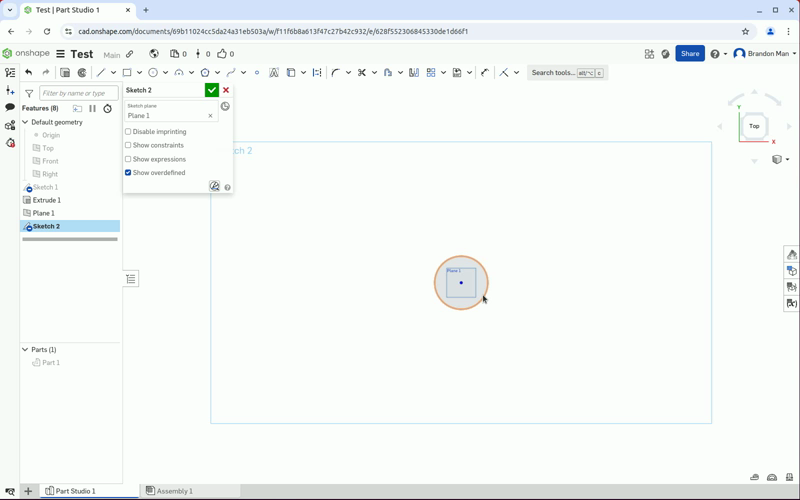
click(483, 294)
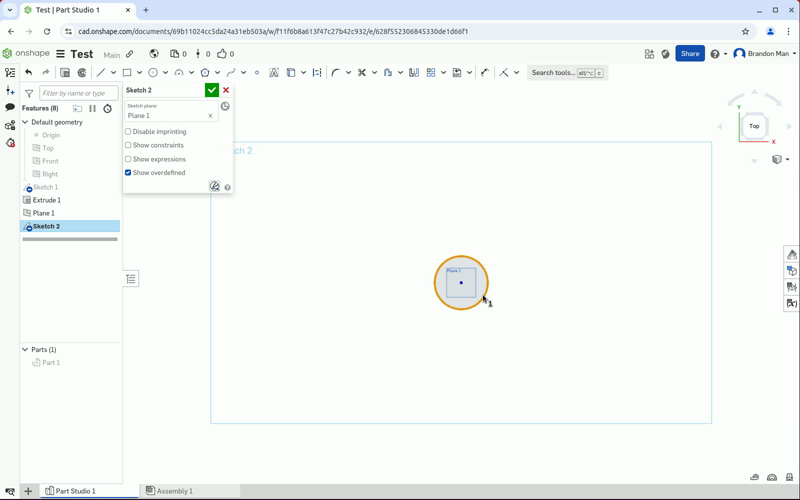
mouse_move(73, 352)
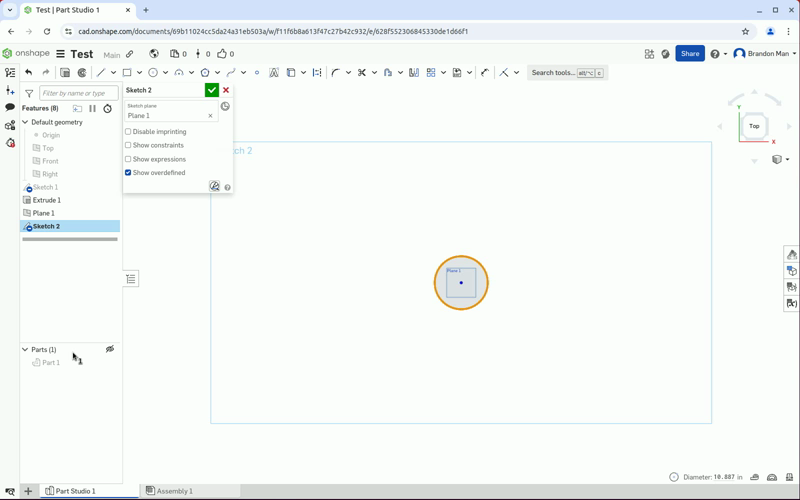
key(shift+y)
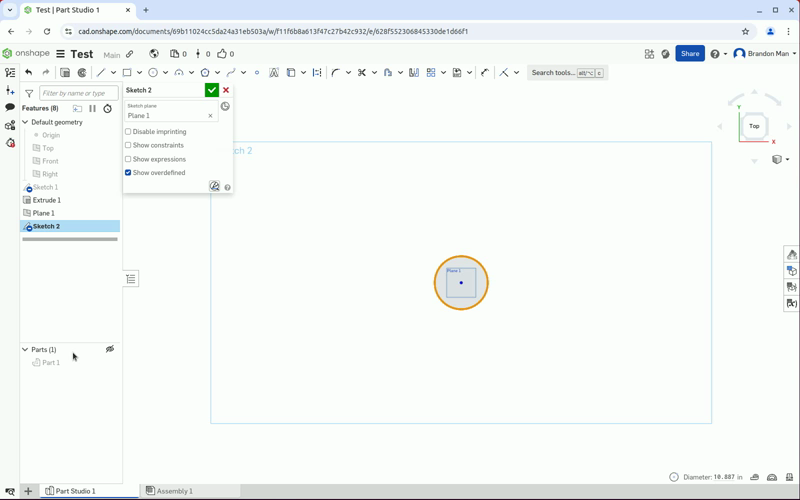
key(shift+e)
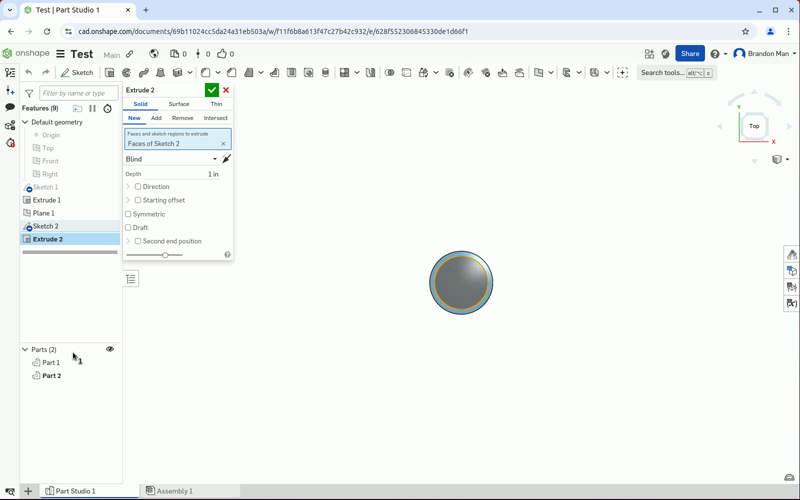
mouse_move(143, 106)
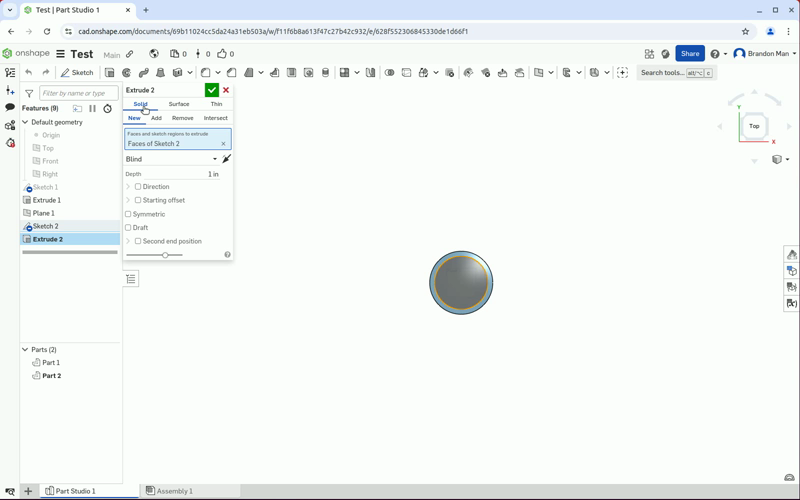
click(143, 106)
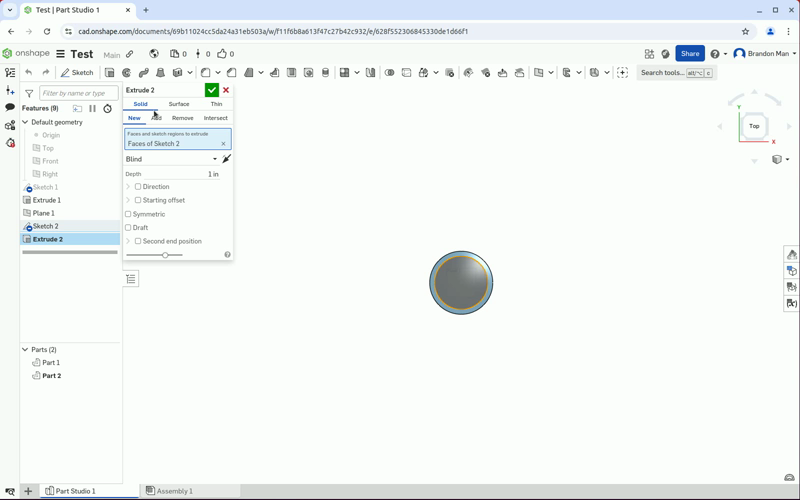
mouse_move(186, 120)
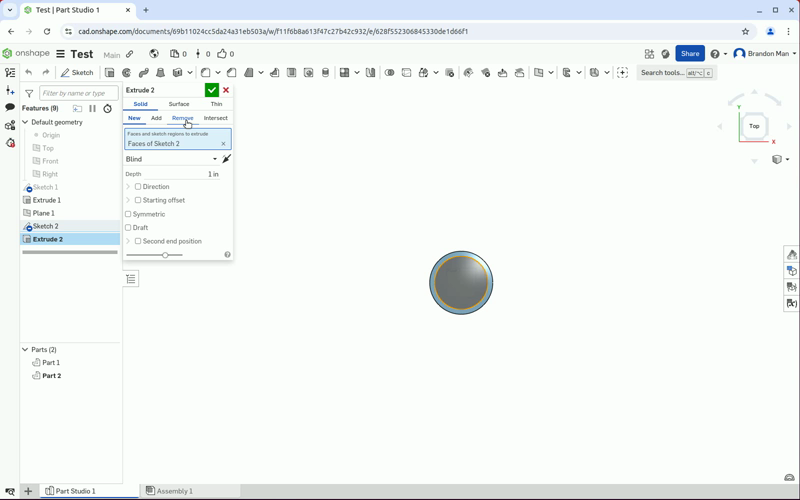
click(186, 120)
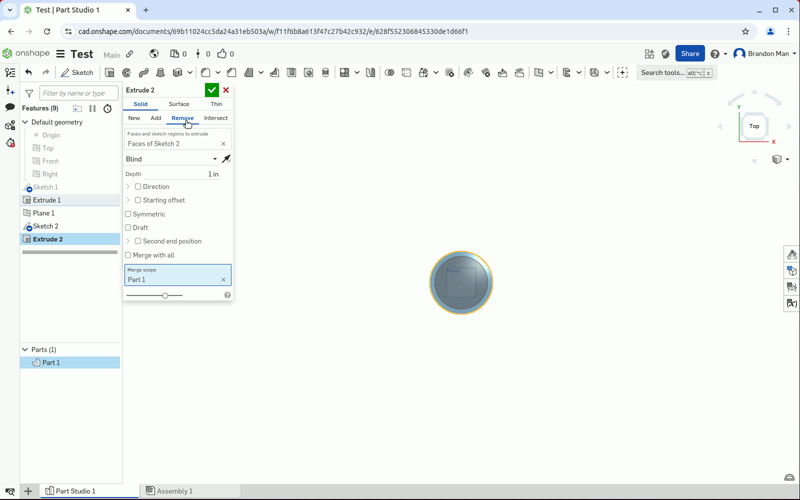
key(tab, 4)
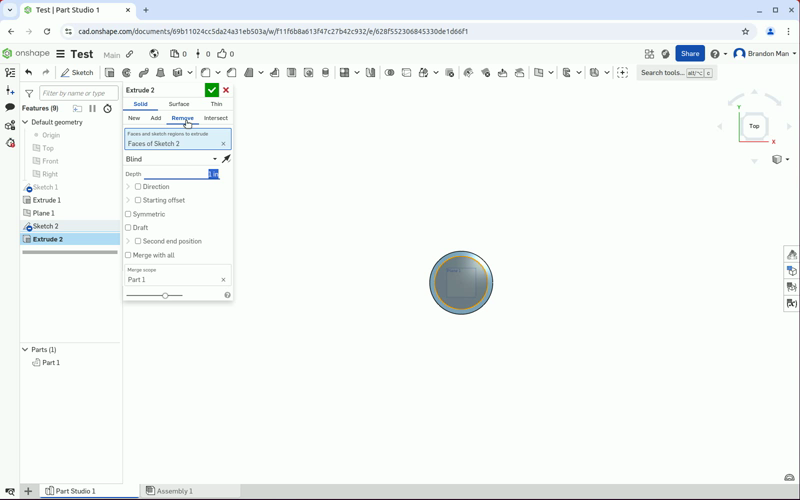
text(30.811)
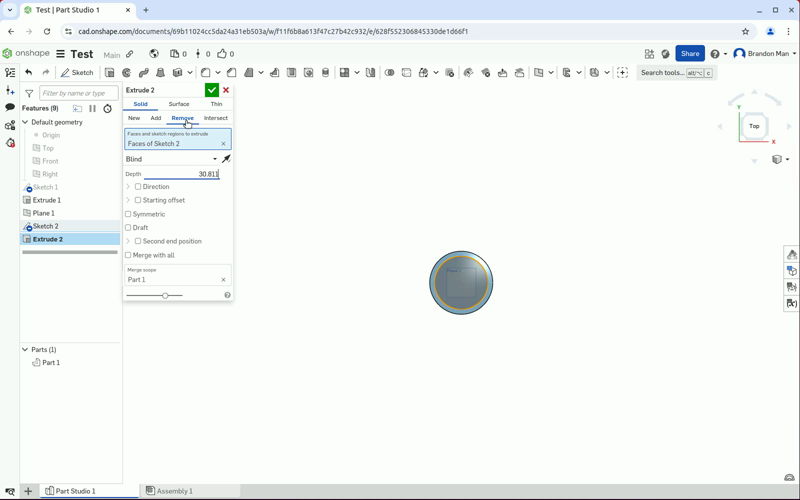
key(tab, 6)
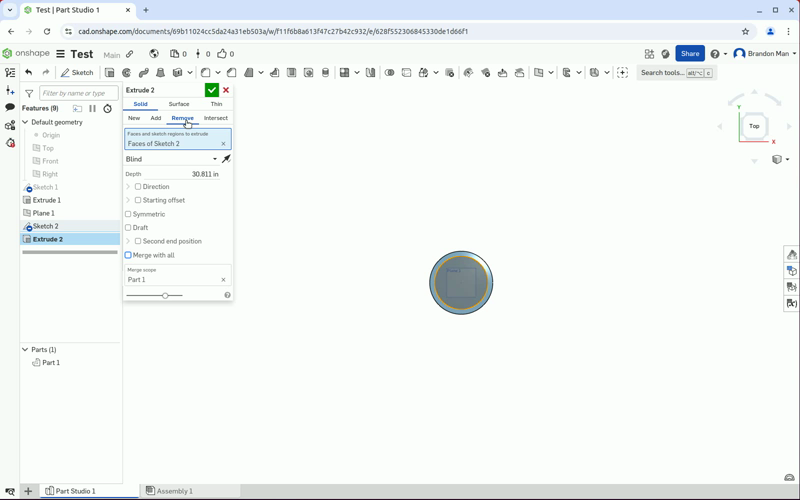
key(space)
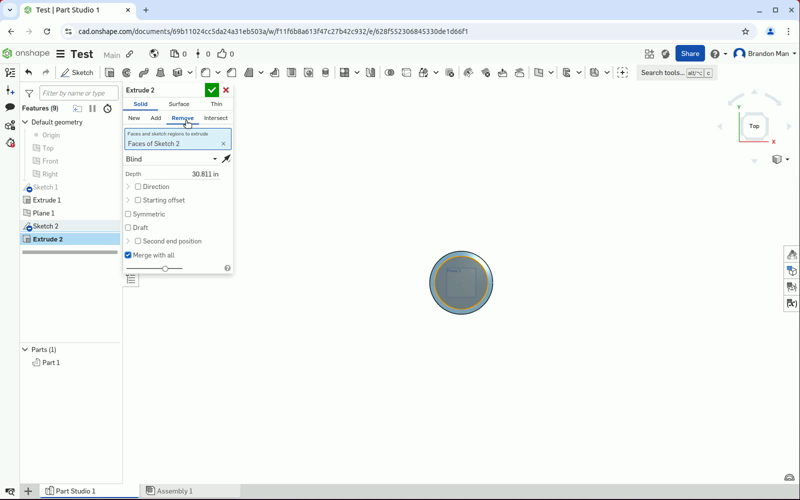
key(enter)
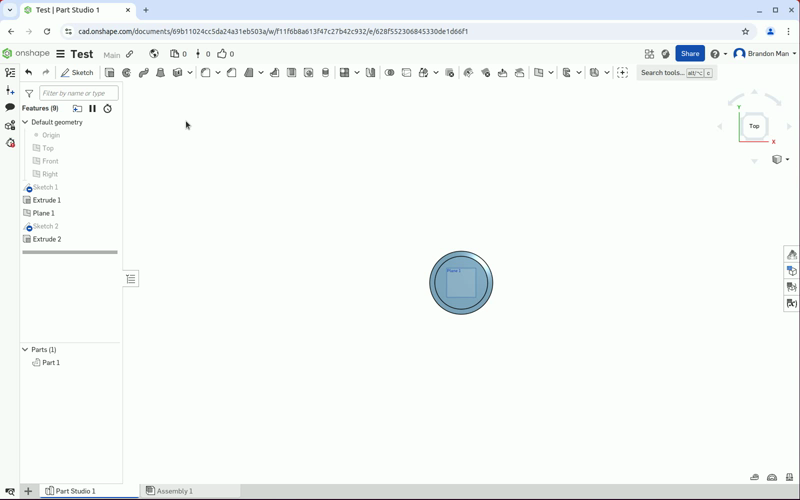
key(shift+h)
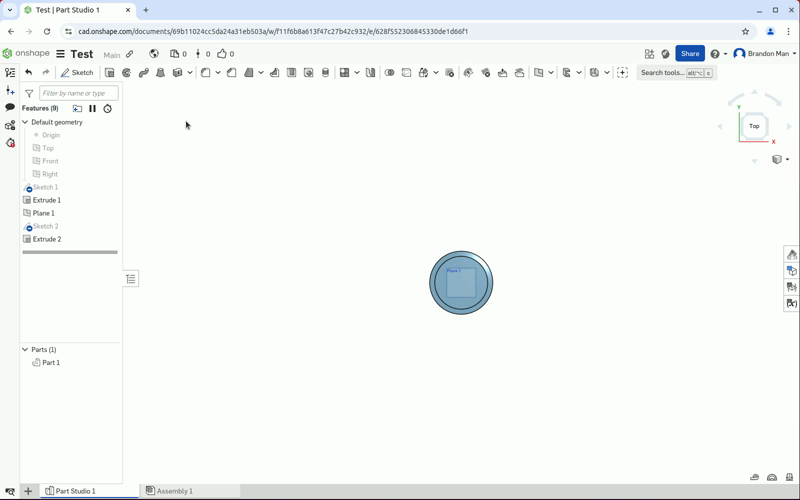
key(shift+h)
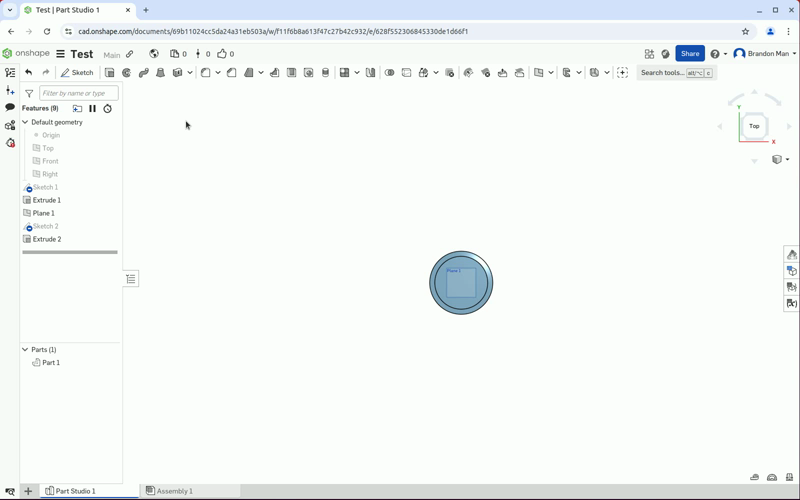
mouse_move(73, 189)
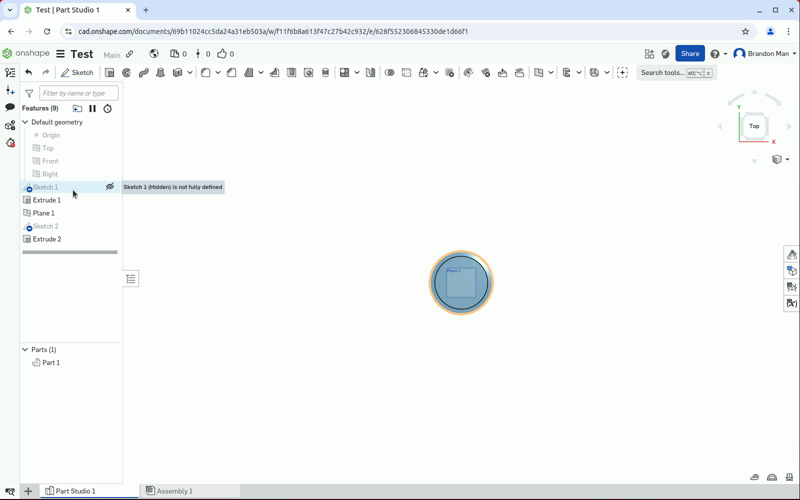
click(73, 189)
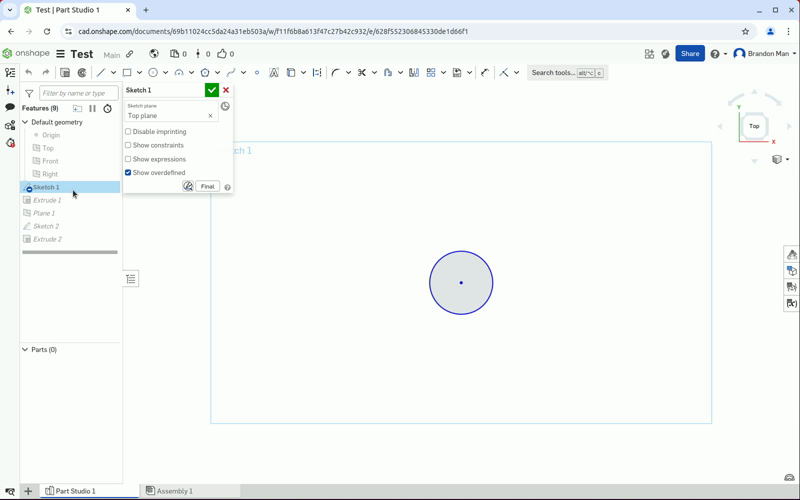
mouse_move(229, 92)
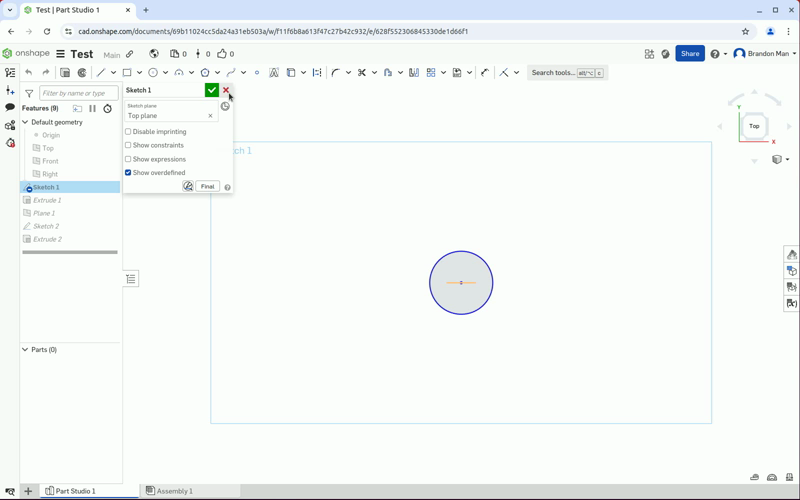
click(229, 92)
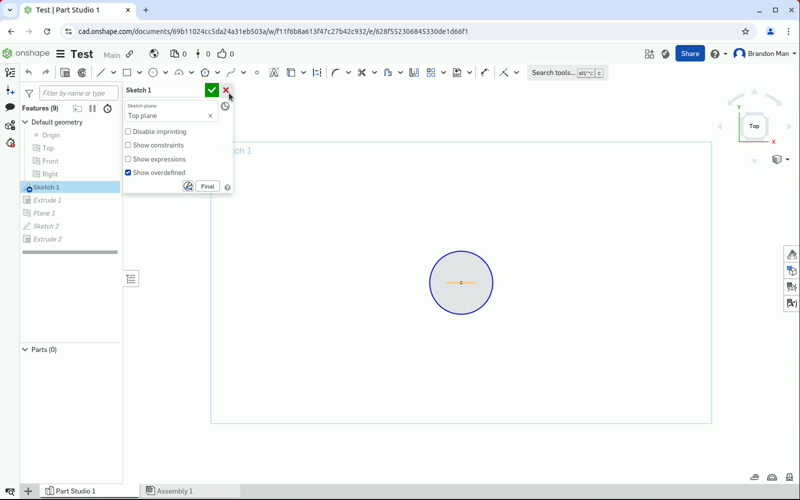
key(shift+s)
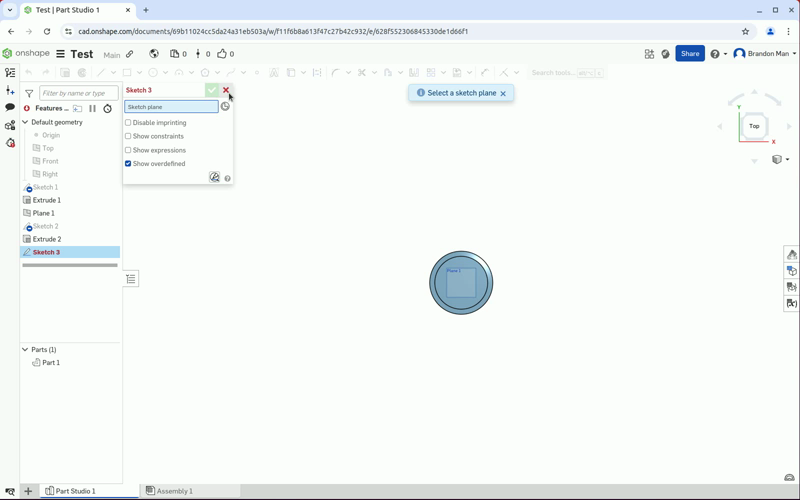
mouse_move(73, 150)
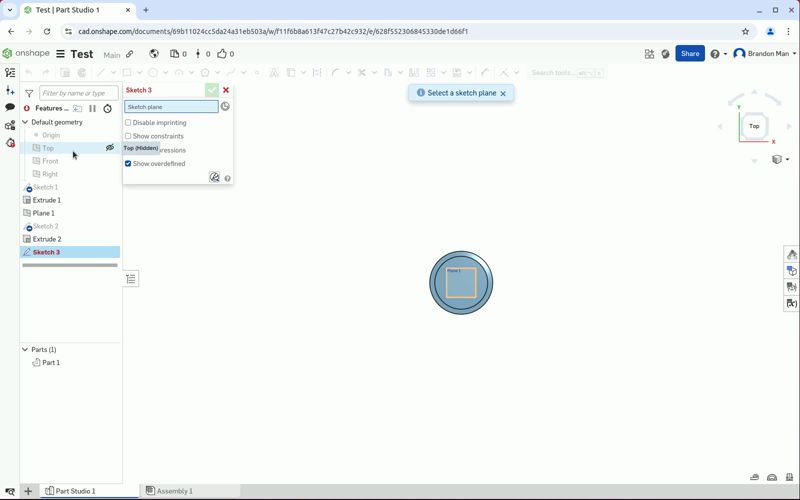
click(73, 150)
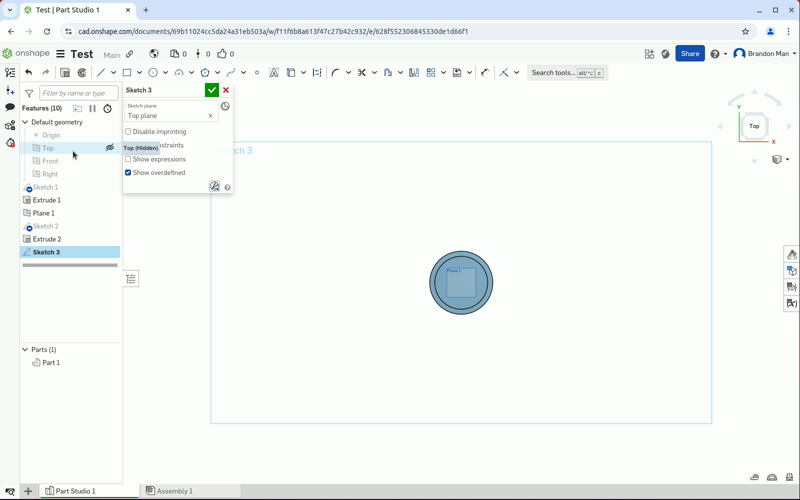
mouse_move(73, 352)
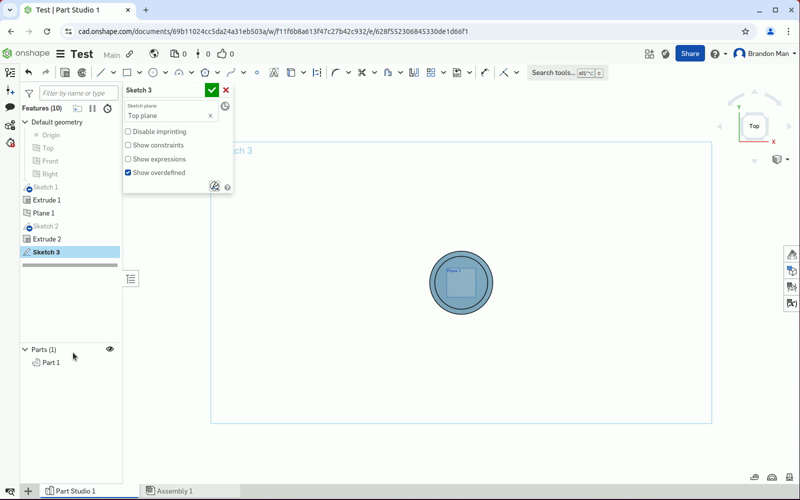
key(y)
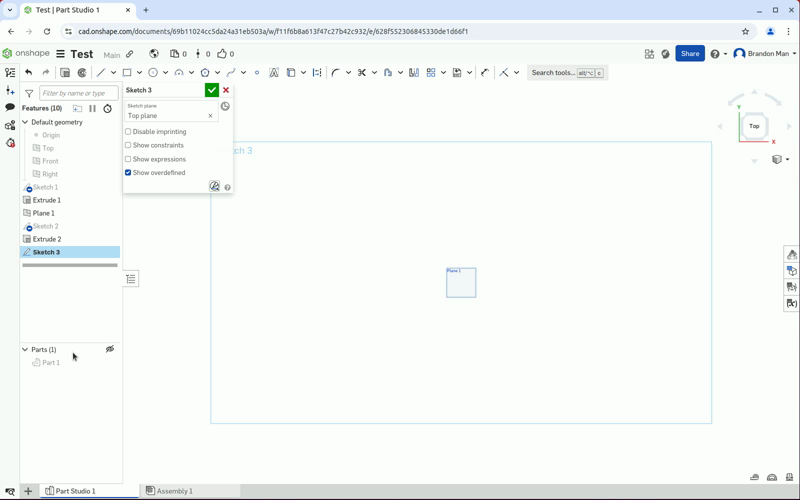
key(c)
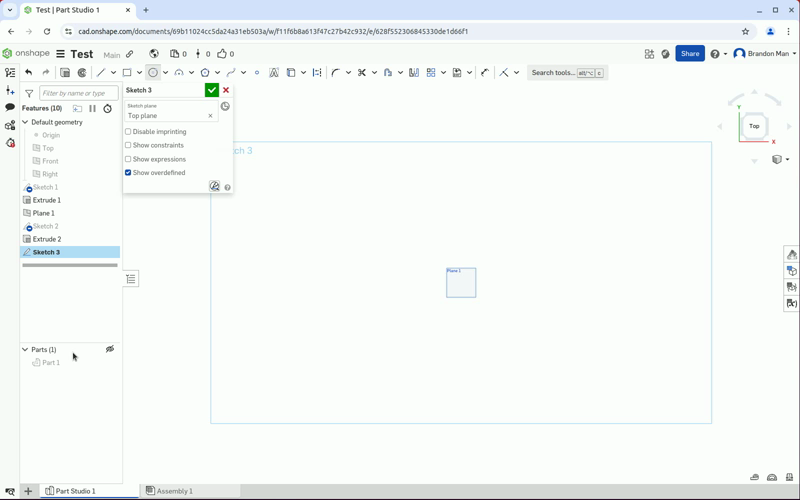
key_down(shift)
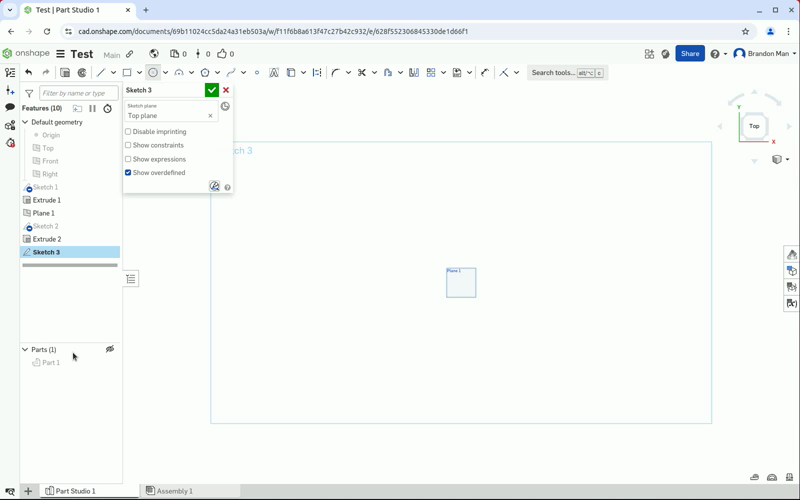
mouse_move(529, 282)
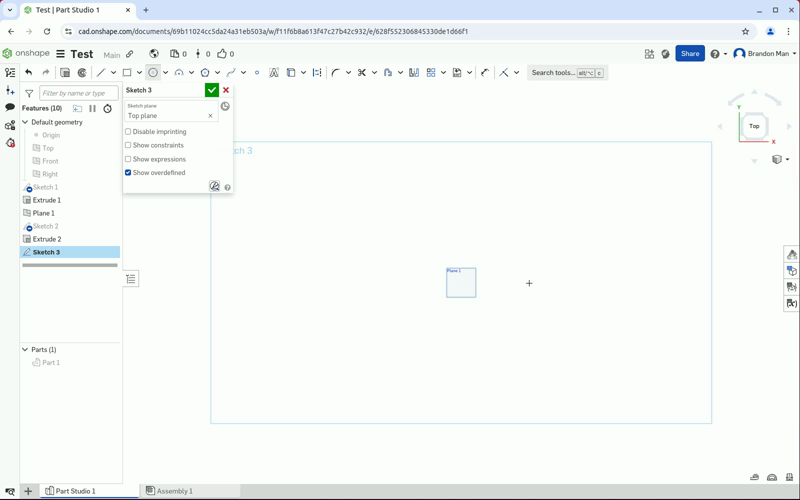
click(529, 282)
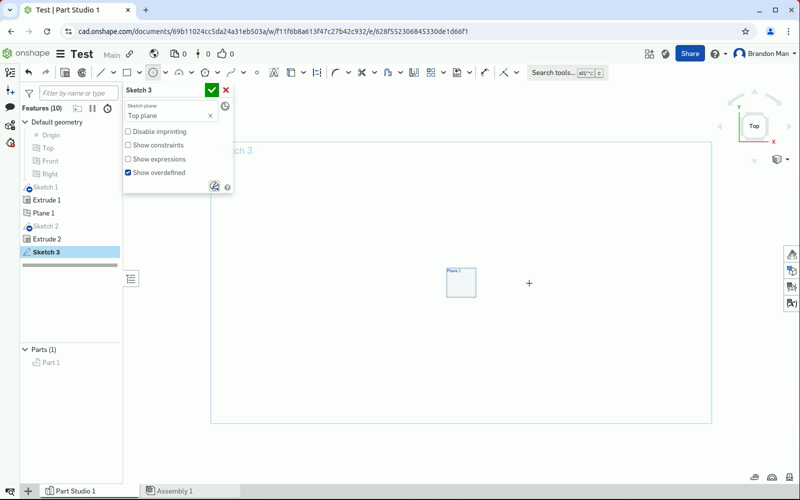
key_up(shift)
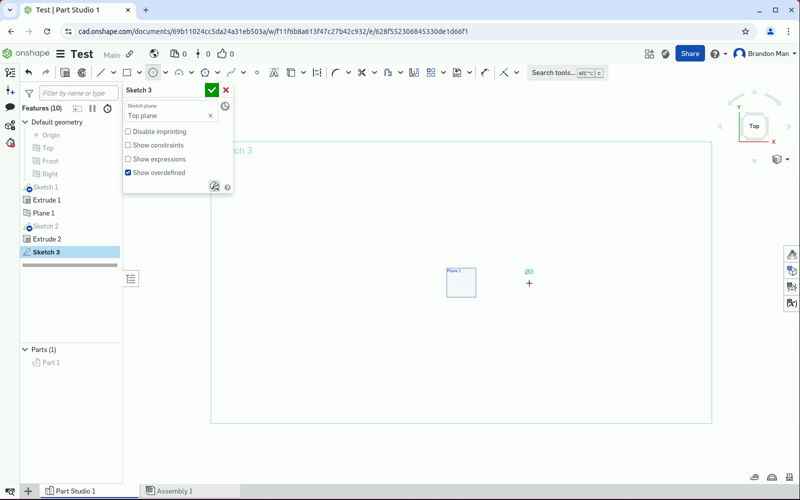
mouse_move(554, 282)
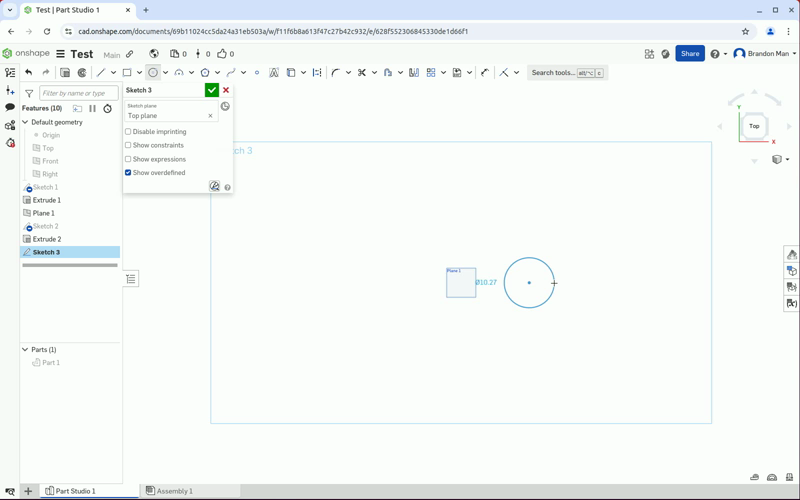
click(554, 282)
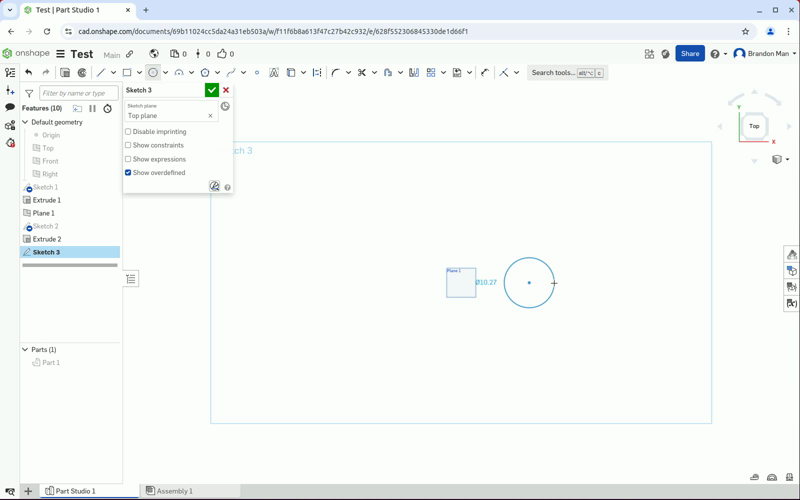
key(esc)
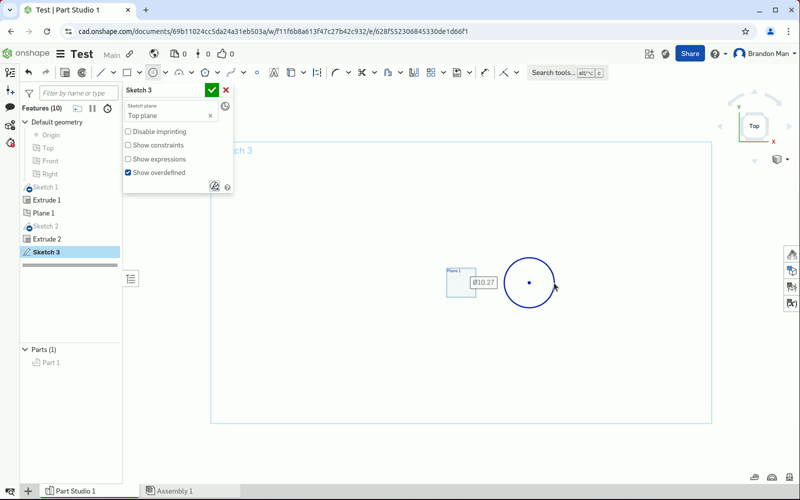
mouse_move(546, 289)
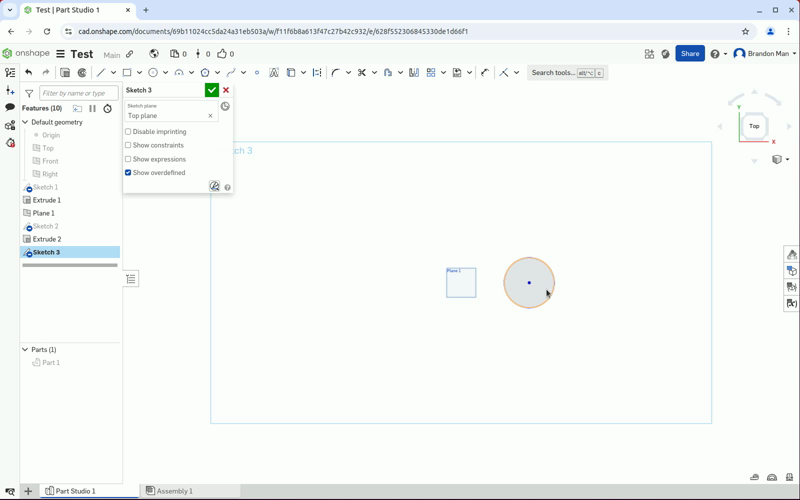
click(546, 289)
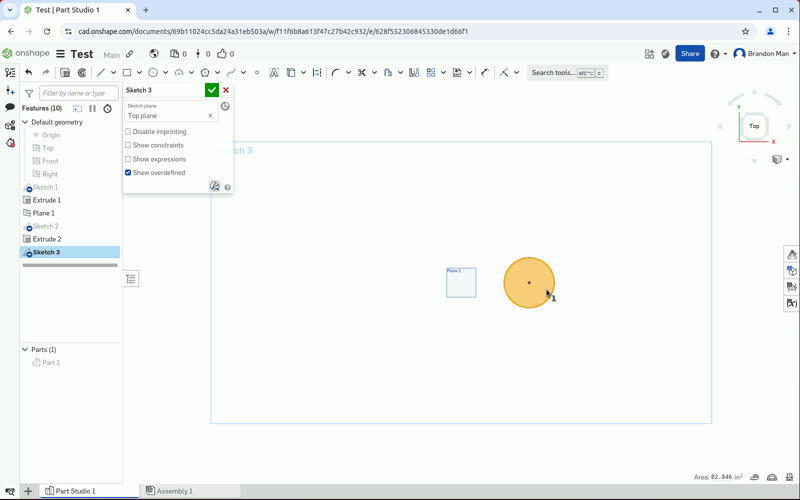
mouse_move(73, 352)
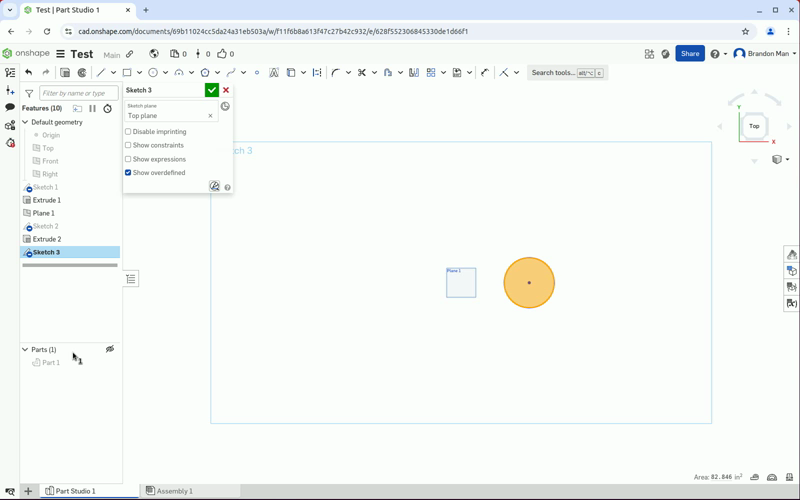
key(shift+y)
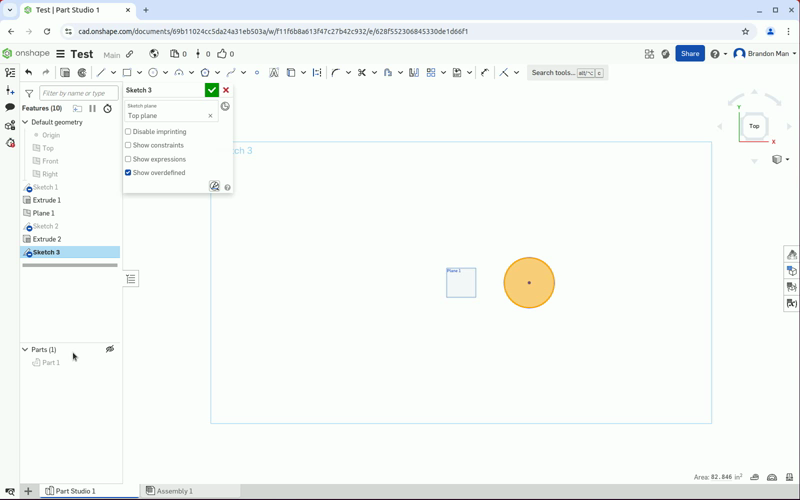
key(shift+e)
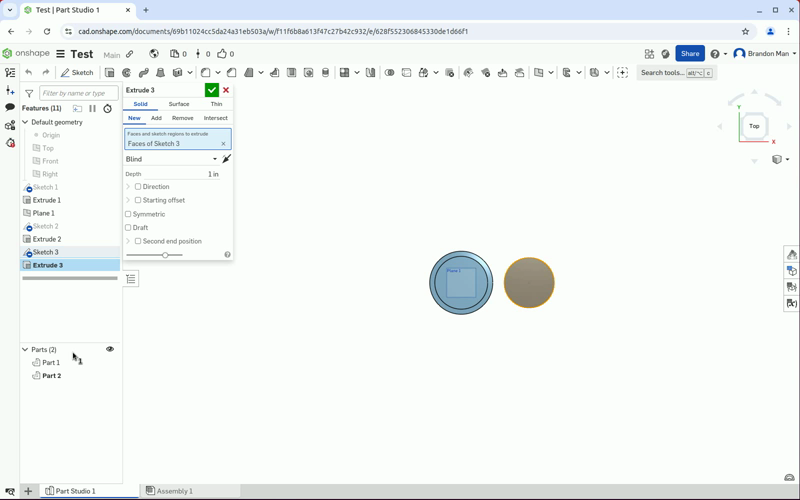
mouse_move(143, 106)
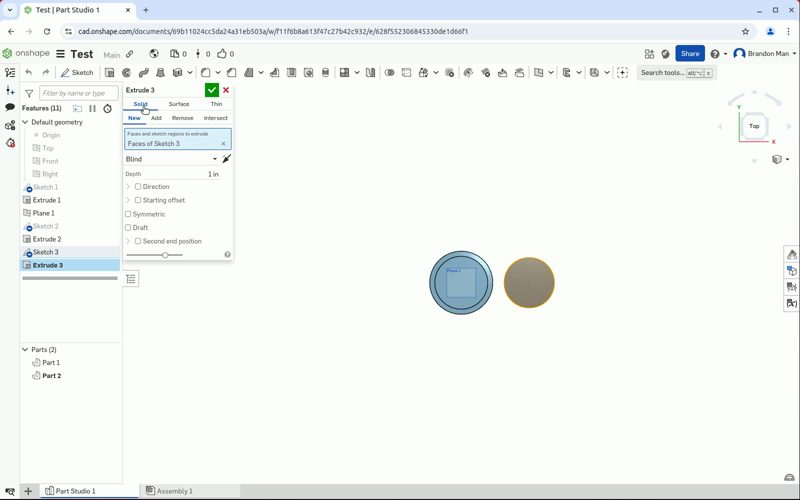
click(143, 106)
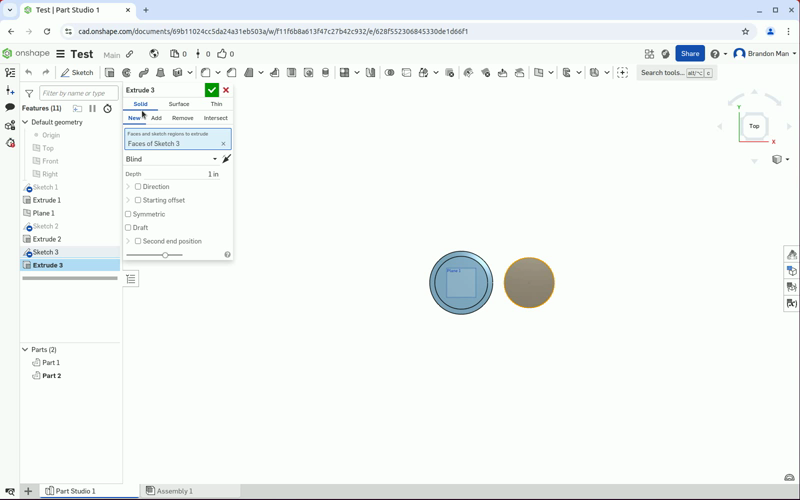
mouse_move(137, 120)
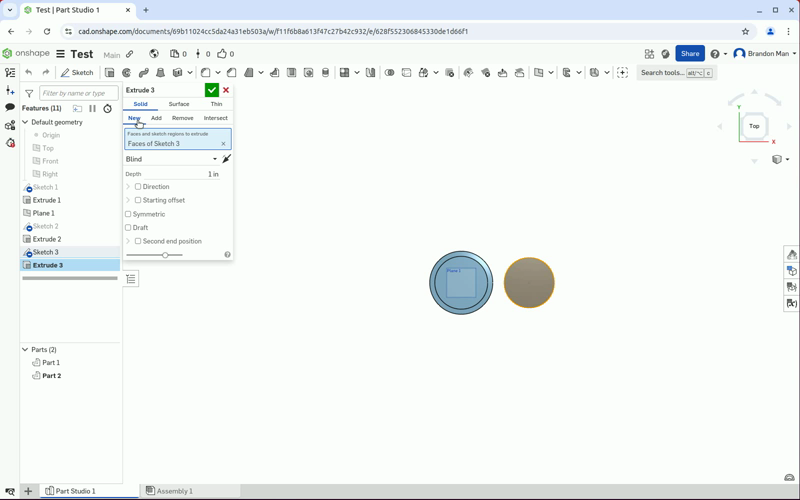
click(137, 120)
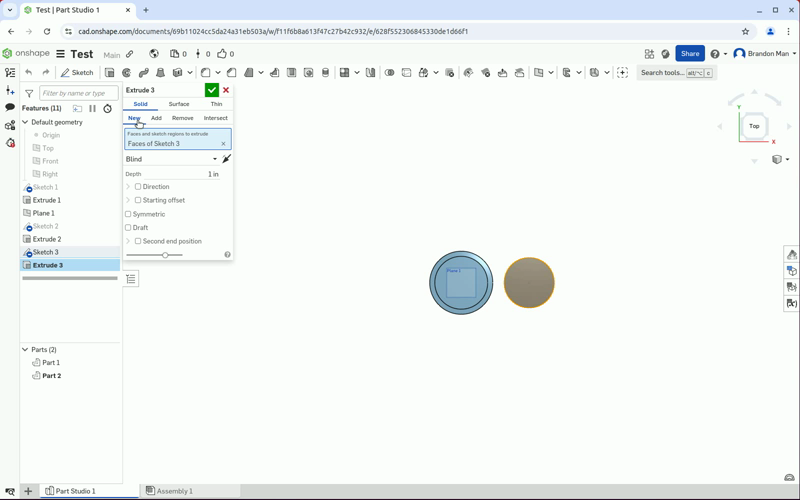
key(tab, 4)
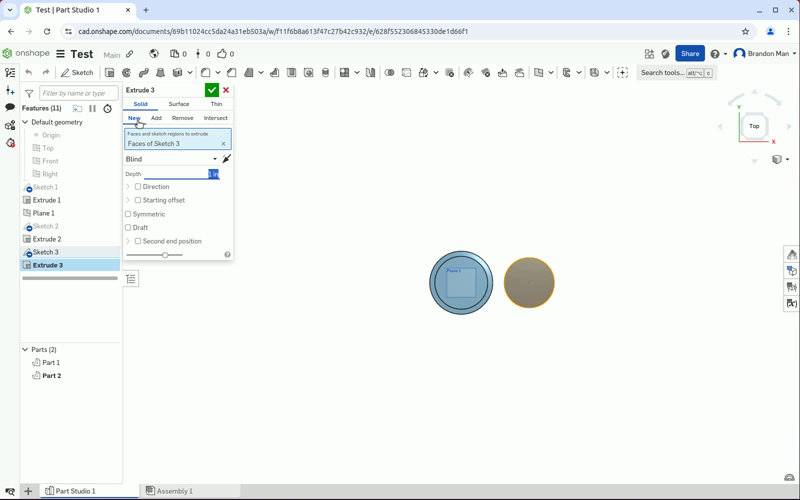
text(2.166)
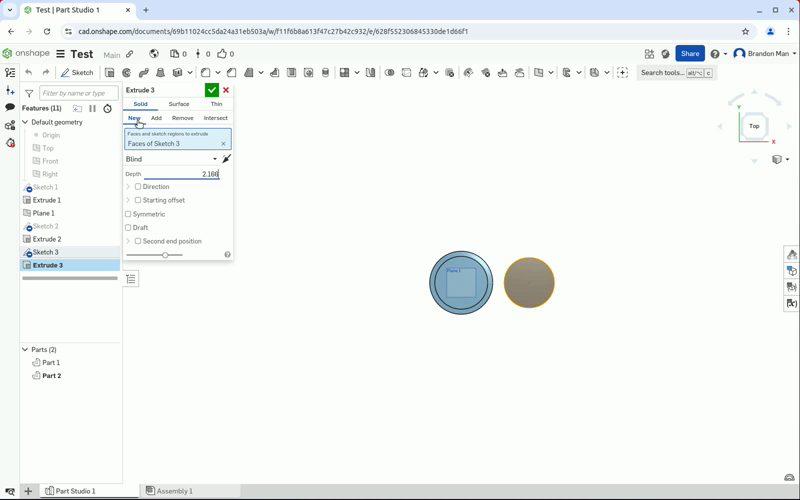
key(enter)
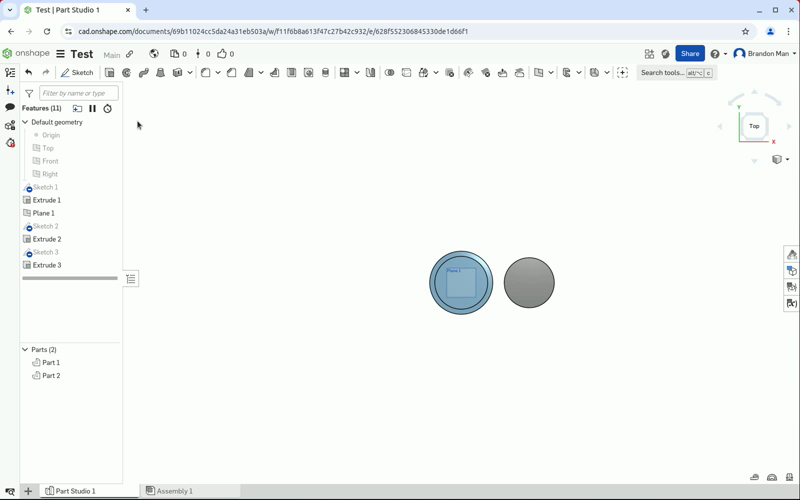
key(shift+h)
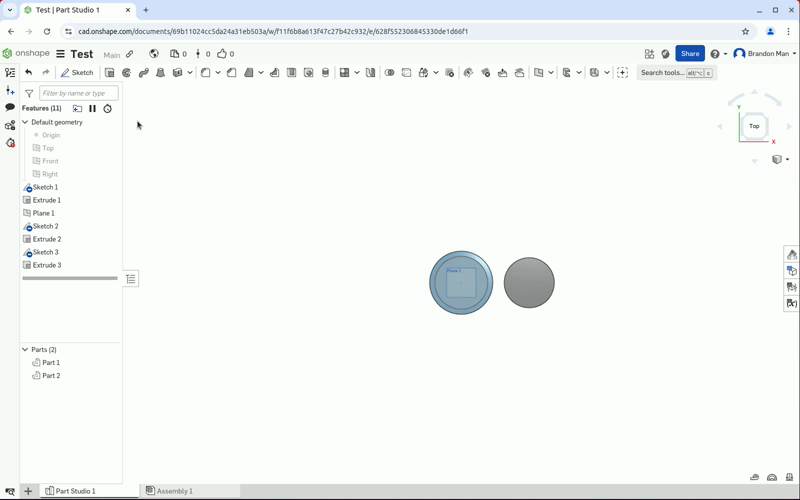
key(shift+h)
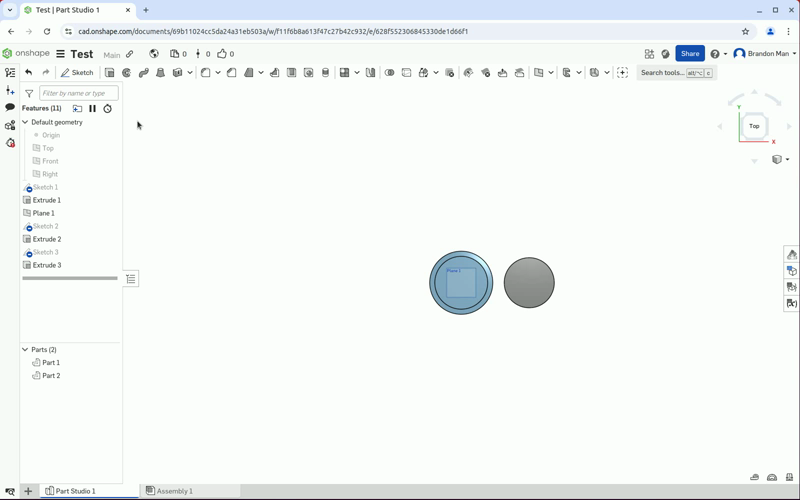
mouse_move(73, 189)
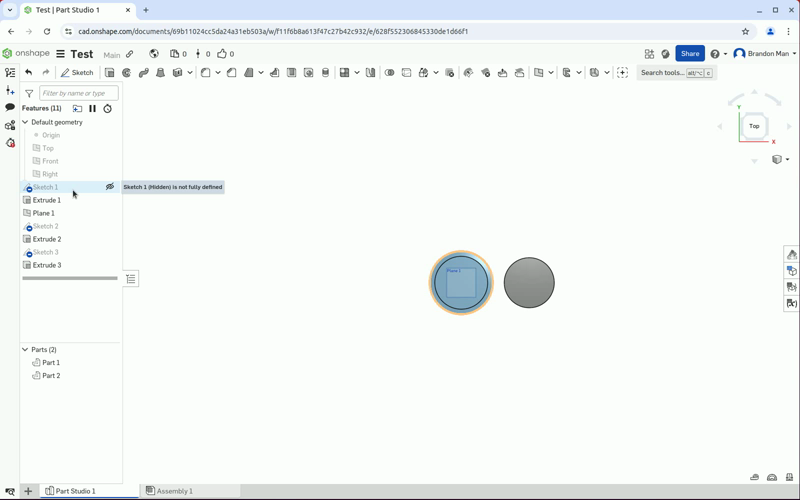
click(73, 189)
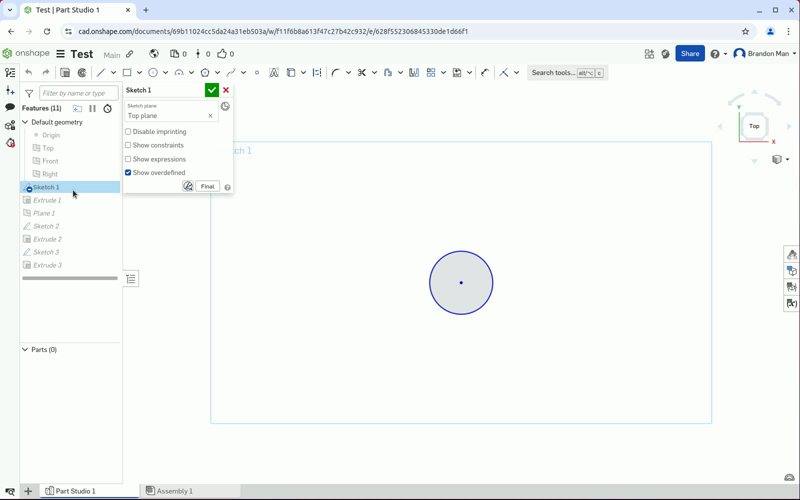
mouse_move(229, 92)
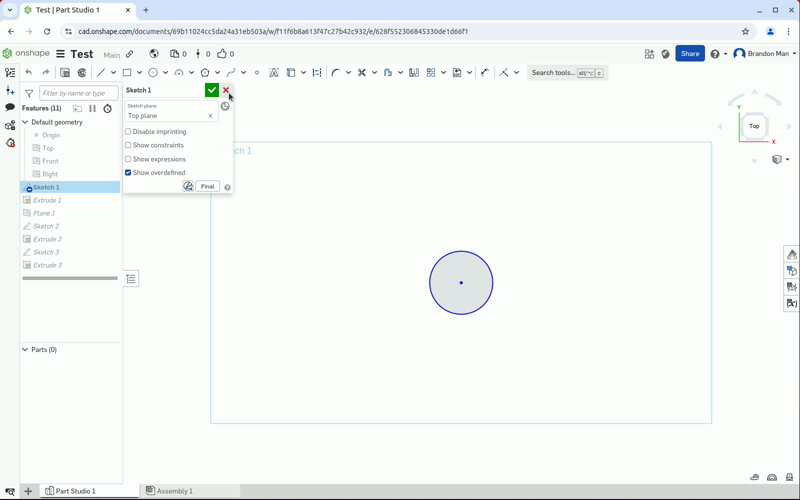
click(229, 92)
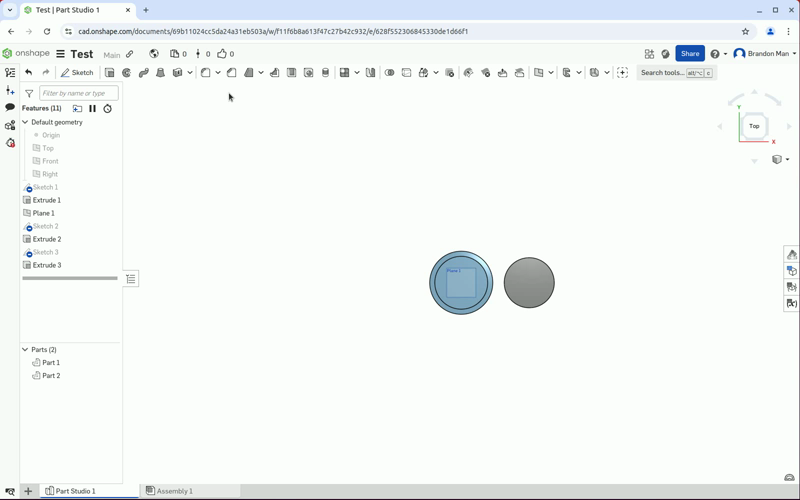
mouse_move(541, 75)
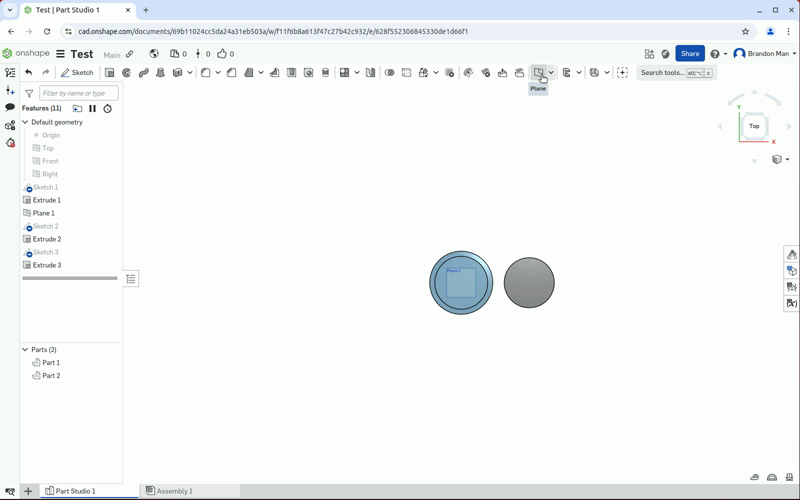
click(541, 75)
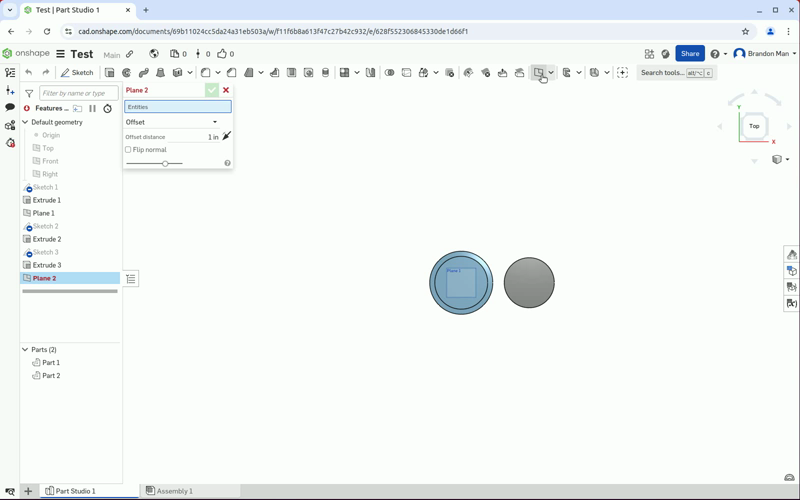
mouse_move(73, 150)
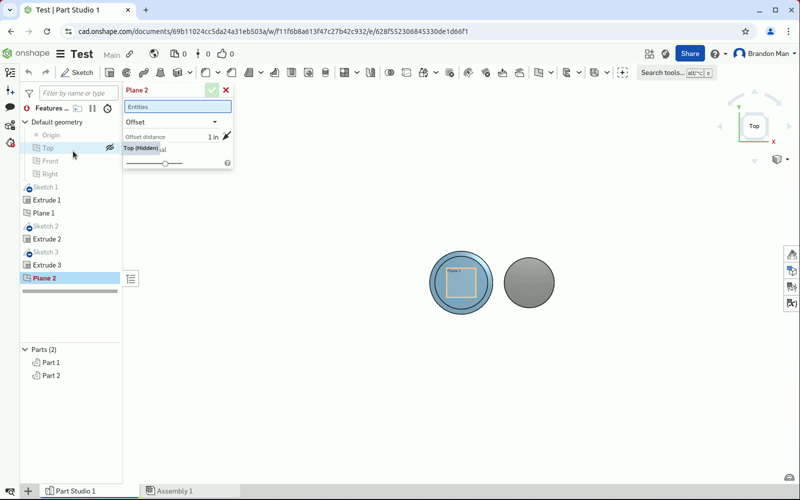
click(73, 150)
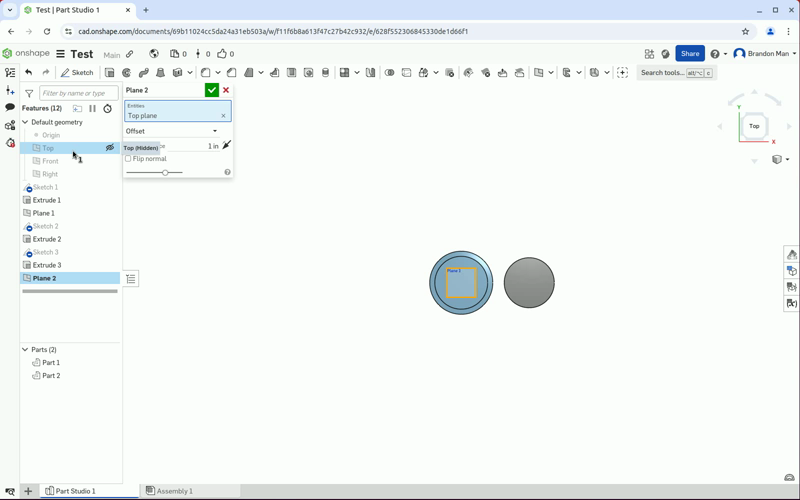
key(tab, 2)
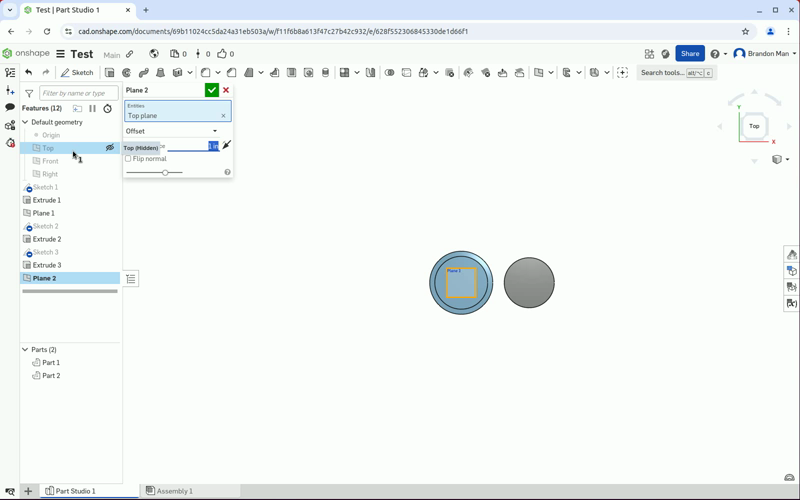
text(2.157)
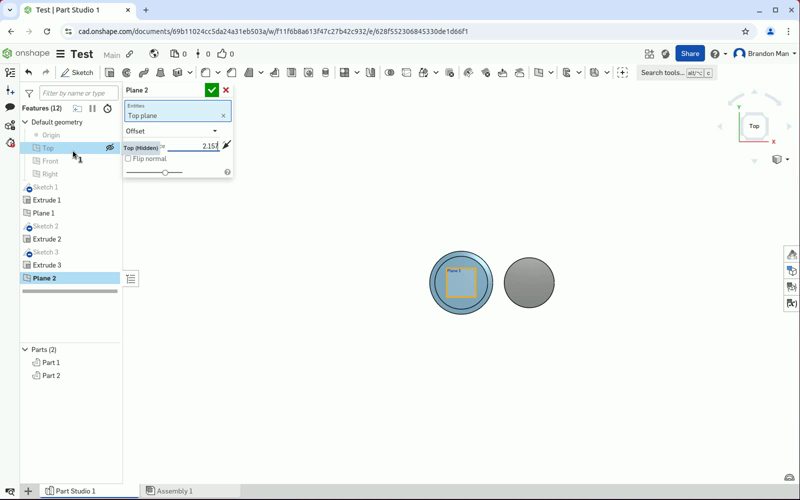
key(enter, 2)
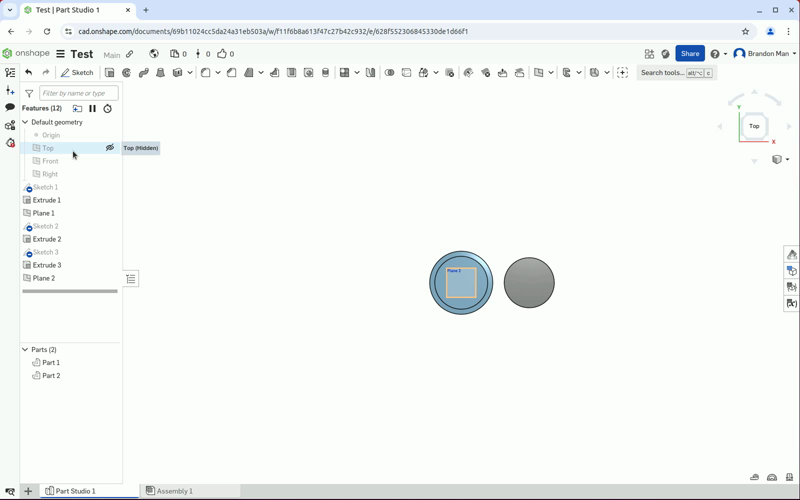
key(shift+s)
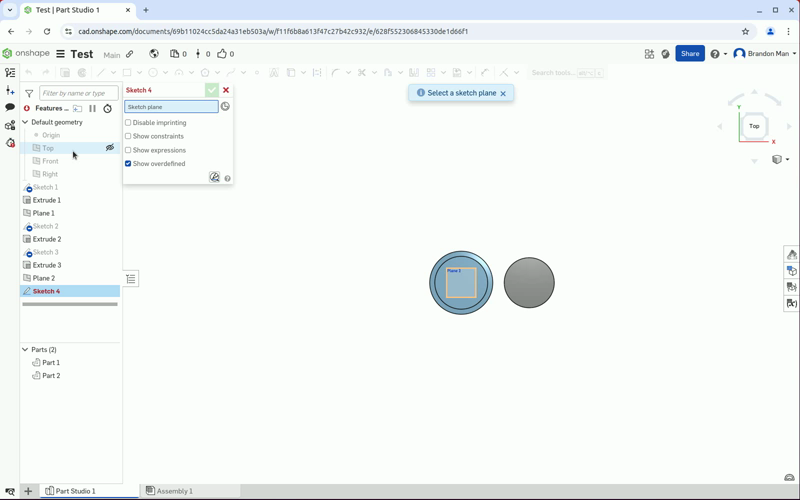
mouse_move(73, 280)
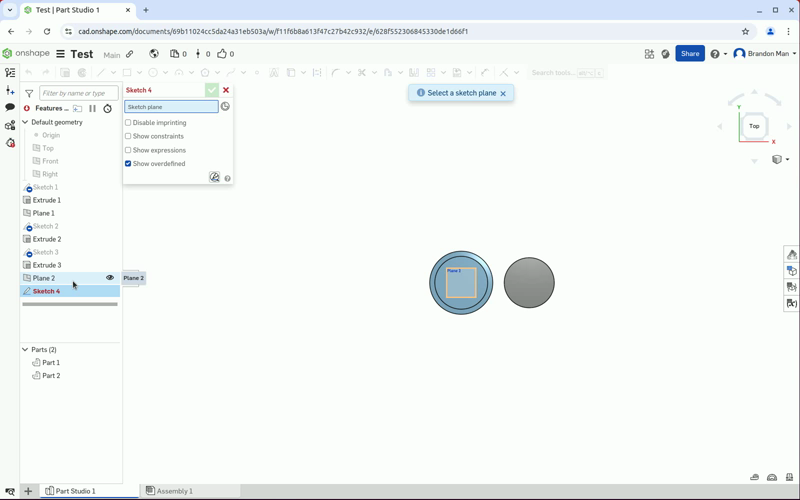
click(73, 280)
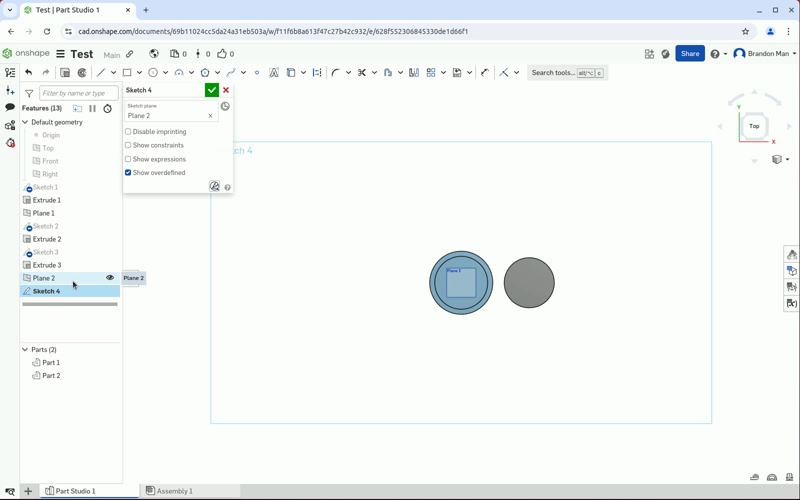
mouse_move(73, 352)
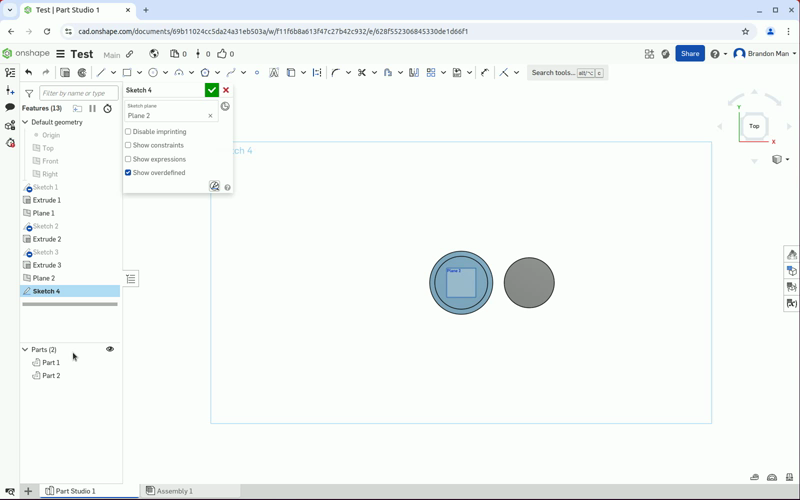
key(y)
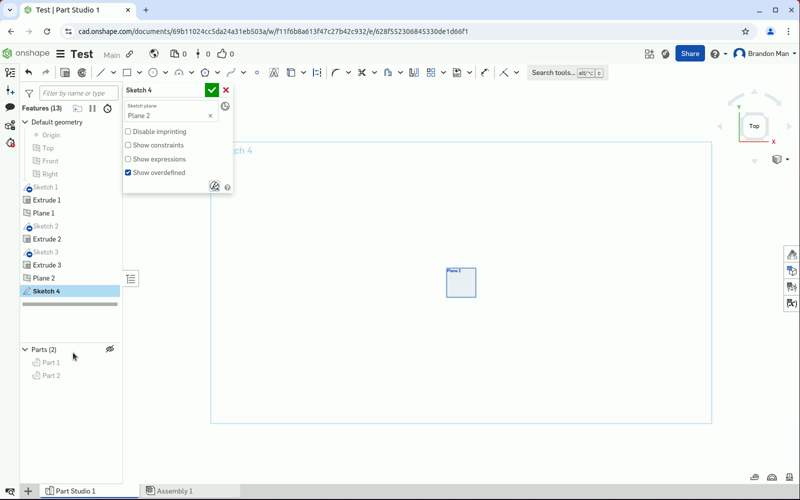
key(c)
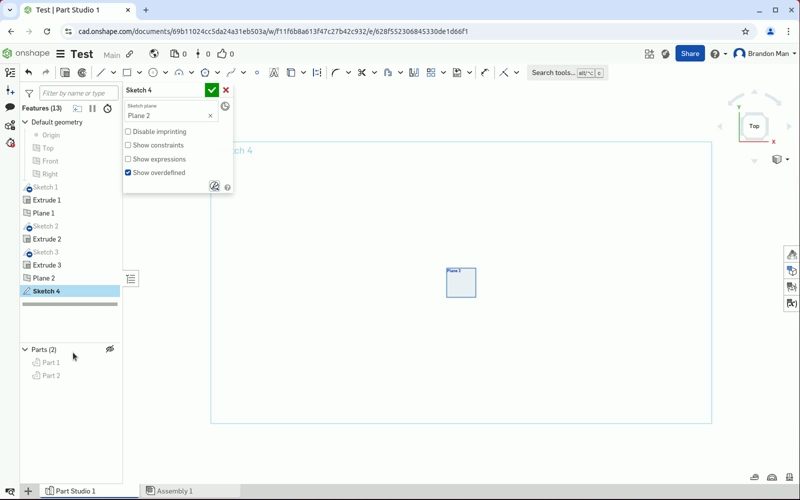
key_down(shift)
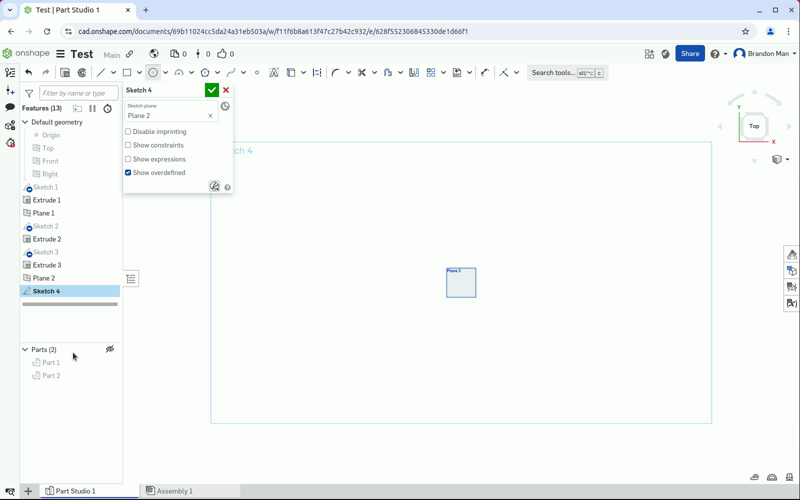
mouse_move(528, 282)
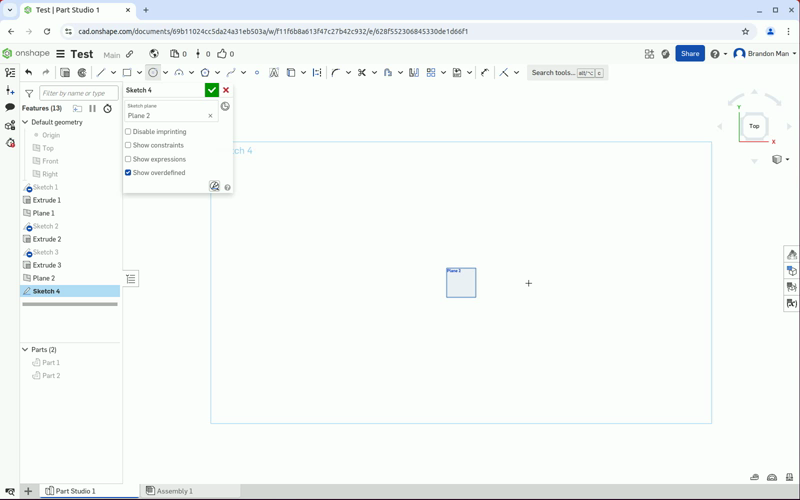
click(528, 282)
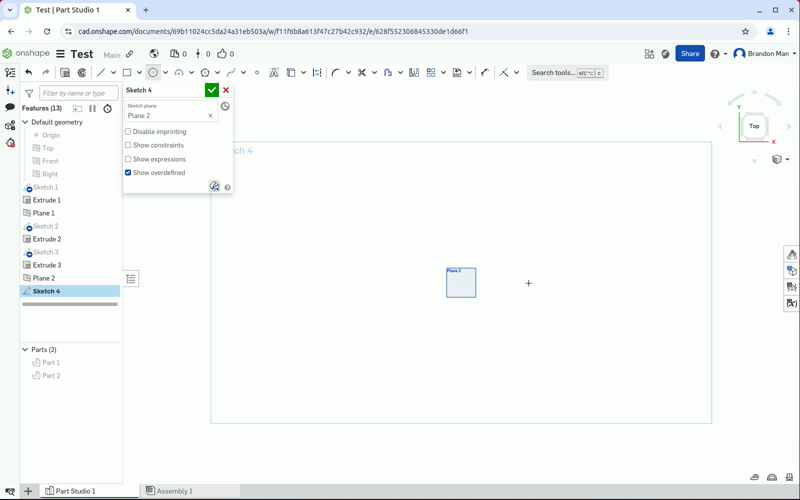
key_up(shift)
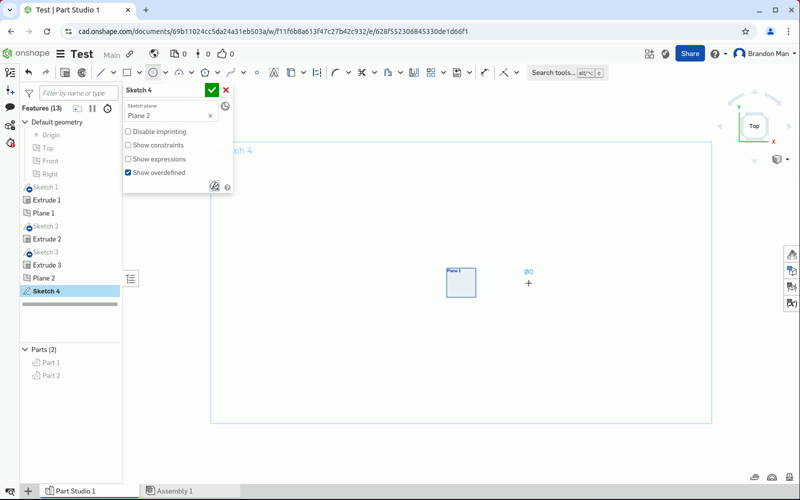
mouse_move(534, 282)
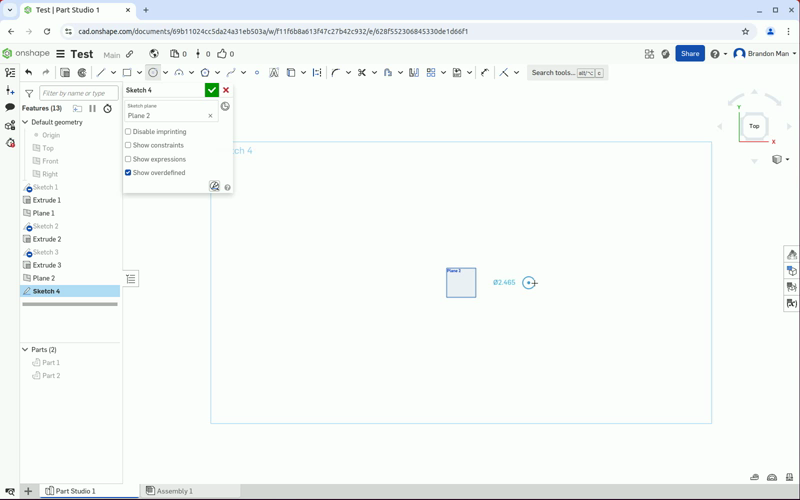
click(534, 282)
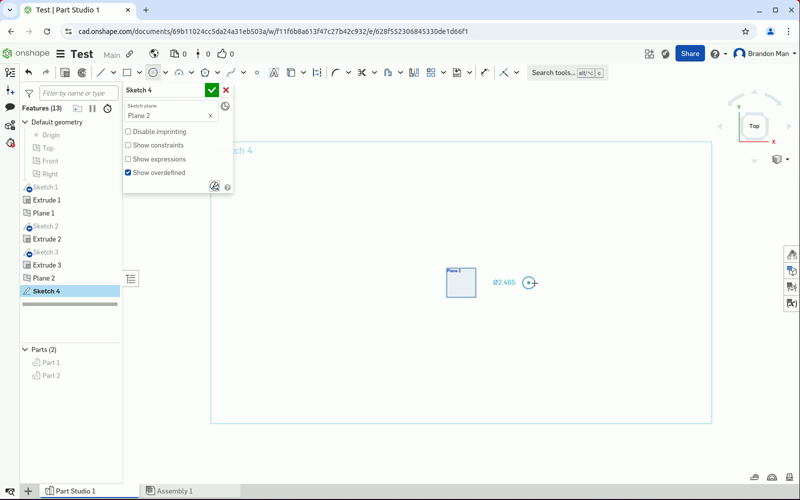
key(esc)
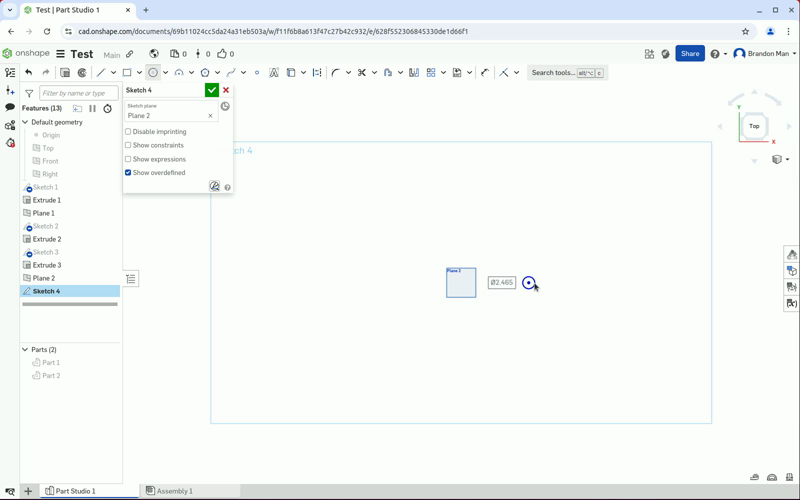
mouse_move(531, 285)
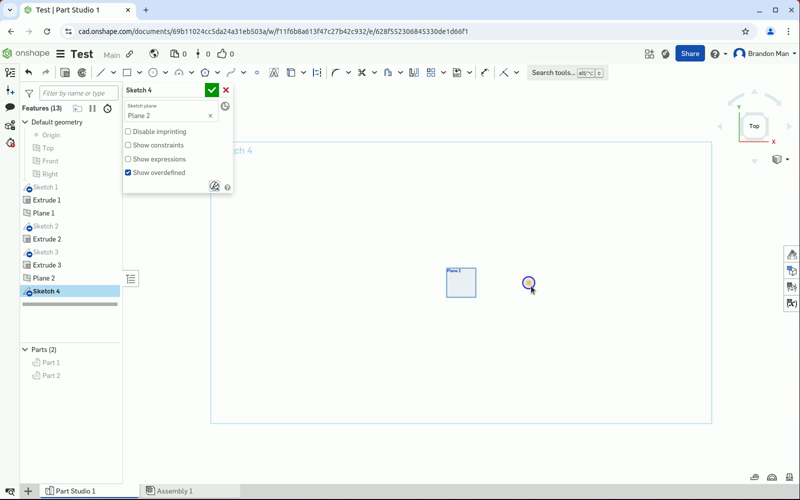
scroll(6)
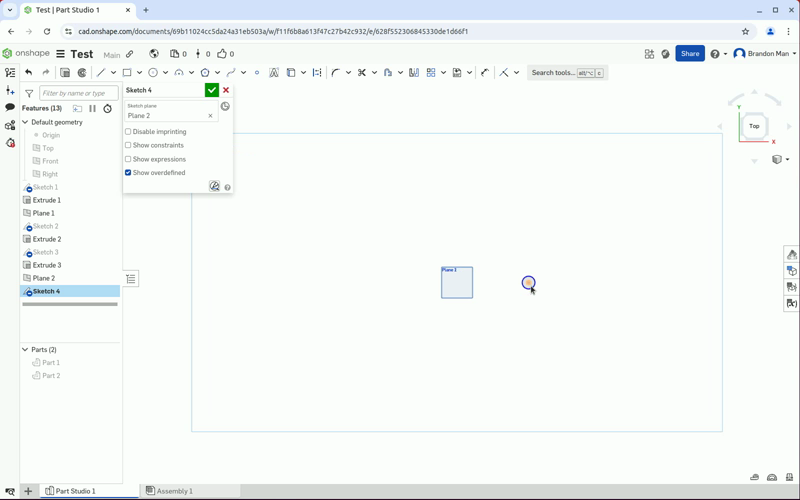
scroll(6)
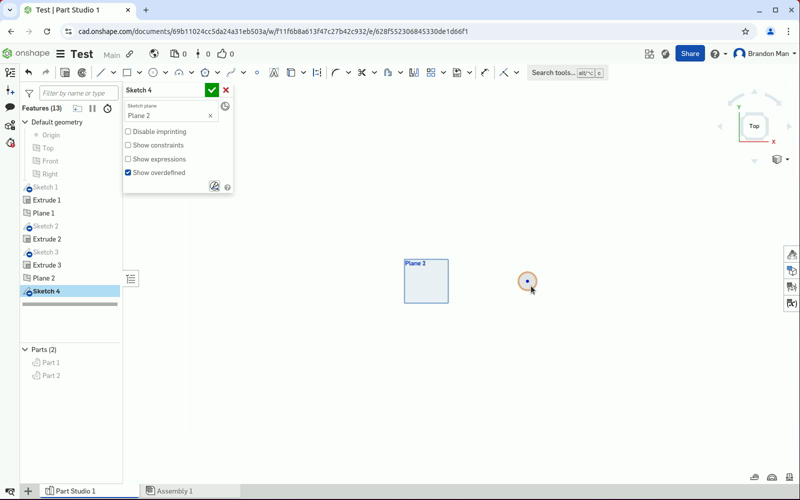
scroll(6)
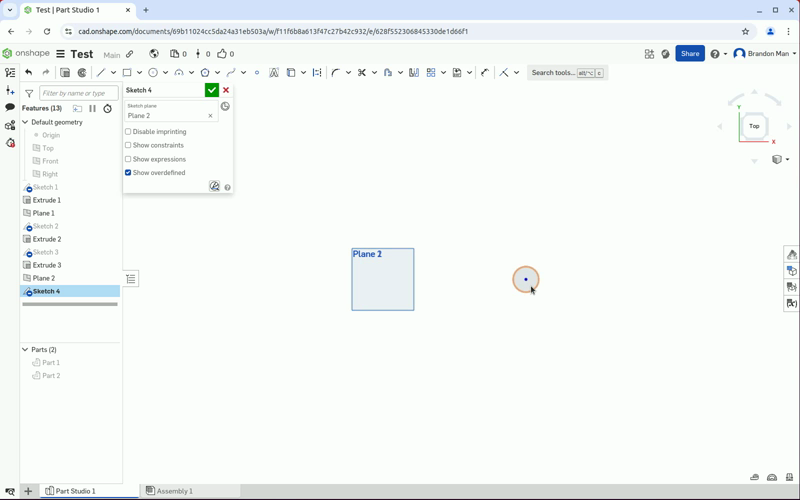
scroll(6)
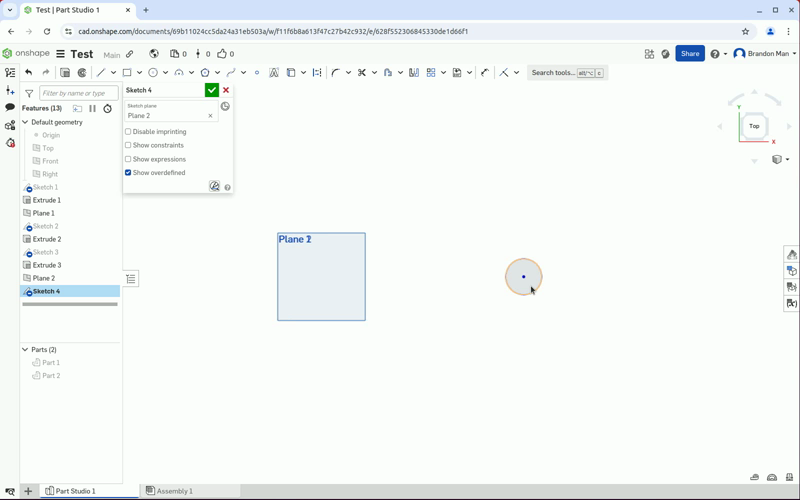
scroll(6)
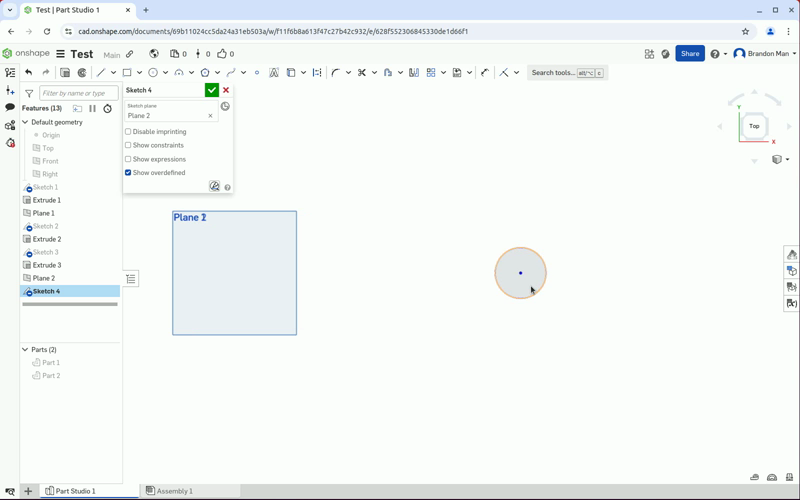
scroll(6)
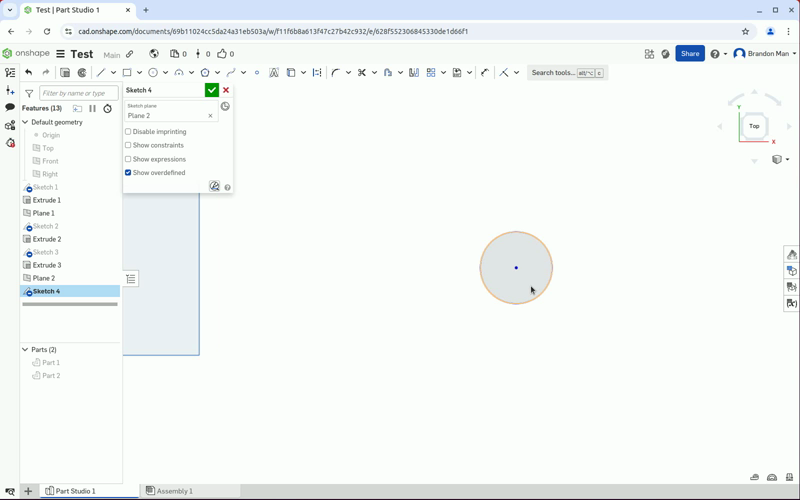
scroll(6)
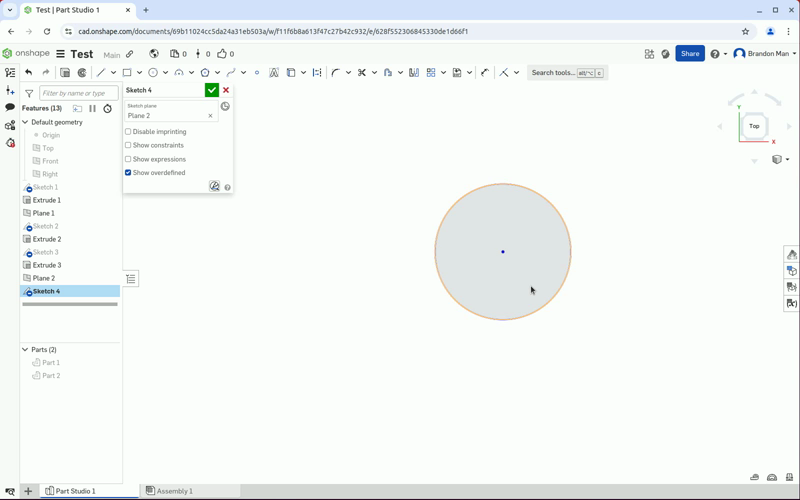
click(531, 285)
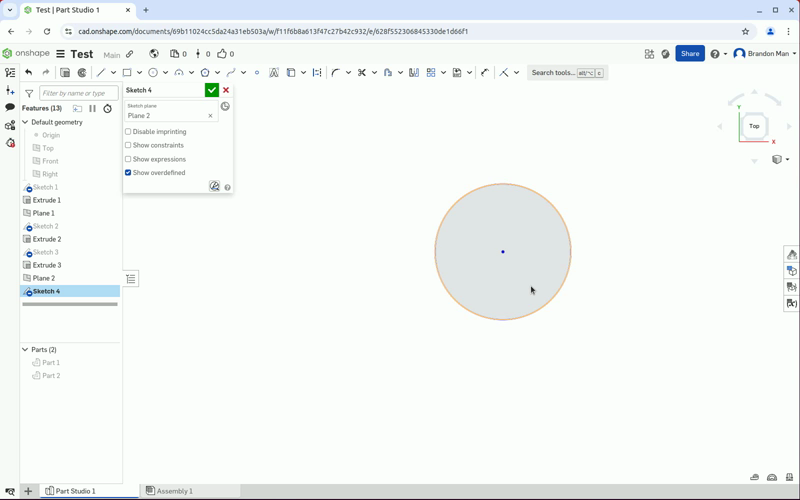
scroll(-6)
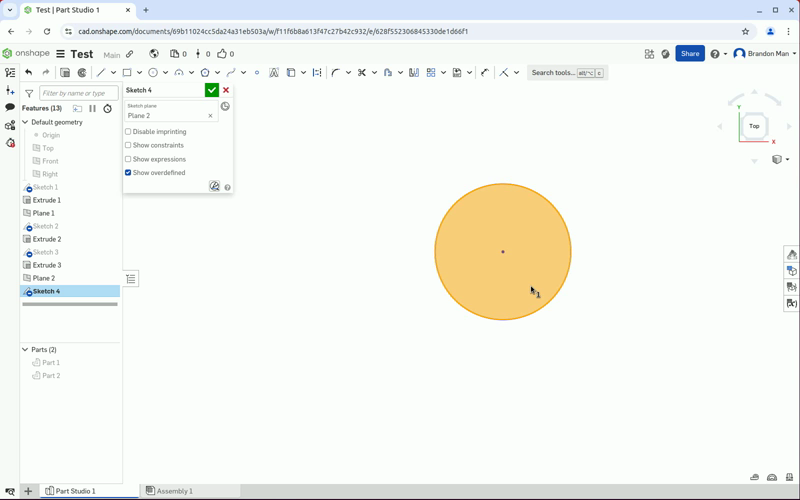
scroll(-6)
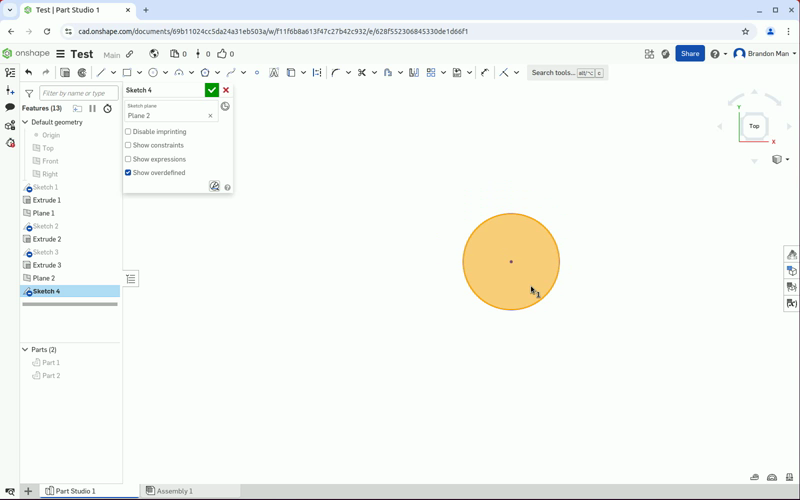
scroll(-6)
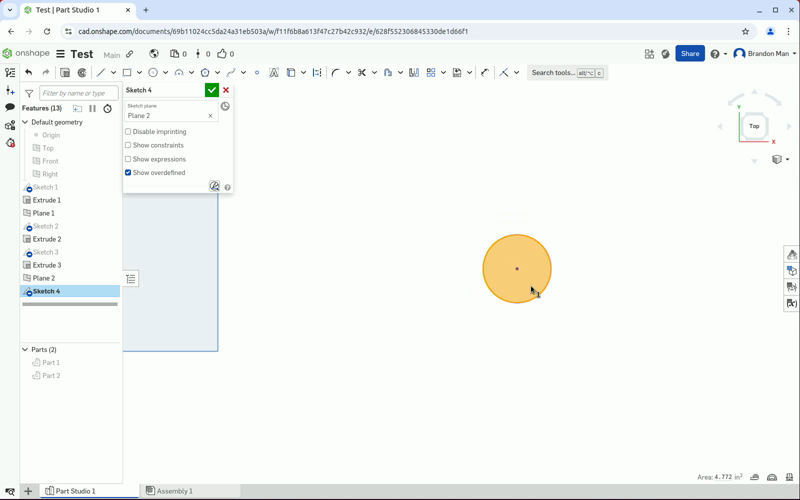
scroll(-6)
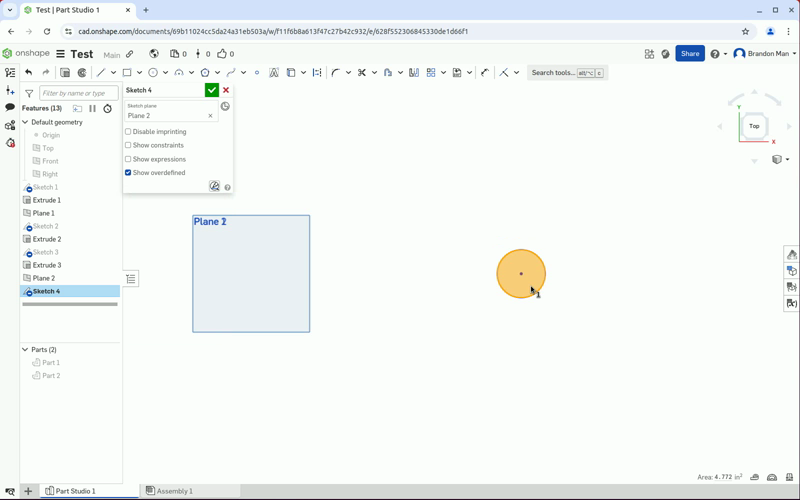
scroll(-6)
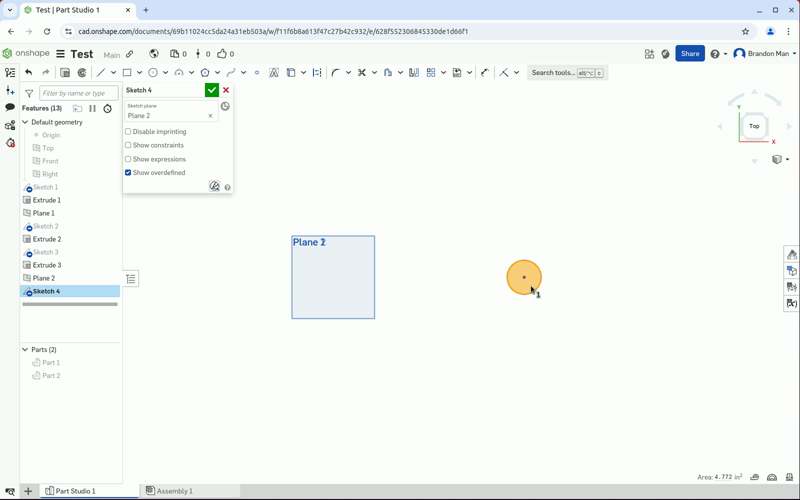
scroll(-6)
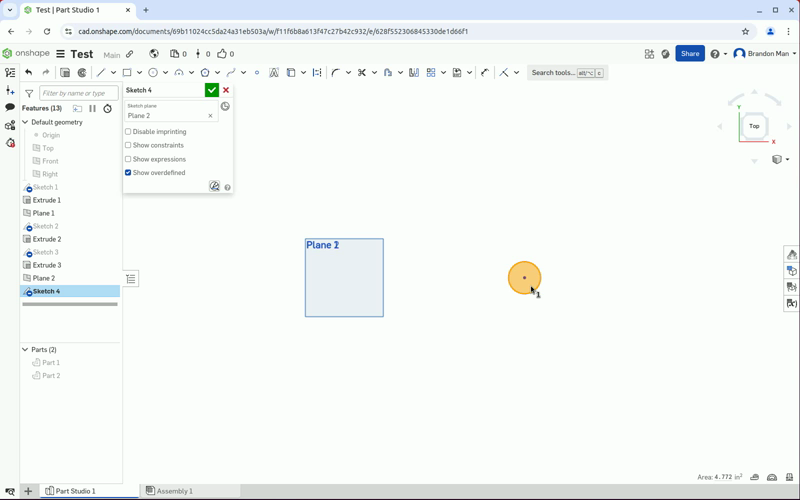
scroll(-6)
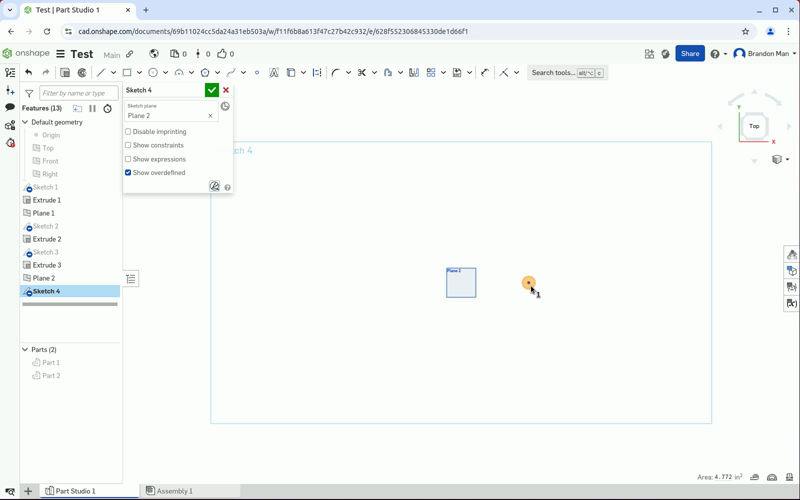
mouse_move(73, 352)
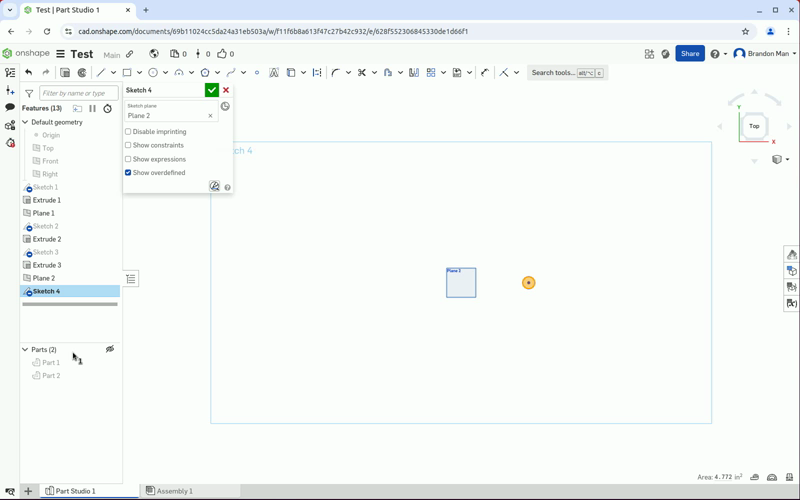
key(shift+y)
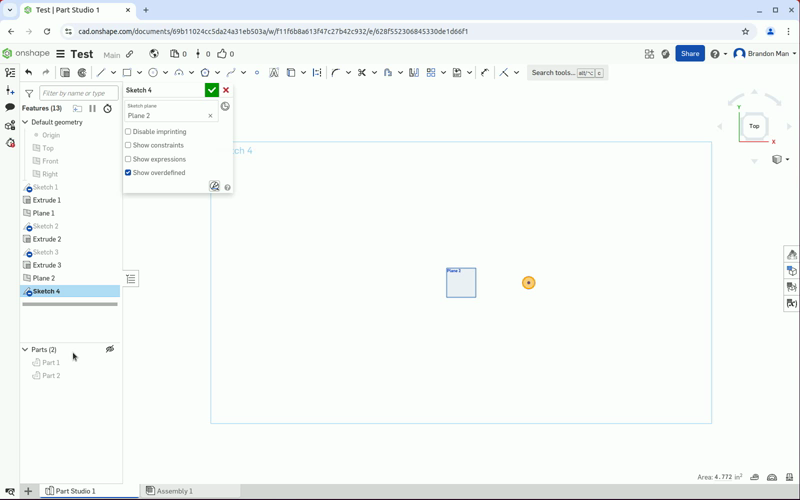
key(shift+e)
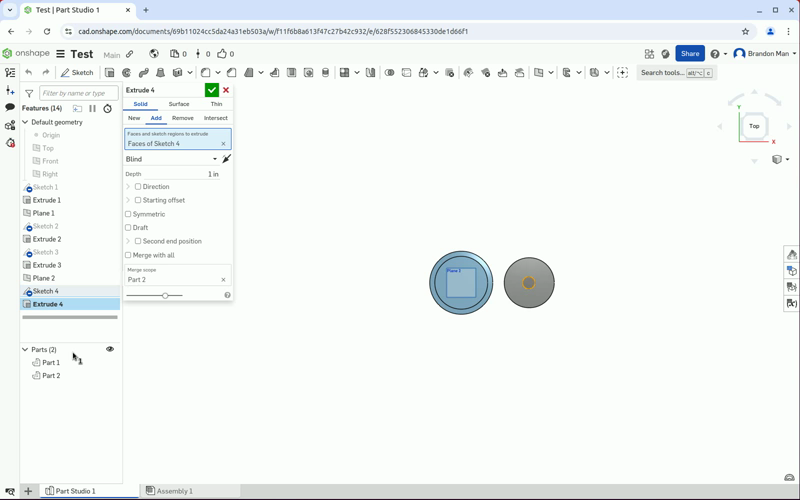
mouse_move(143, 106)
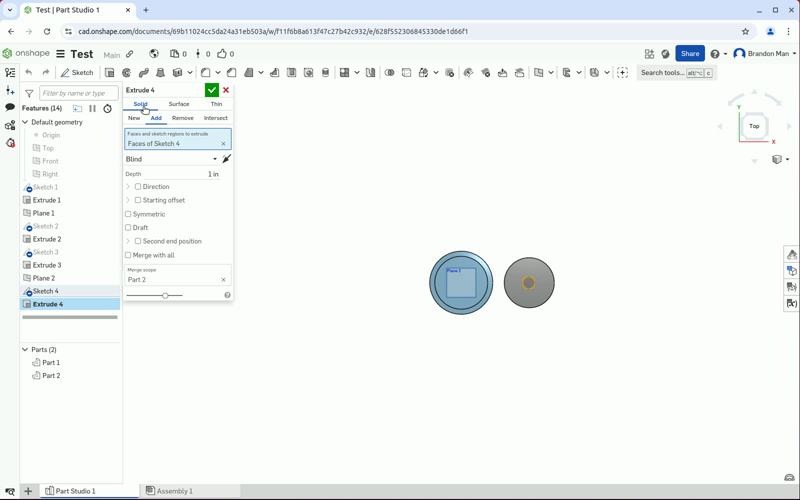
click(143, 106)
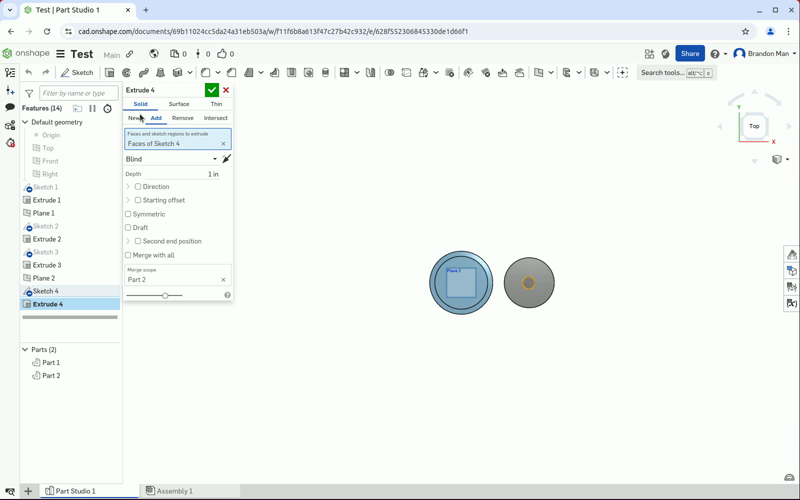
mouse_move(137, 120)
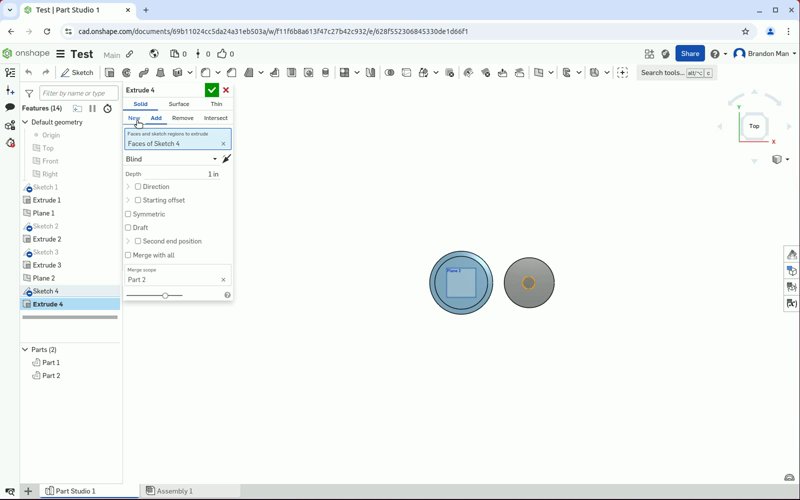
click(137, 120)
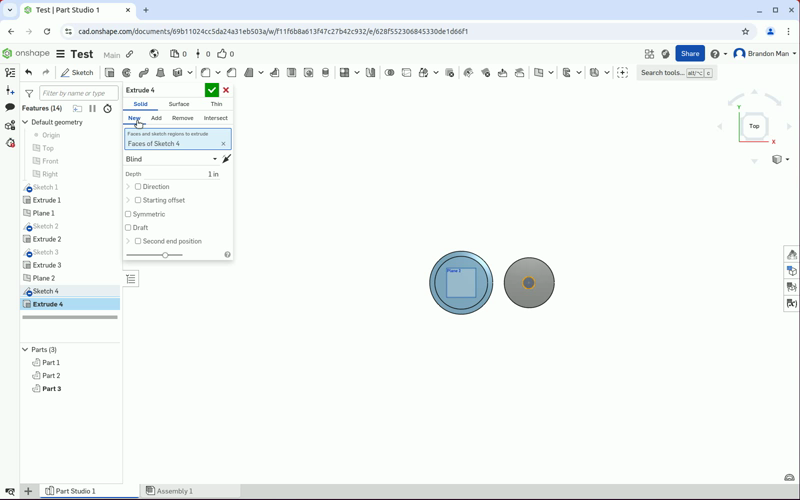
key(tab, 4)
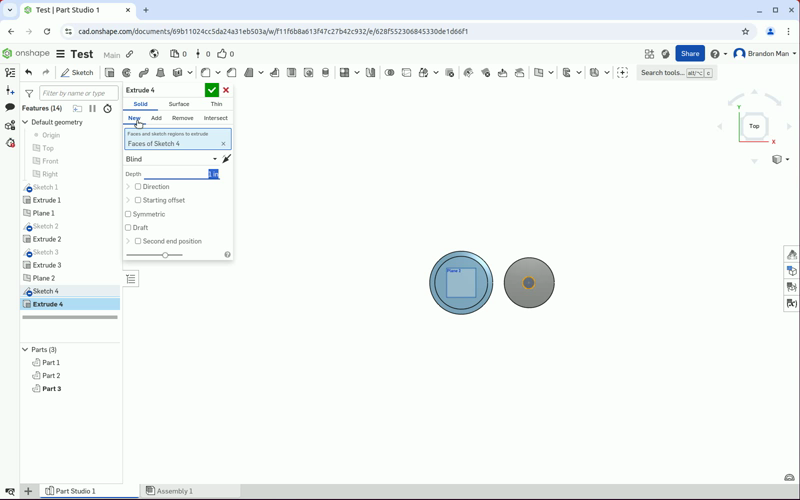
text(20.942)
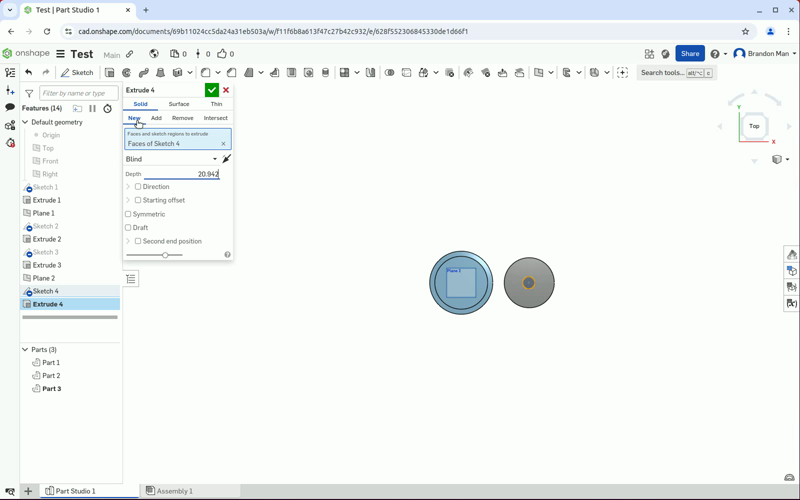
key(enter)
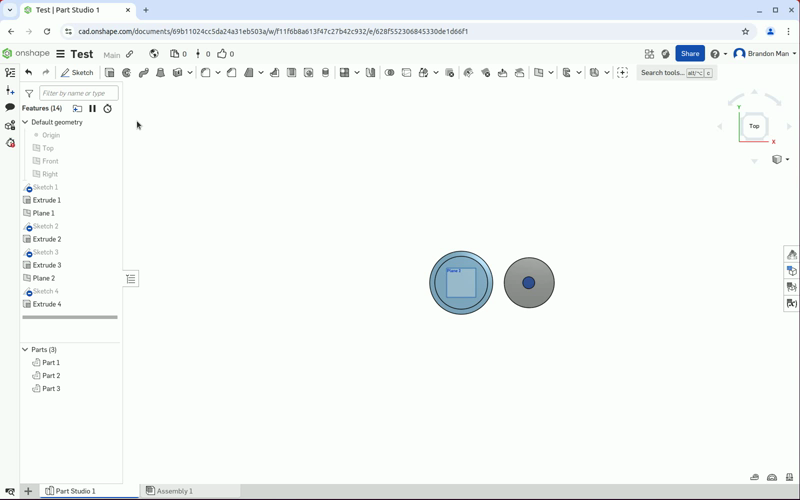
key(shift+h)
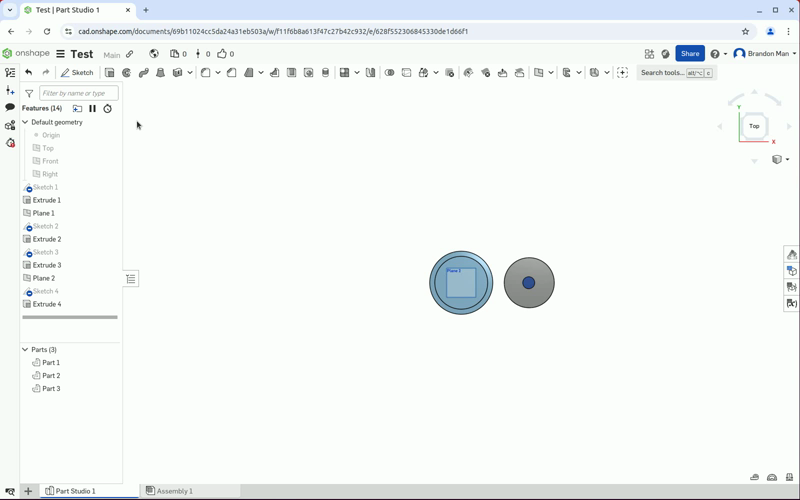
key(shift+h)
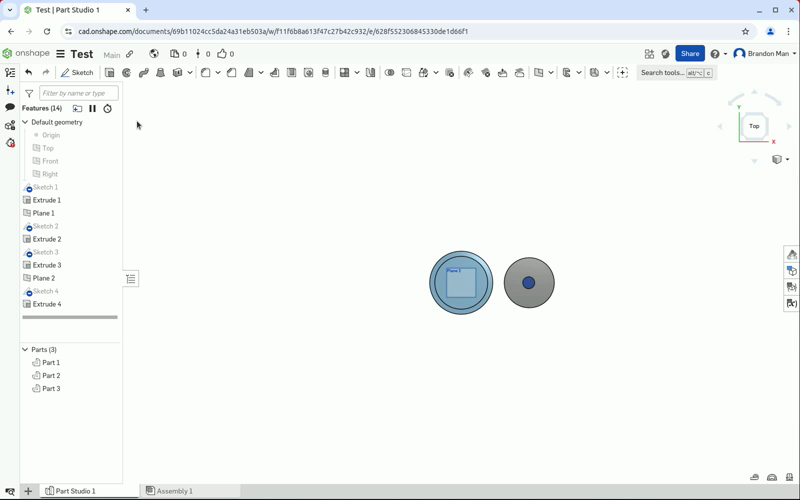
mouse_move(73, 189)
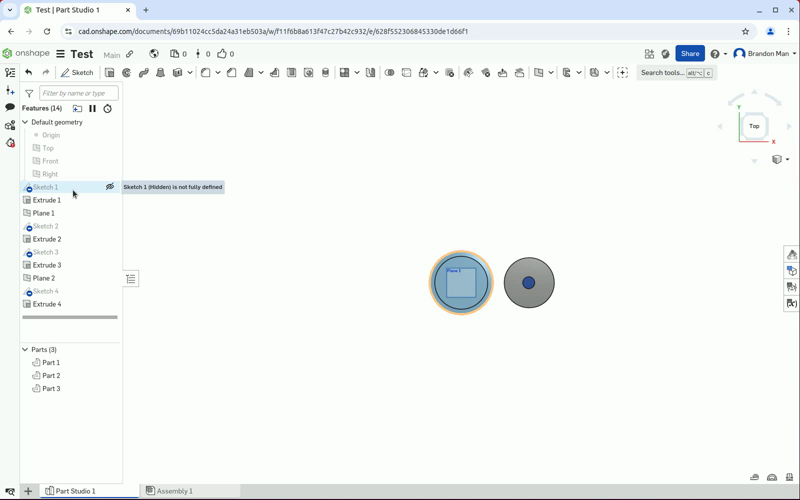
click(73, 189)
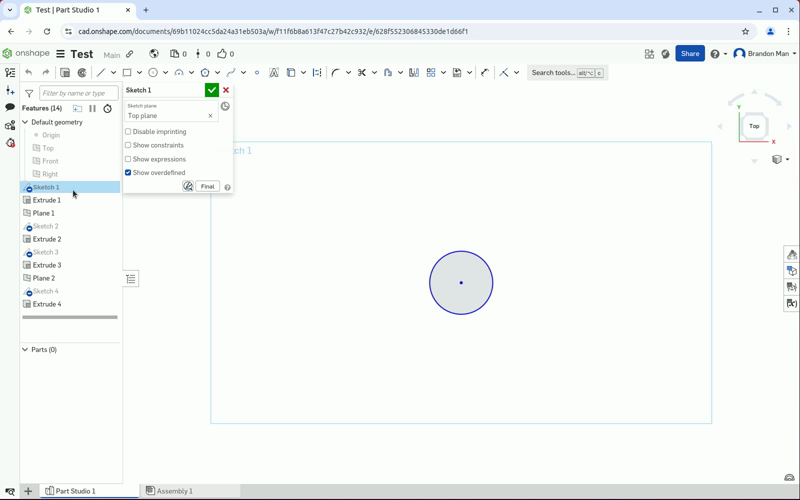
mouse_move(229, 92)
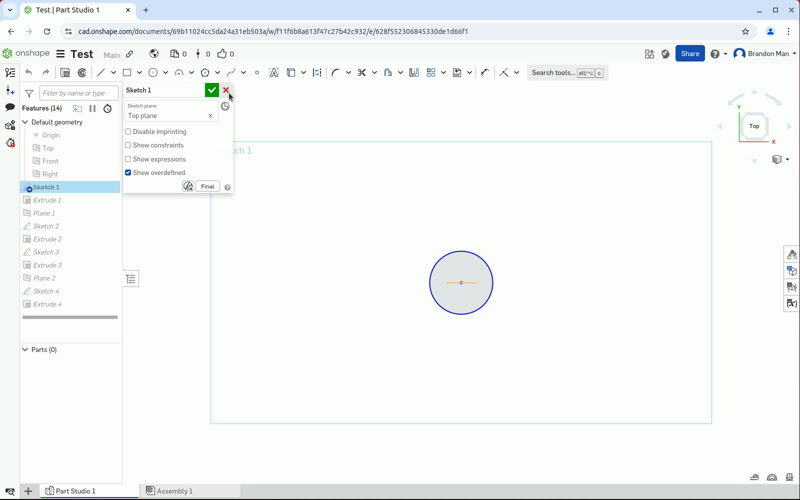
click(229, 92)
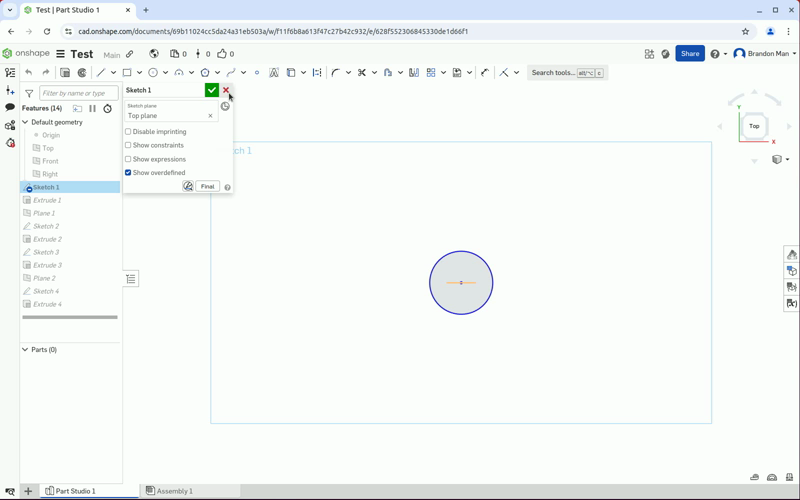
key(shift+s)
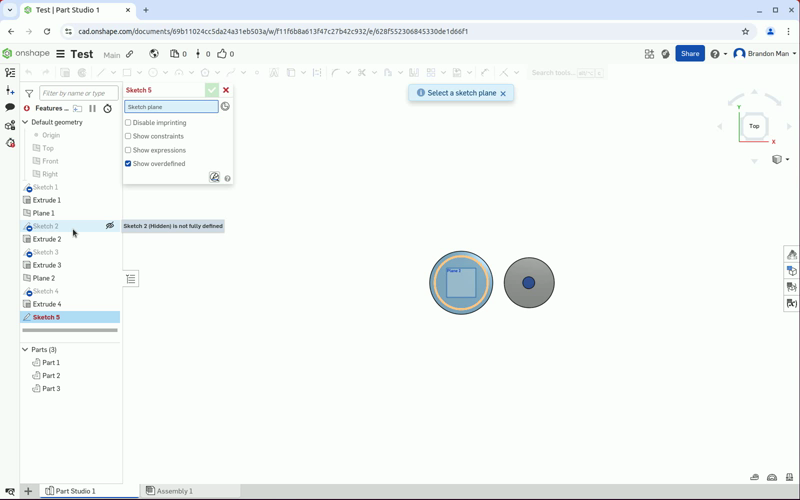
scroll(3)
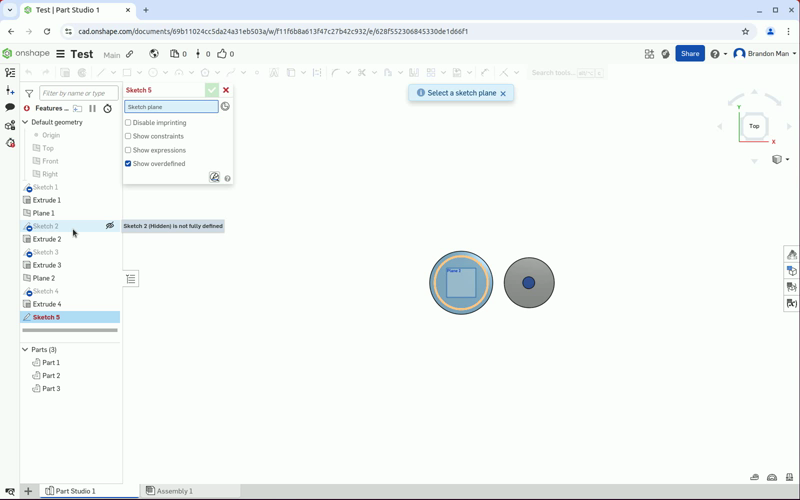
mouse_move(73, 150)
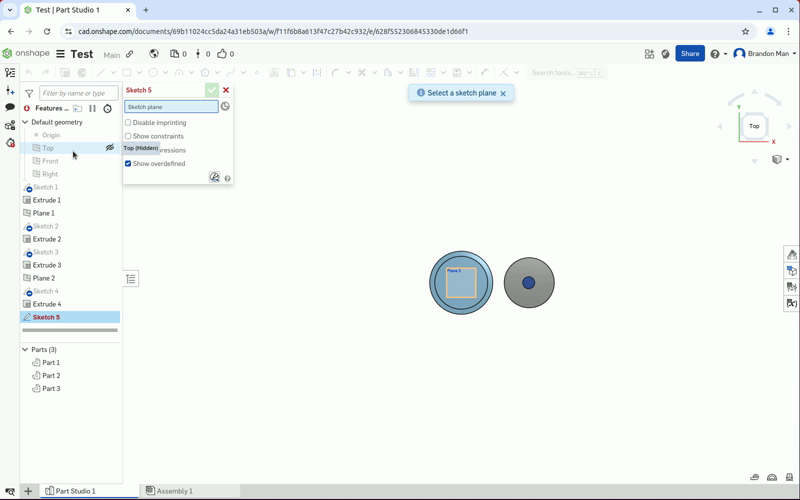
click(73, 150)
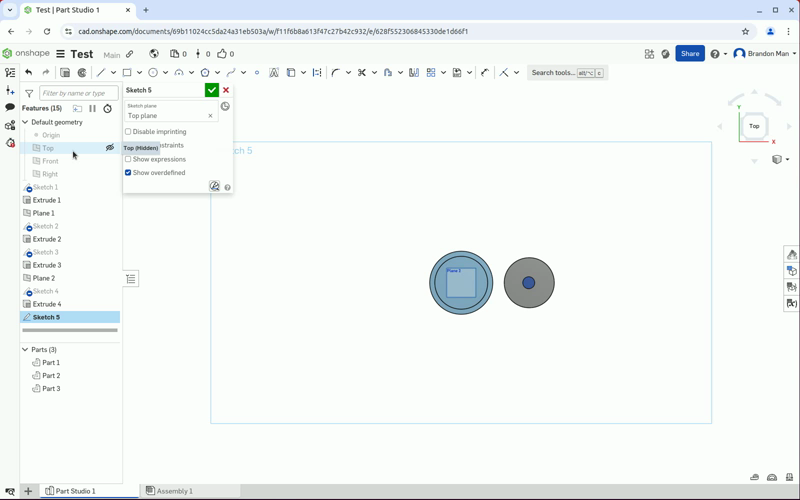
mouse_move(73, 352)
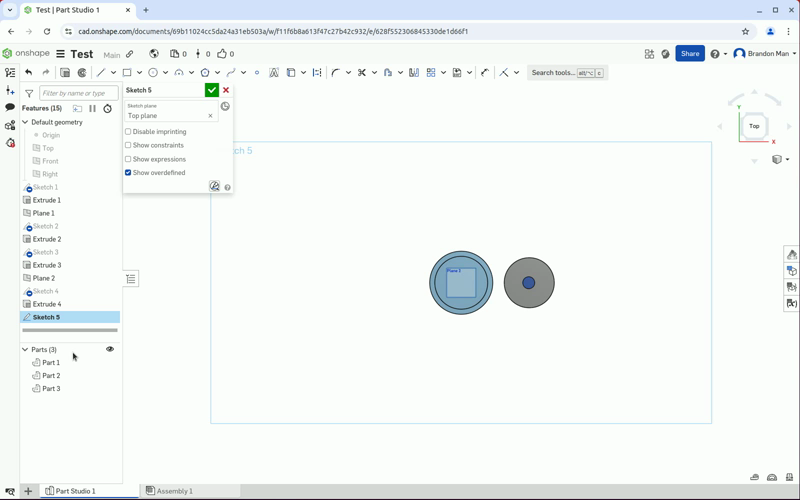
key(y)
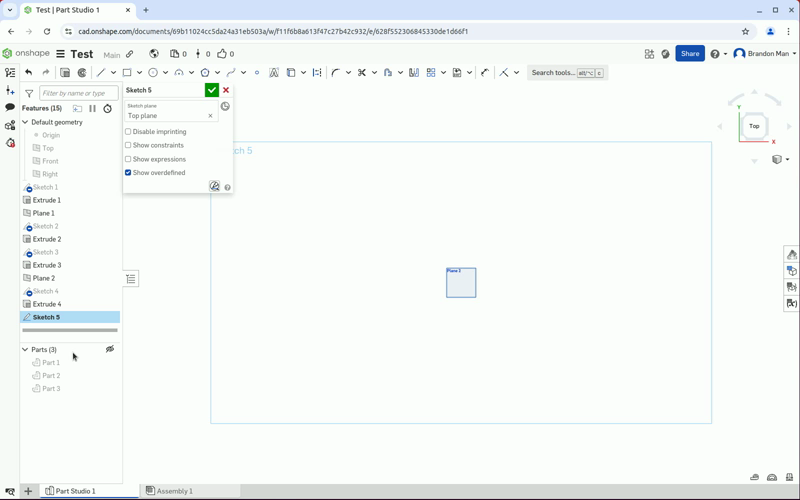
key(c)
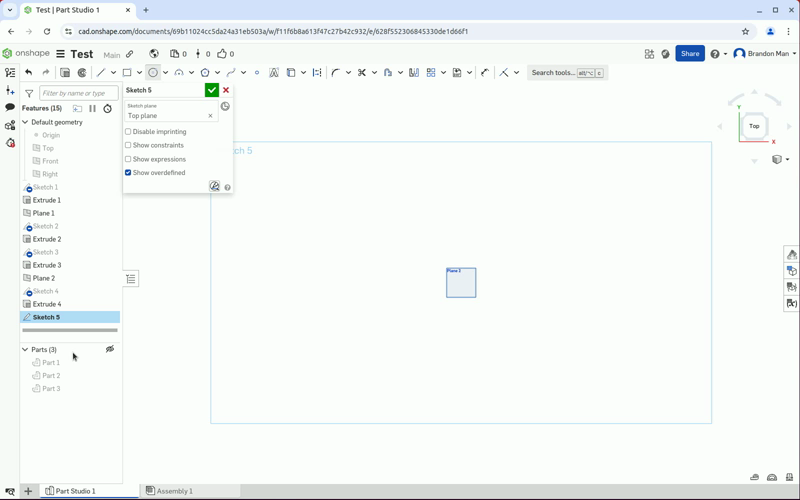
key_down(shift)
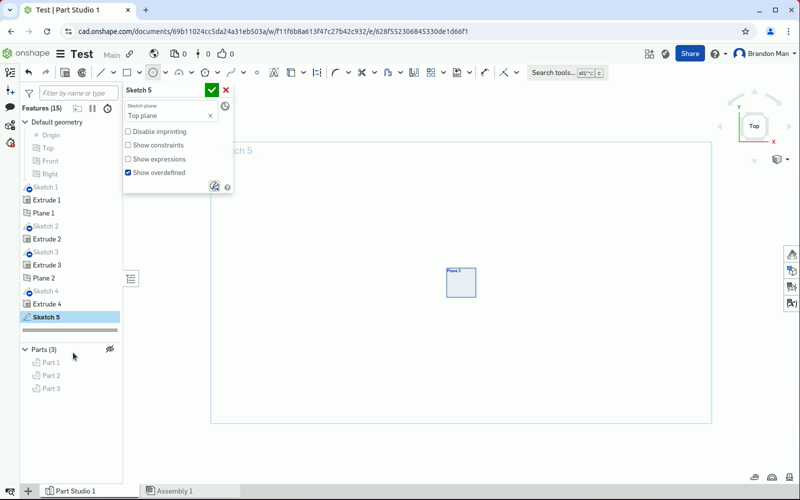
mouse_move(379, 282)
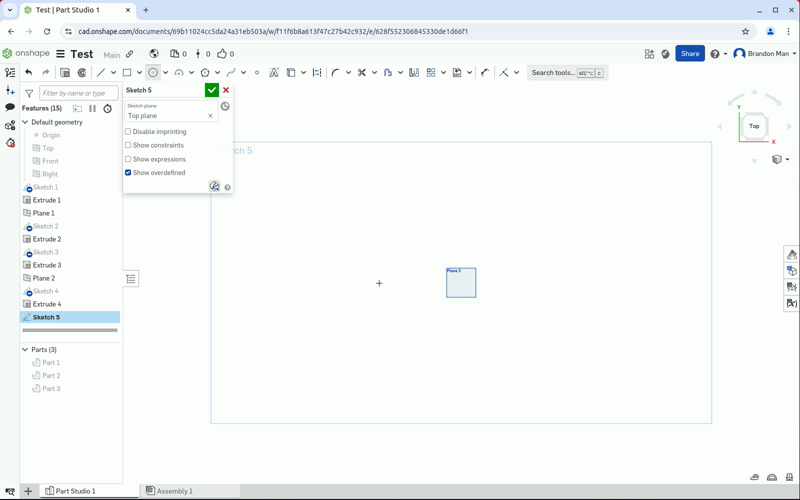
click(379, 282)
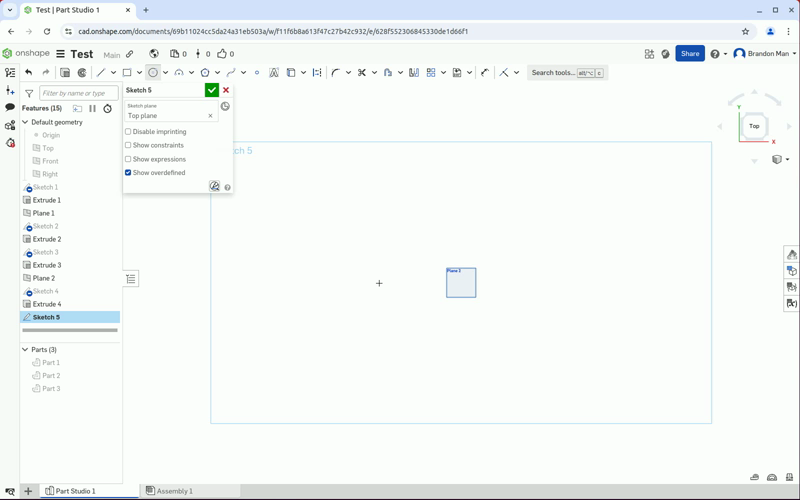
key_up(shift)
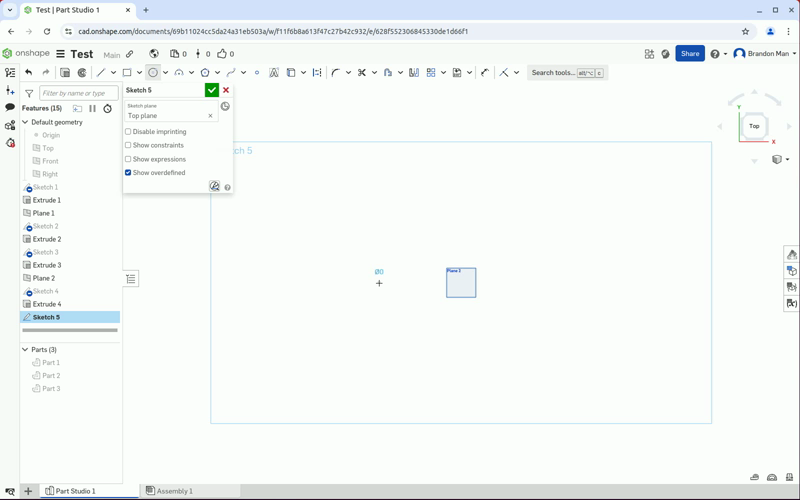
mouse_move(404, 282)
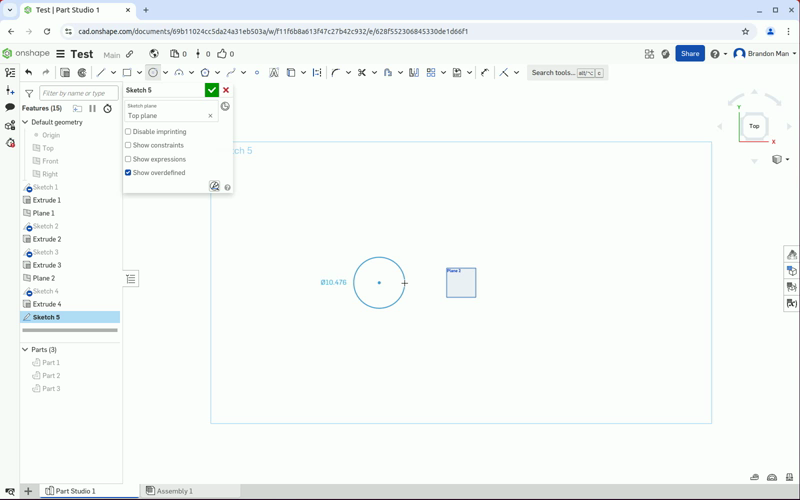
click(404, 282)
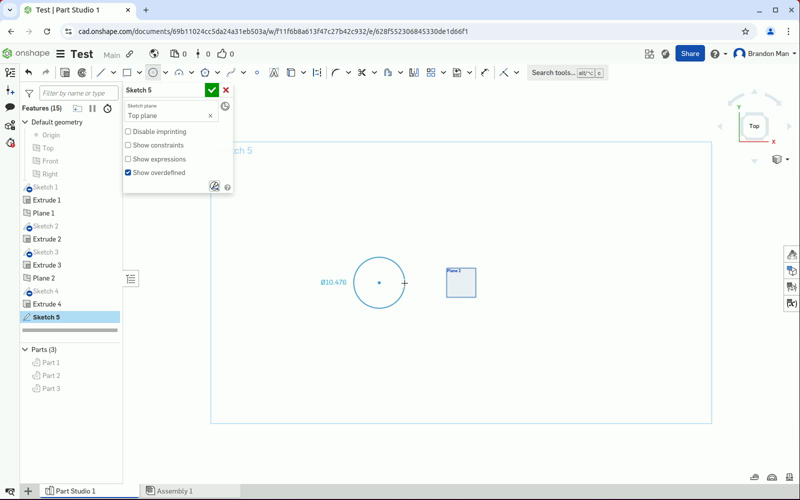
key(esc)
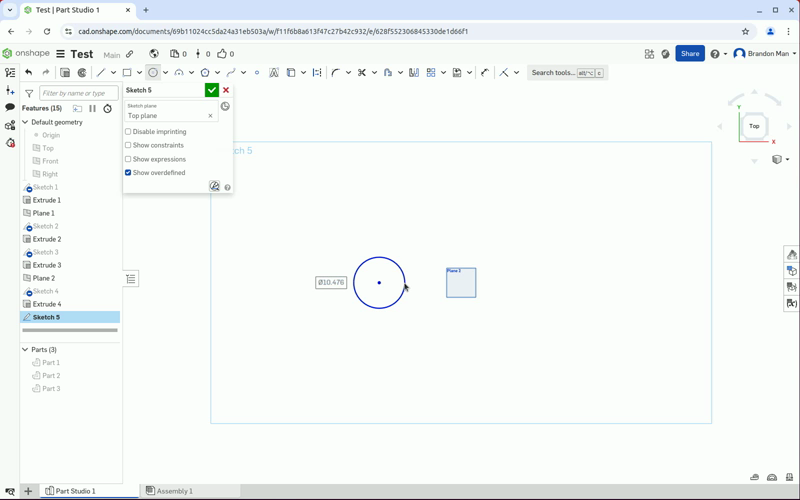
mouse_move(356, 291)
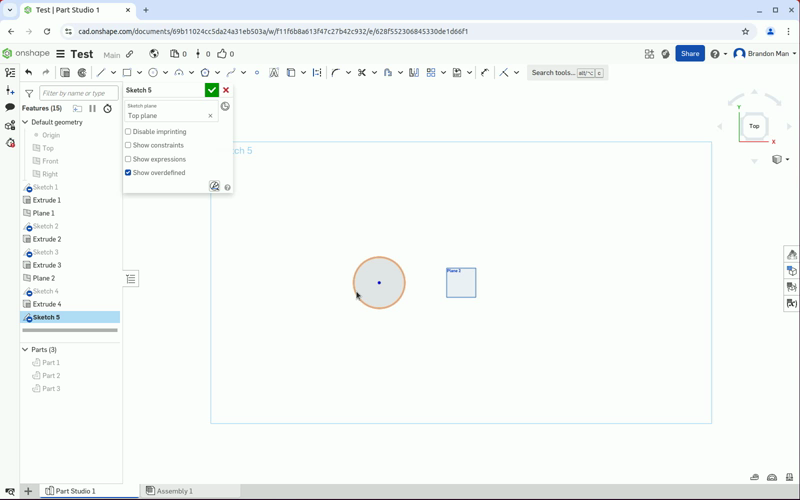
click(356, 291)
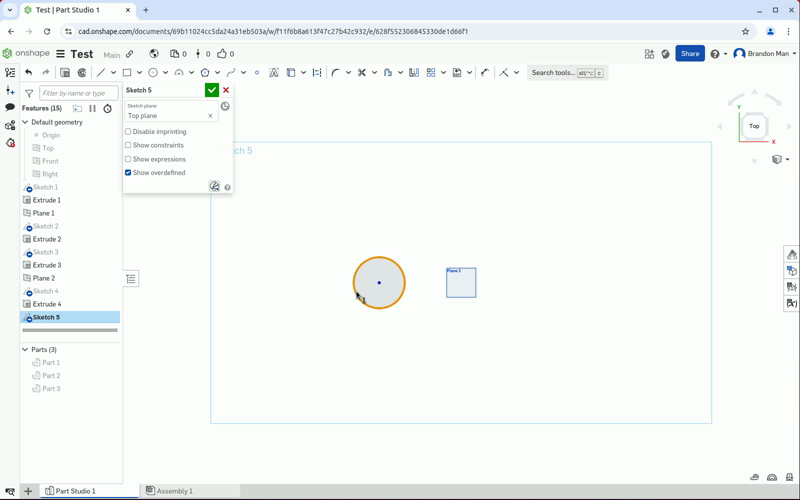
mouse_move(73, 352)
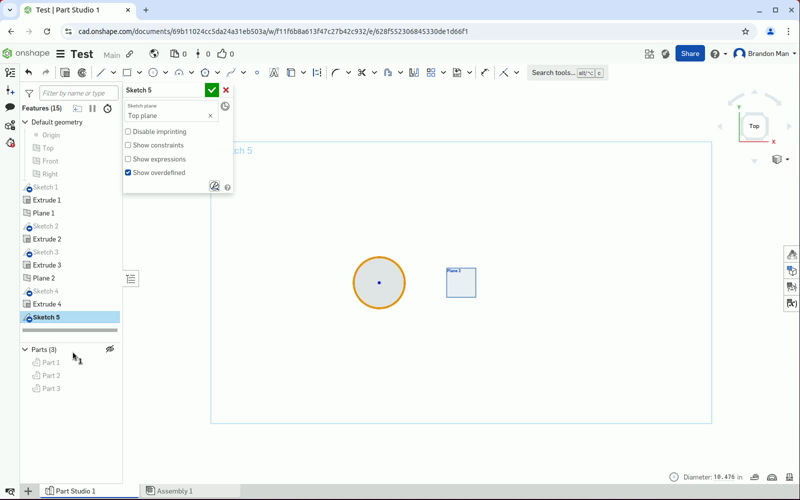
key(shift+y)
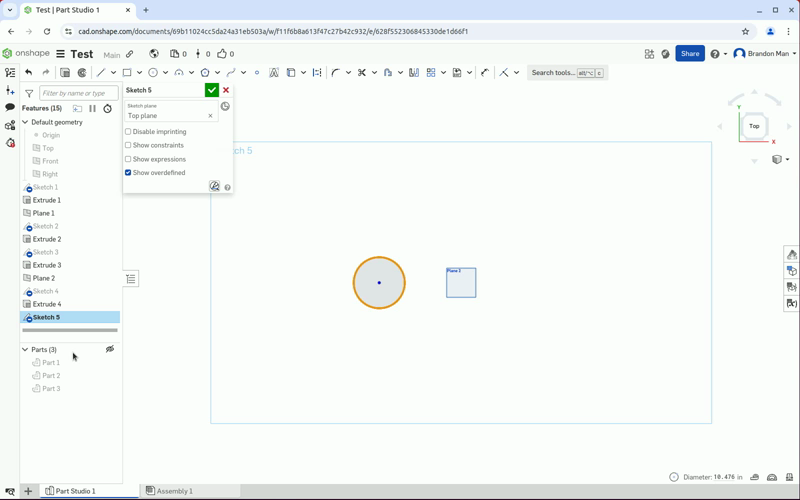
key(shift+e)
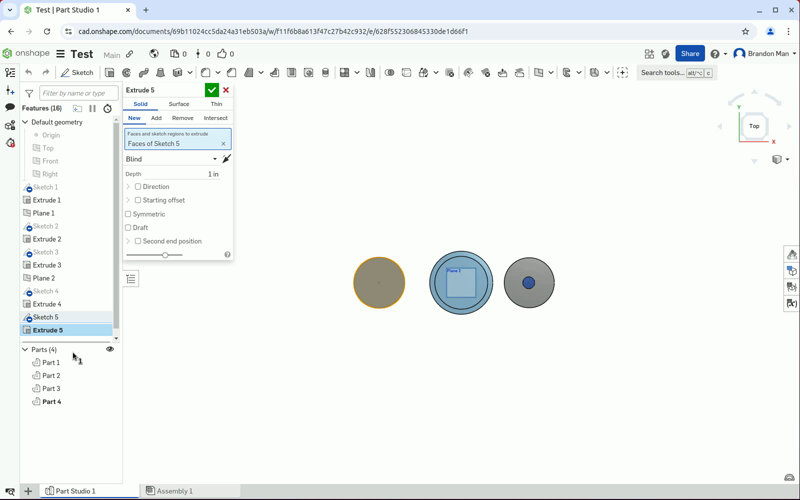
mouse_move(143, 106)
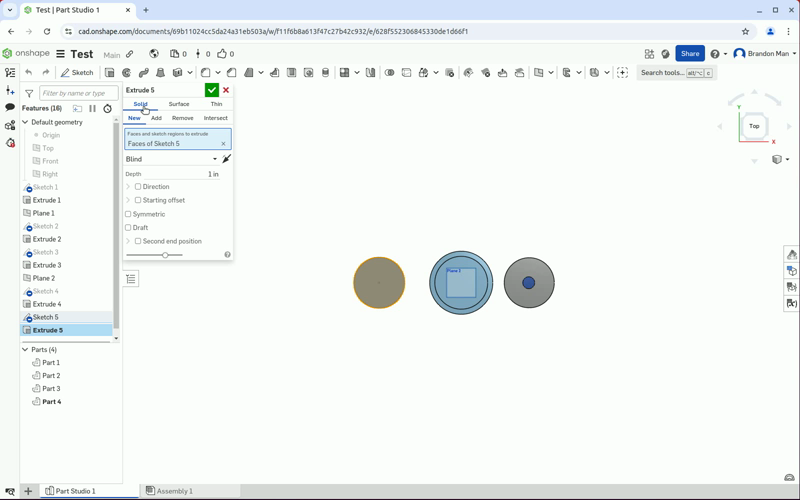
click(143, 106)
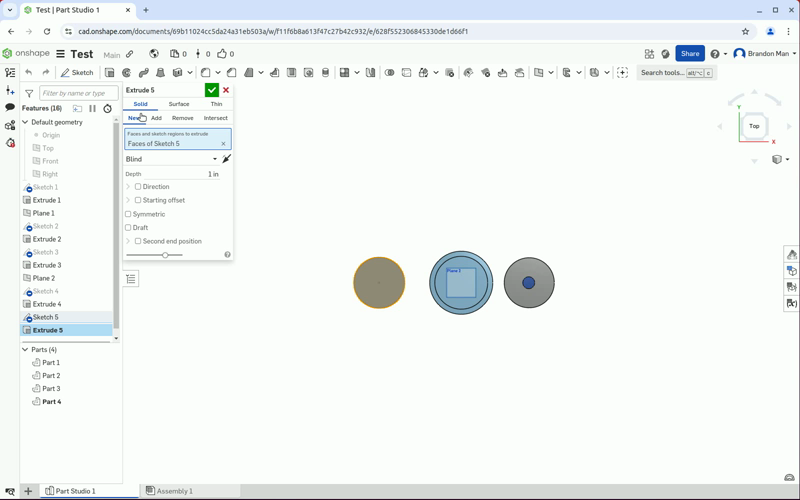
mouse_move(137, 120)
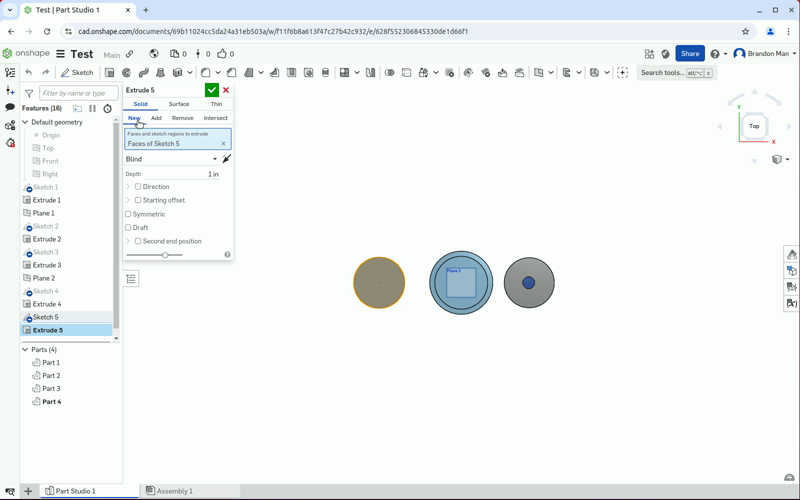
click(137, 120)
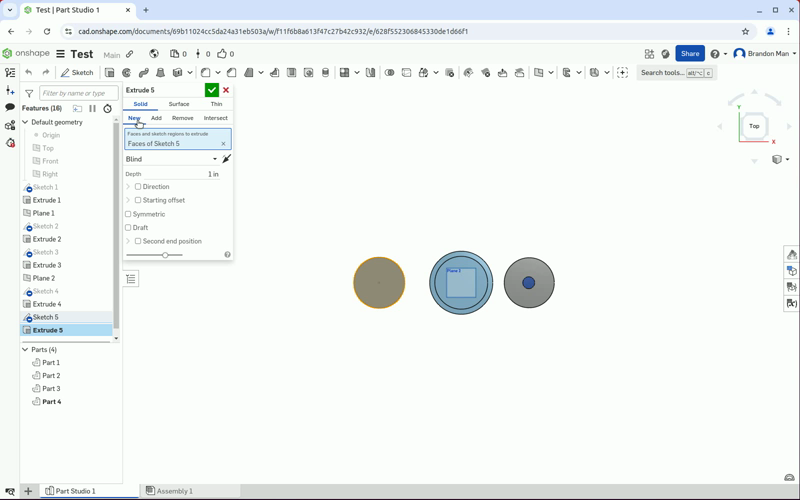
key(tab, 4)
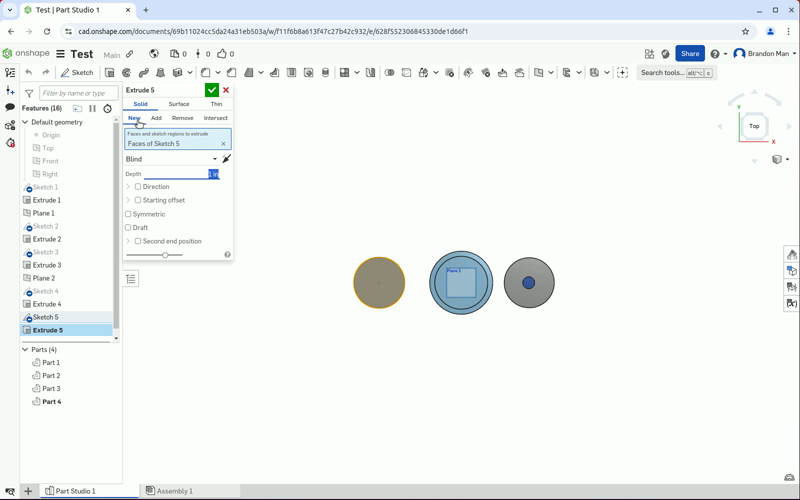
text(2.166)
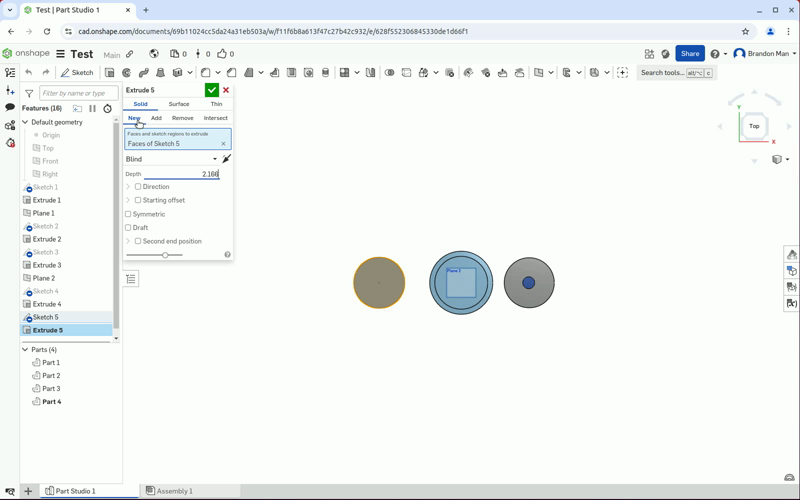
key(enter)
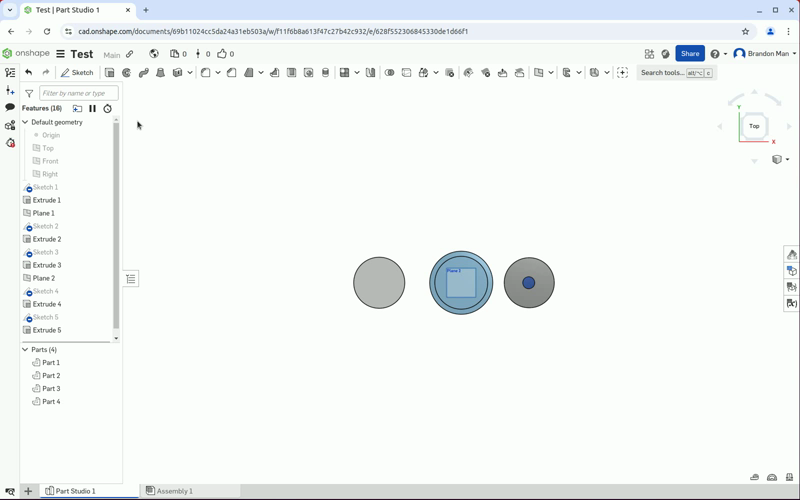
key(shift+h)
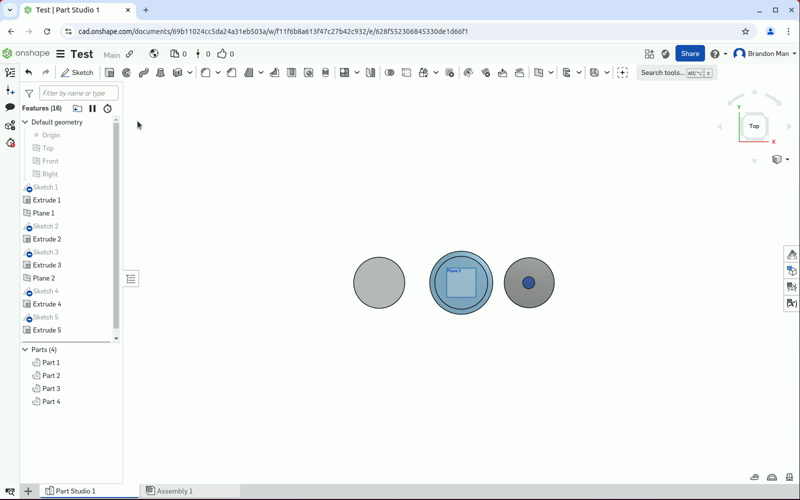
key(shift+h)
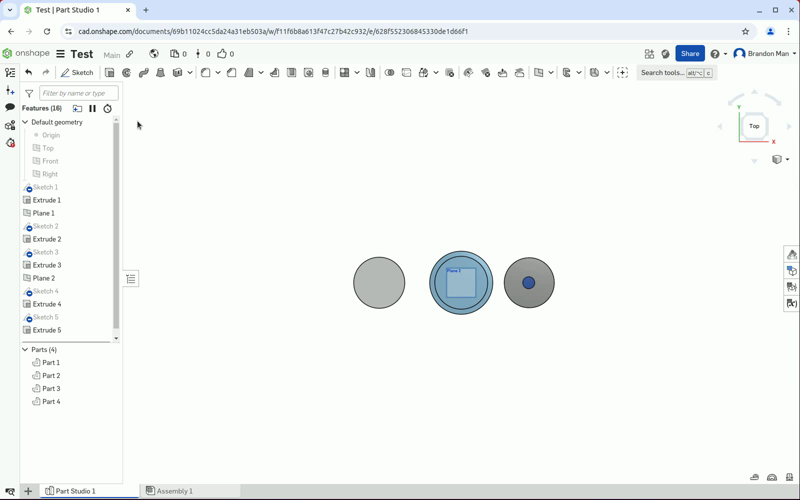
mouse_move(69, 189)
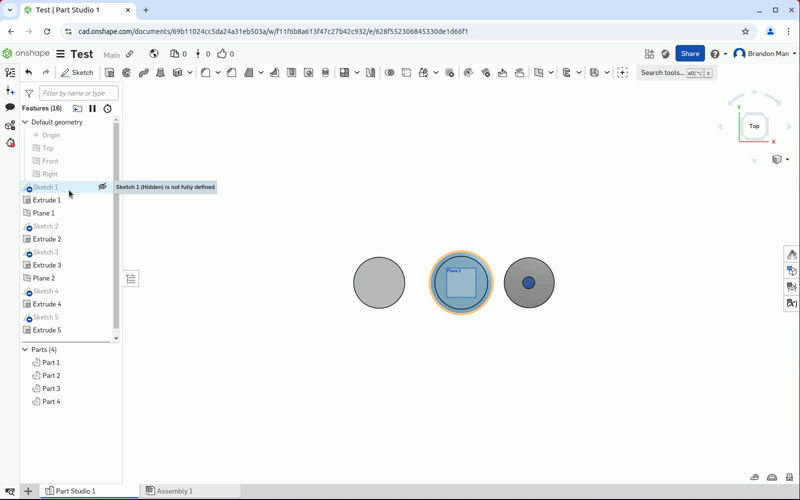
click(69, 189)
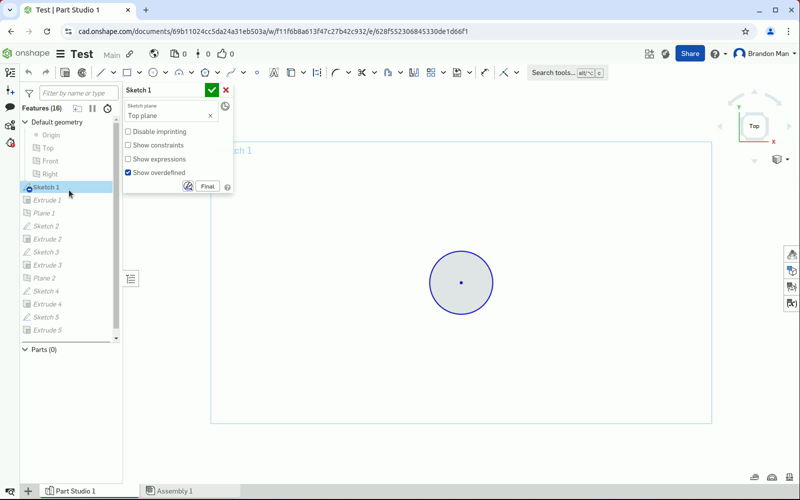
mouse_move(229, 92)
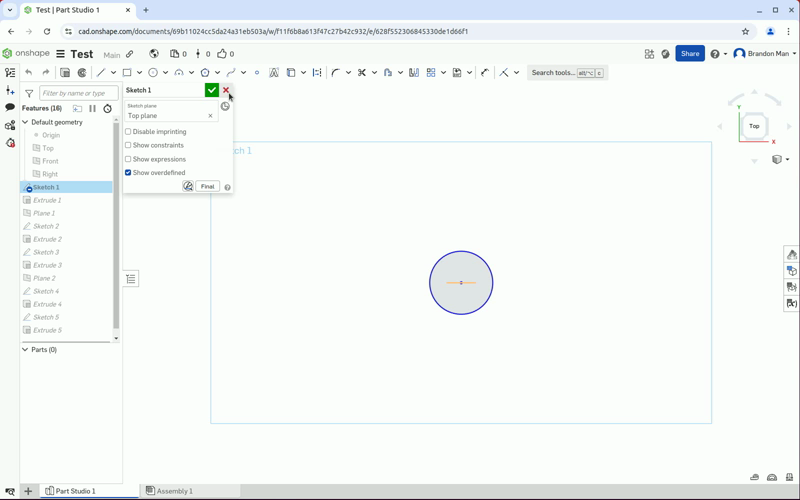
click(229, 92)
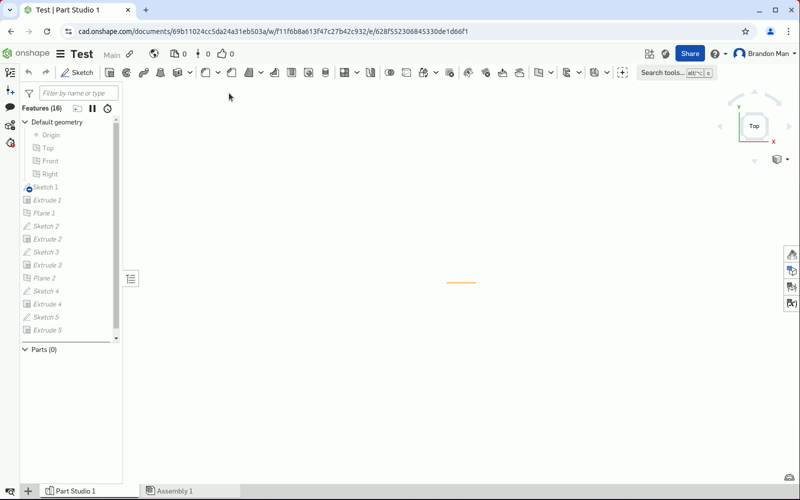
key(shift+s)
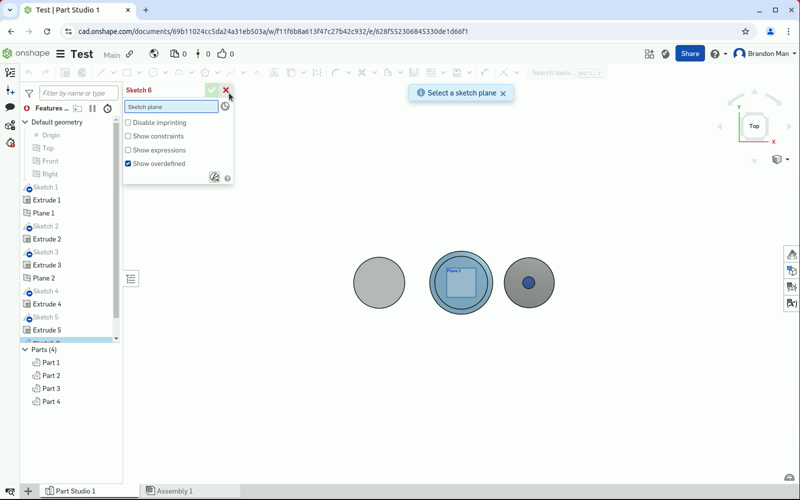
mouse_move(69, 267)
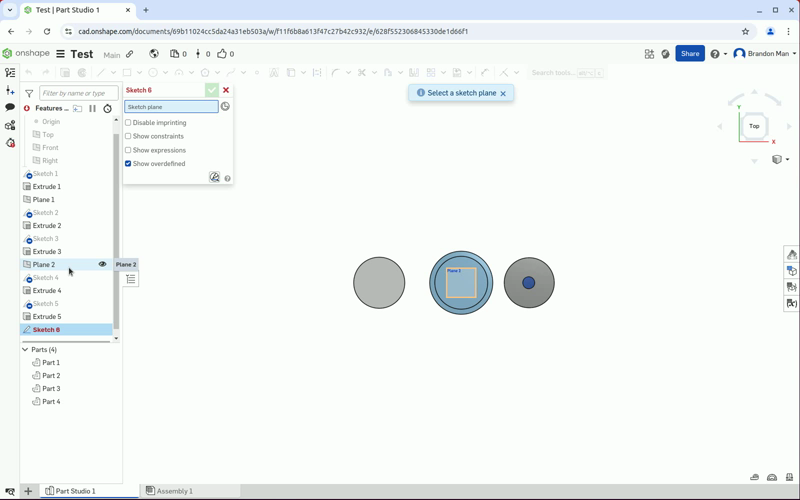
click(69, 267)
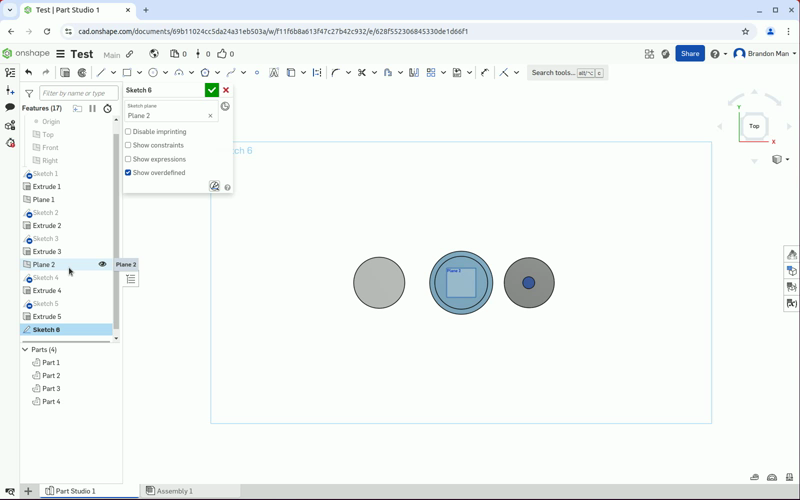
mouse_move(73, 352)
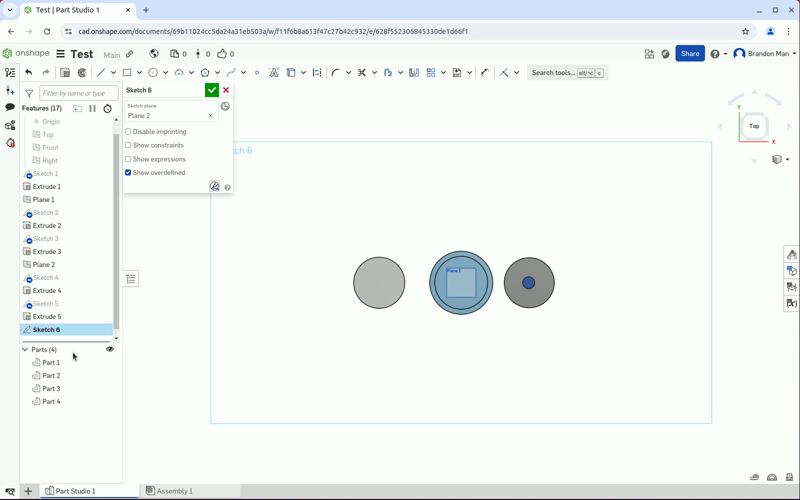
key(y)
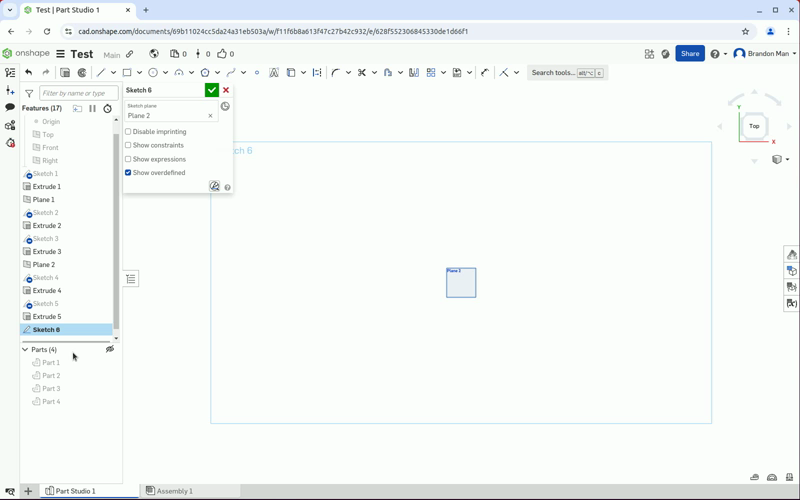
key(c)
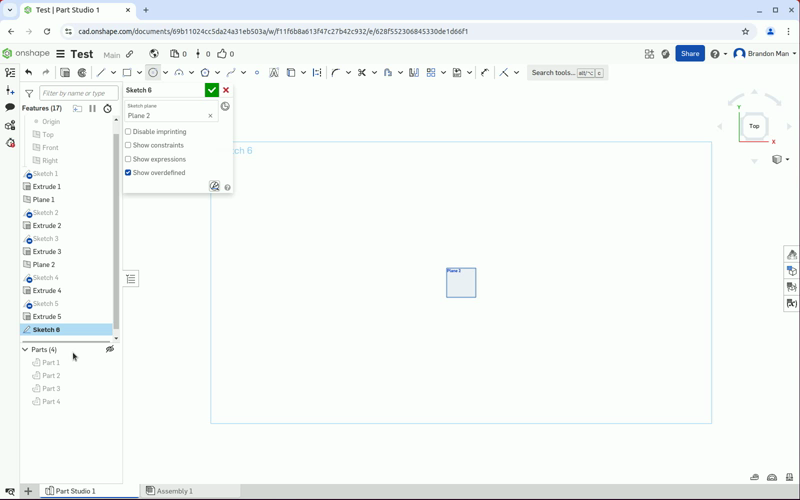
key_down(shift)
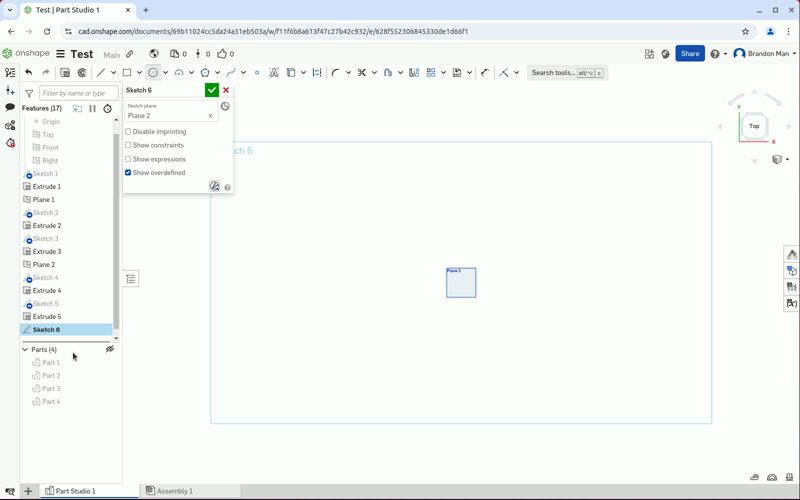
mouse_move(378, 282)
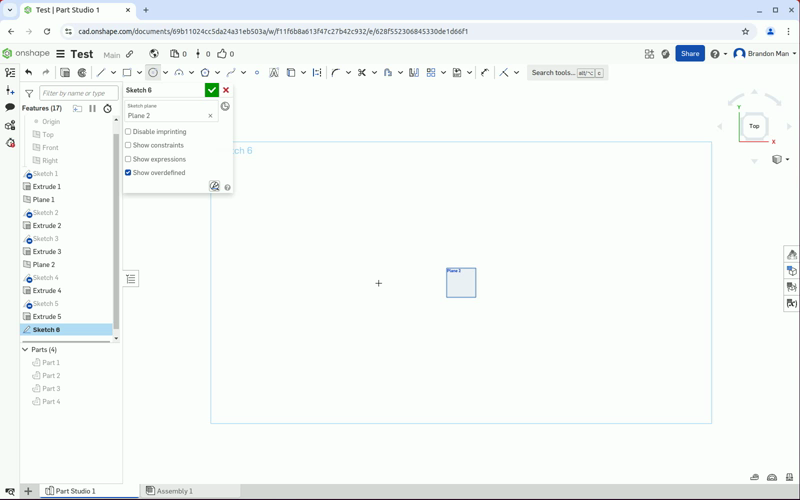
click(378, 282)
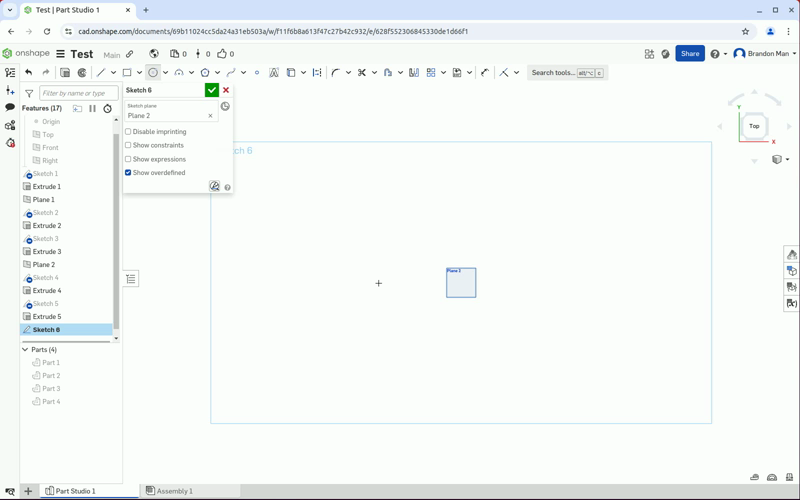
key_up(shift)
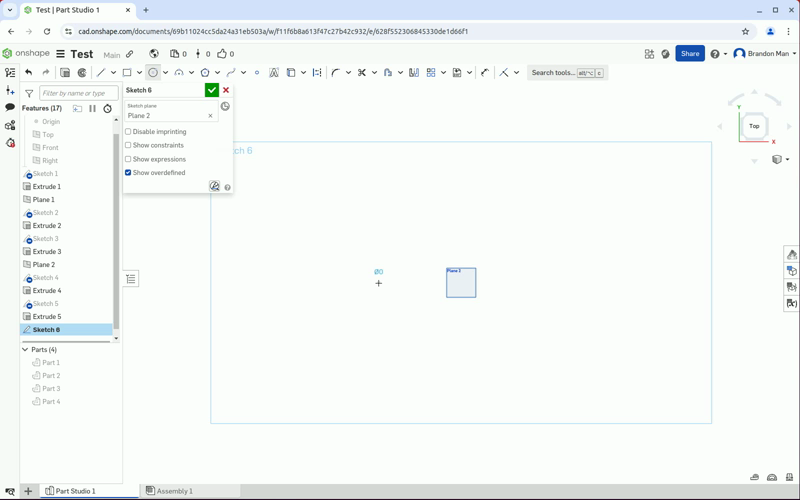
mouse_move(389, 282)
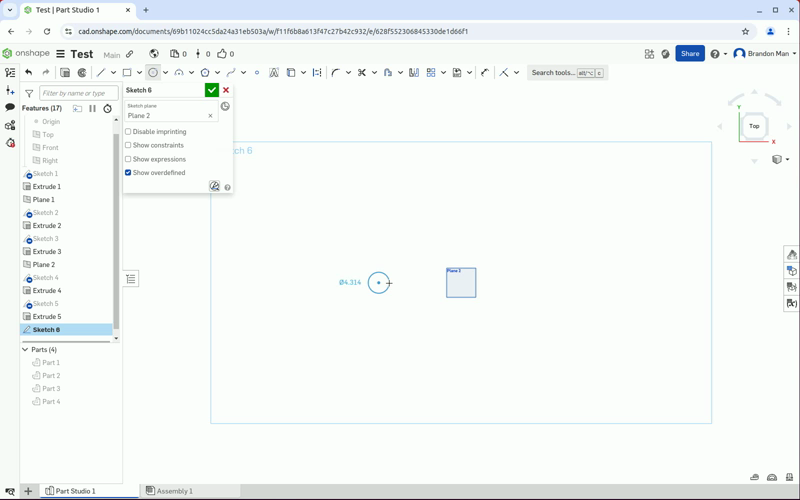
click(389, 282)
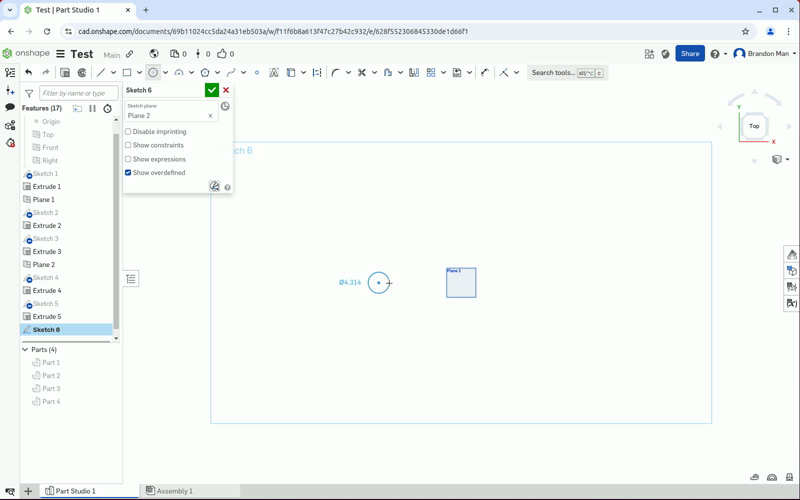
key(esc)
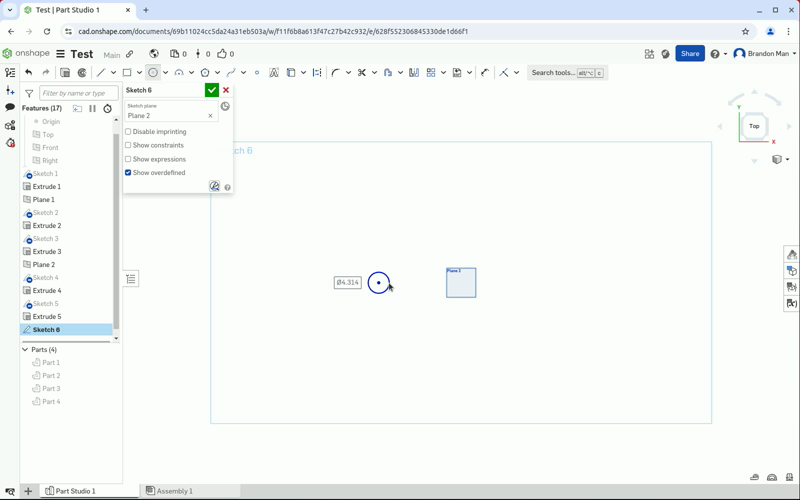
mouse_move(378, 291)
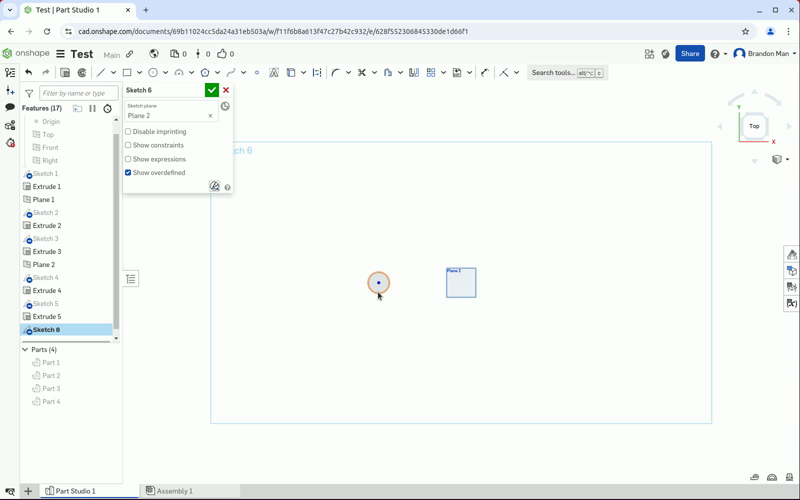
scroll(6)
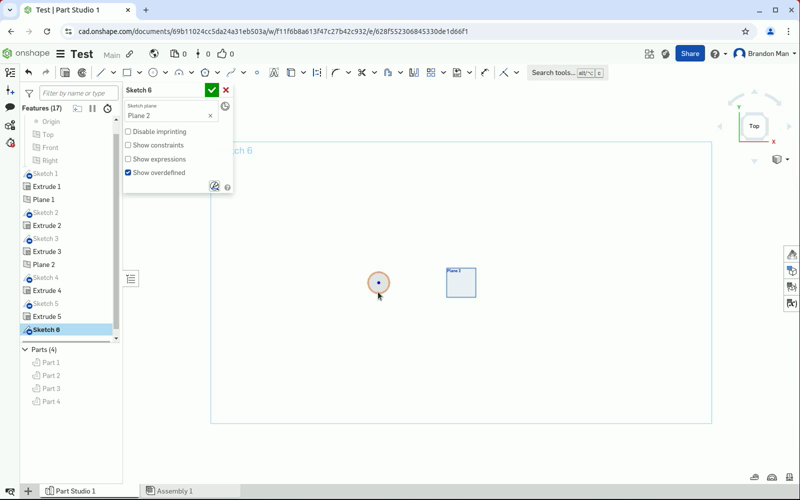
scroll(6)
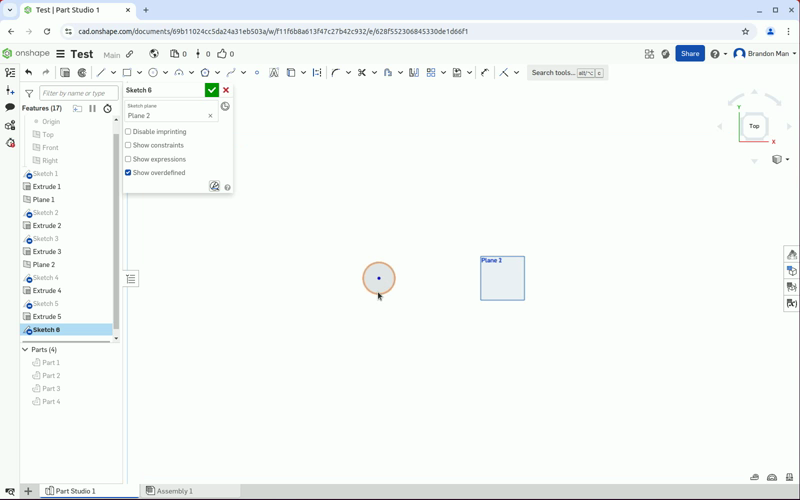
scroll(6)
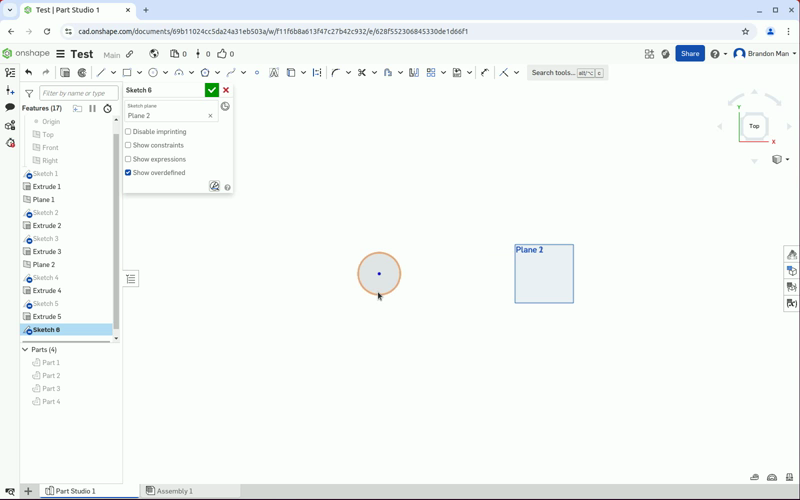
scroll(6)
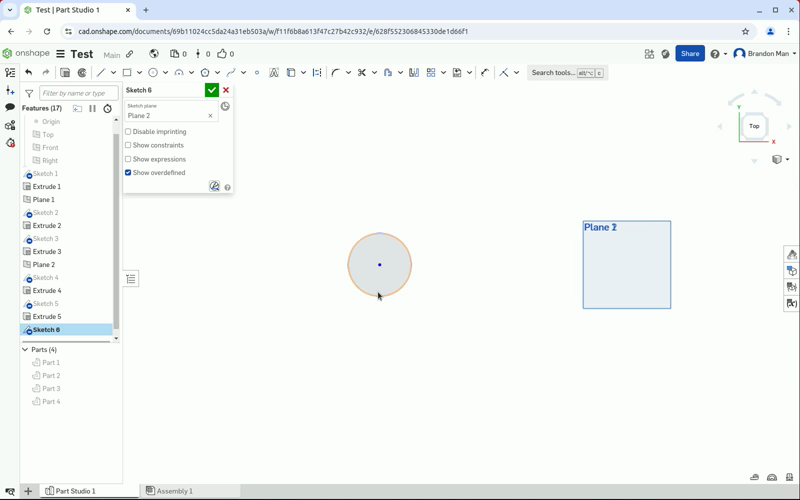
scroll(6)
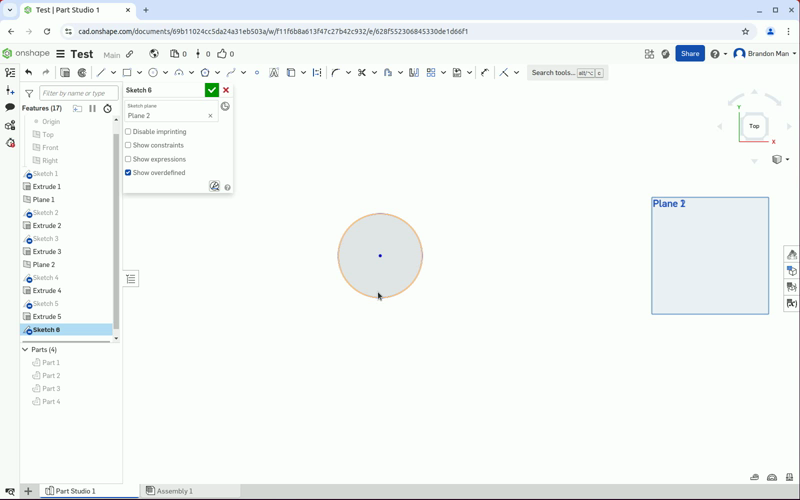
scroll(6)
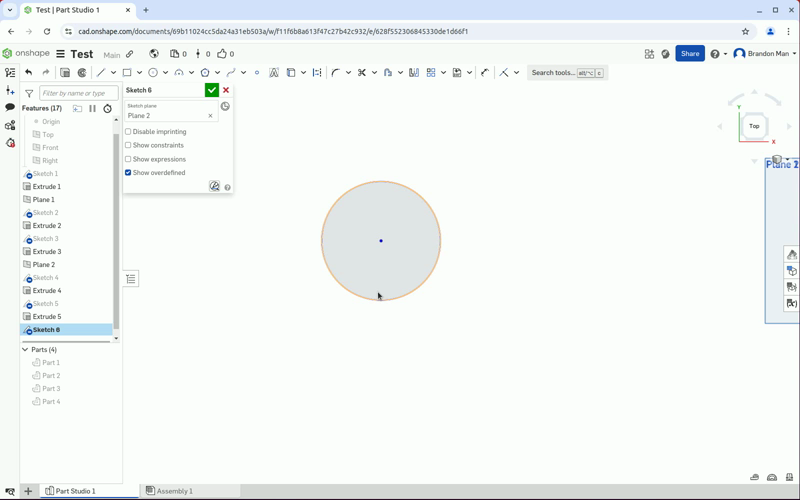
scroll(6)
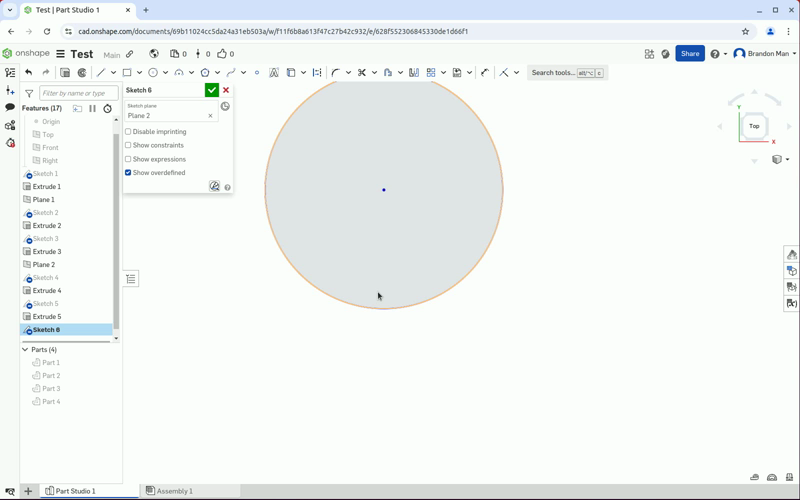
click(378, 291)
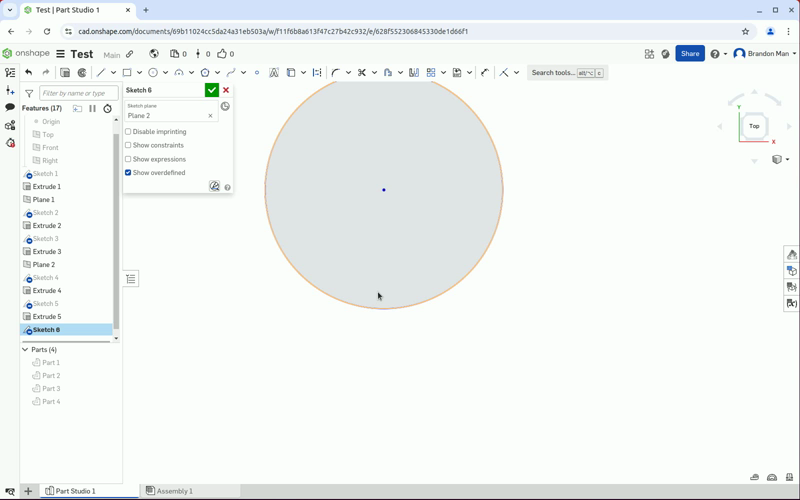
scroll(-6)
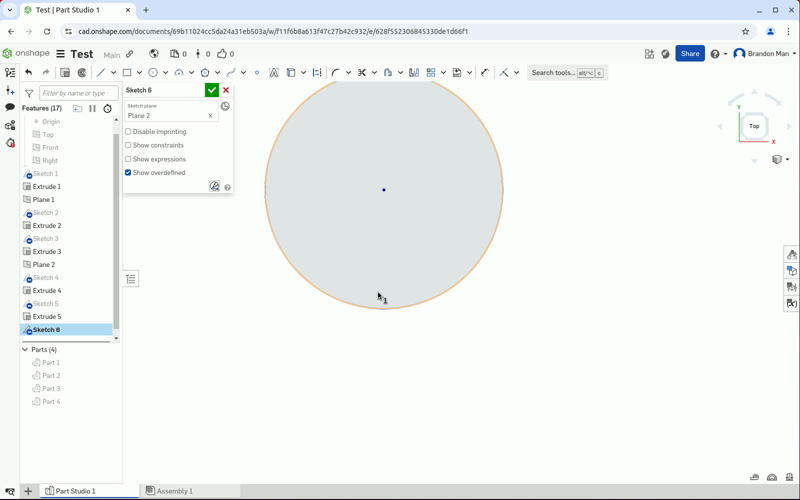
scroll(-6)
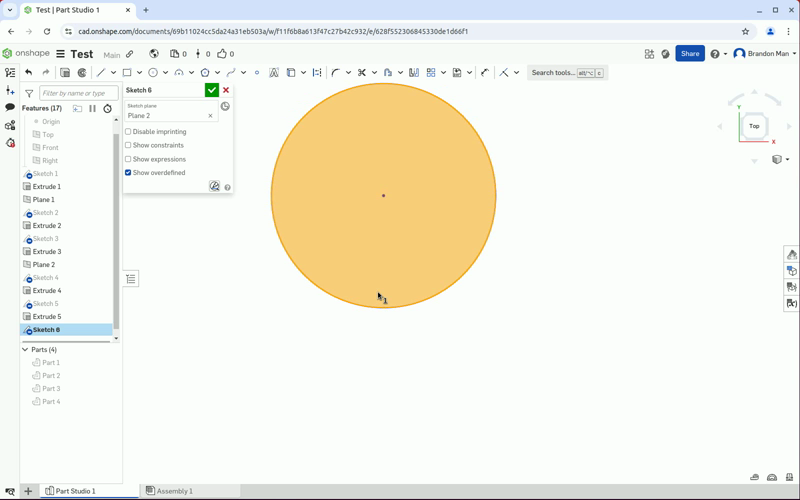
scroll(-6)
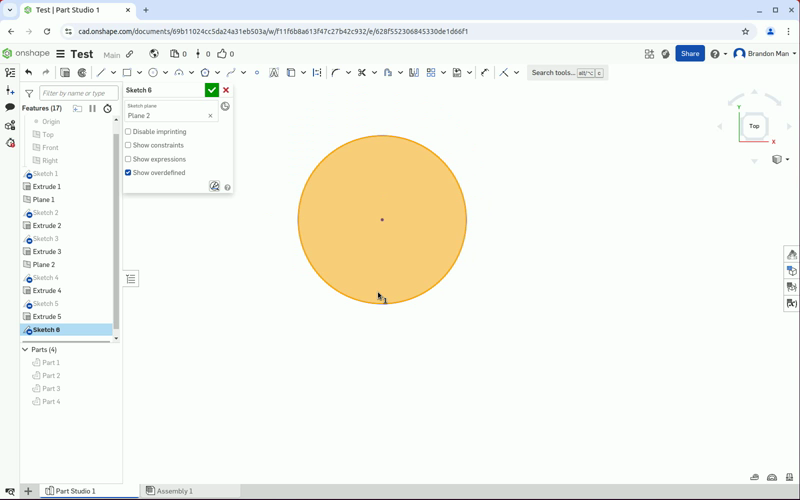
scroll(-6)
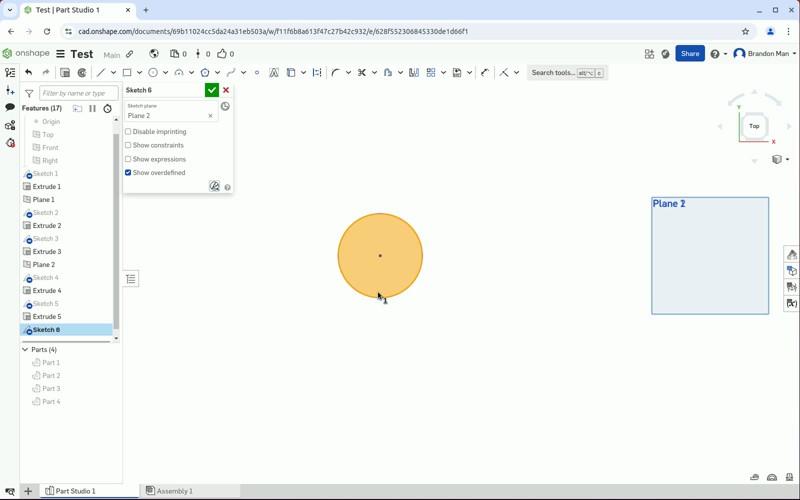
scroll(-6)
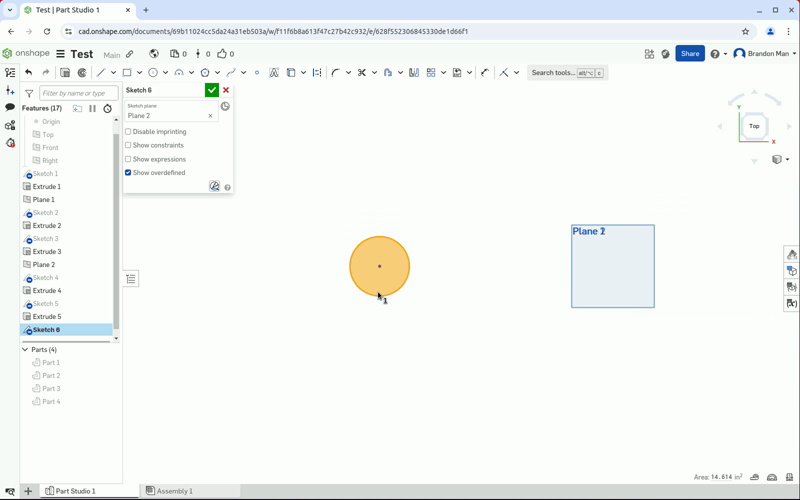
scroll(-6)
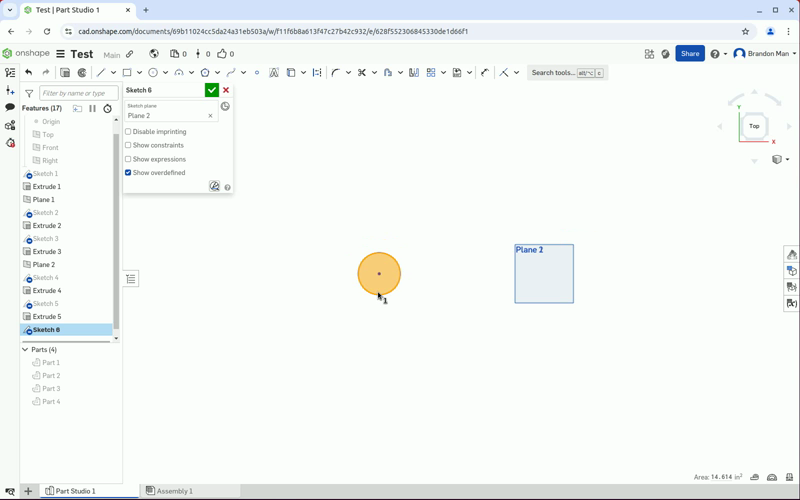
scroll(-6)
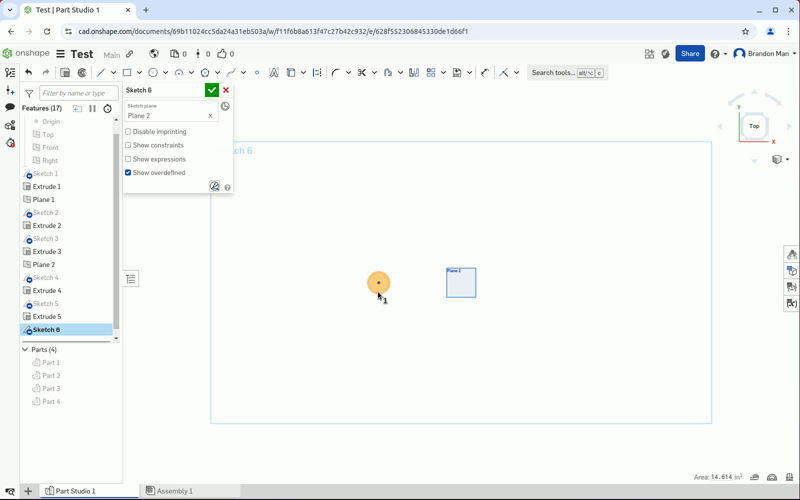
mouse_move(73, 352)
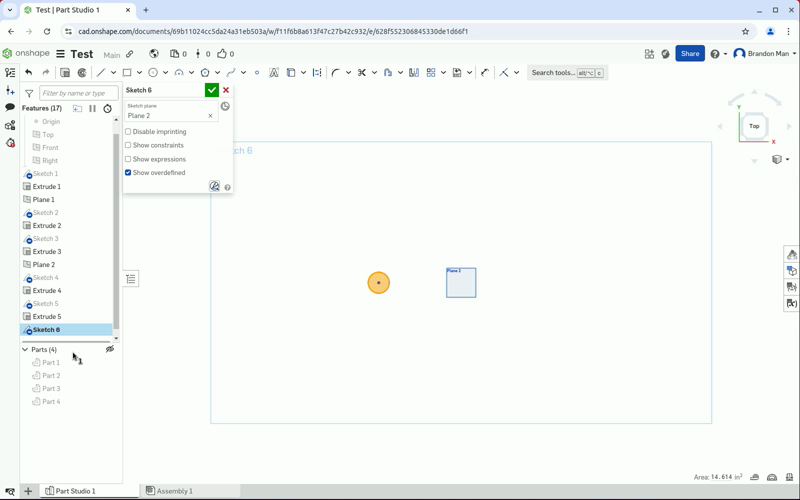
key(shift+y)
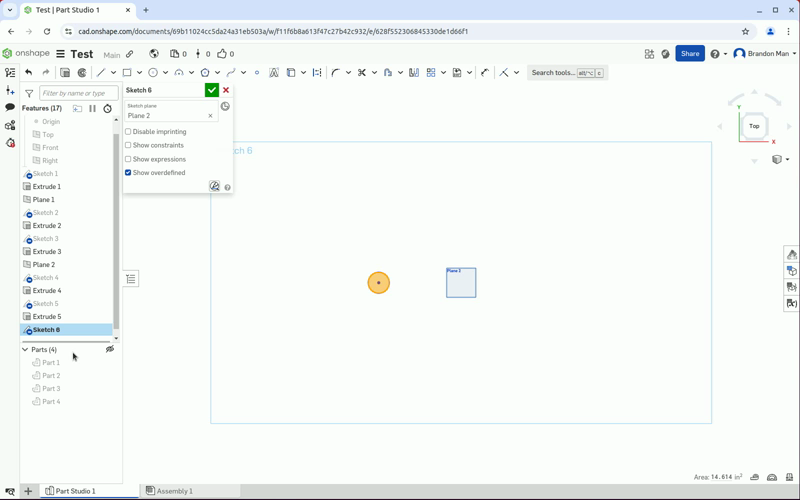
key(shift+e)
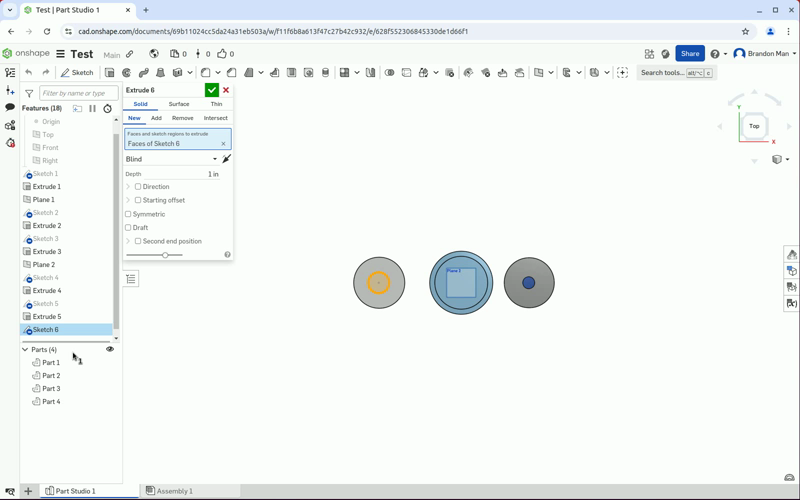
mouse_move(143, 106)
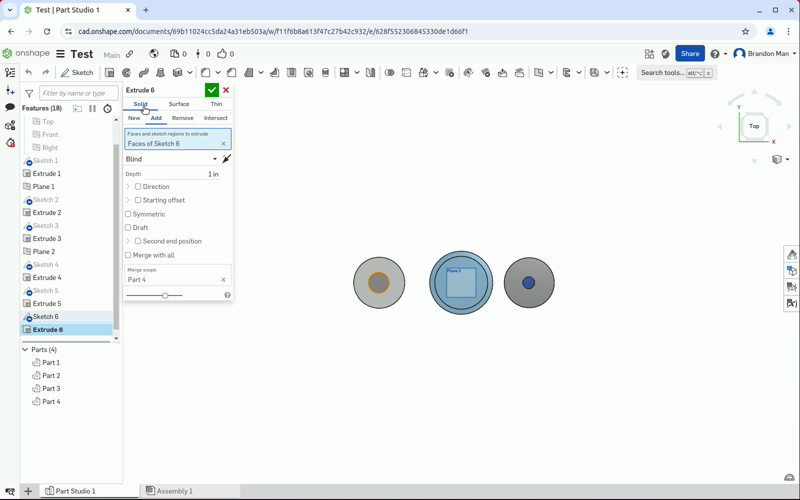
click(143, 106)
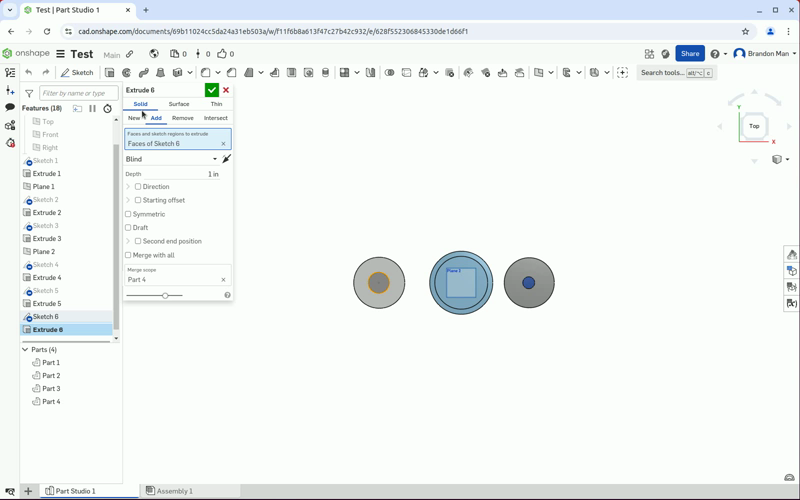
mouse_move(137, 120)
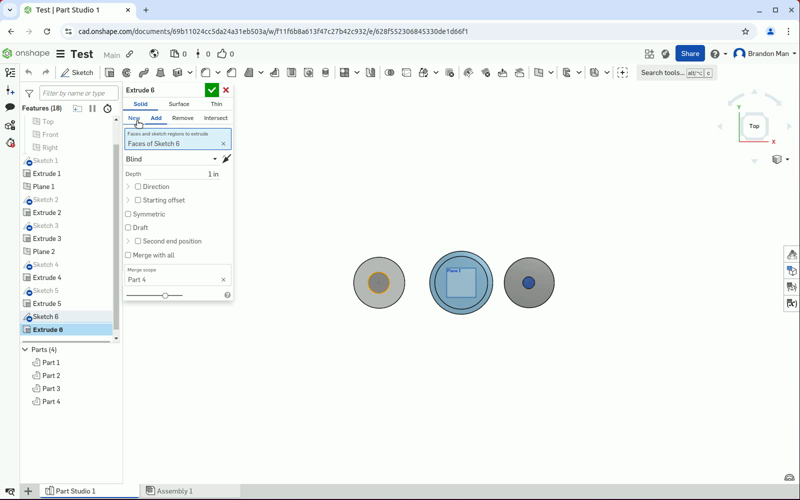
click(137, 120)
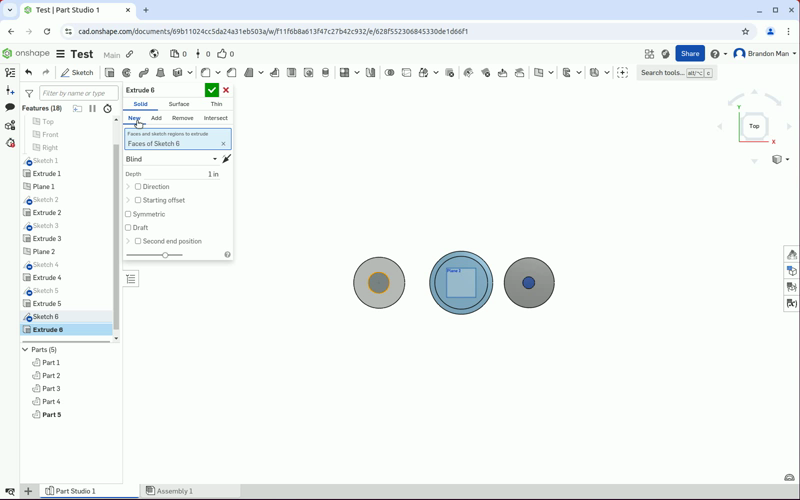
key(tab, 4)
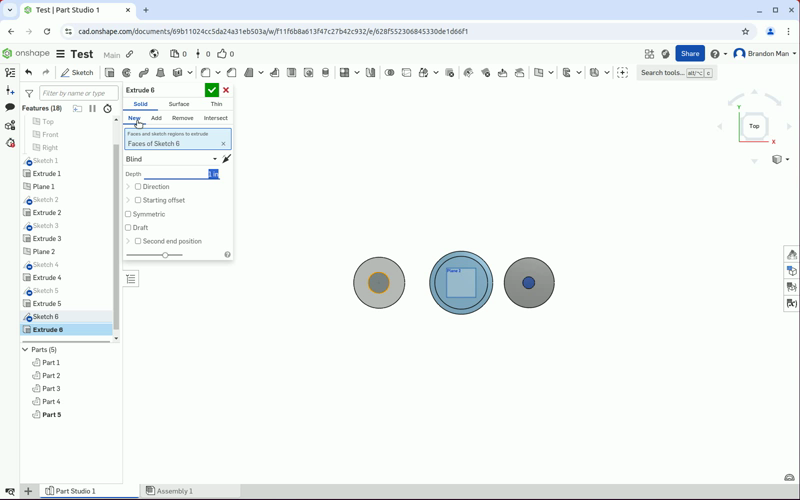
text(2.166)
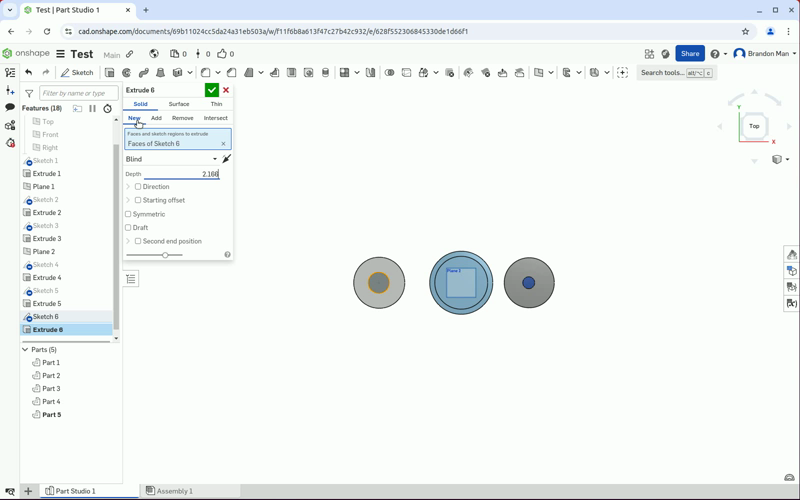
key(enter)
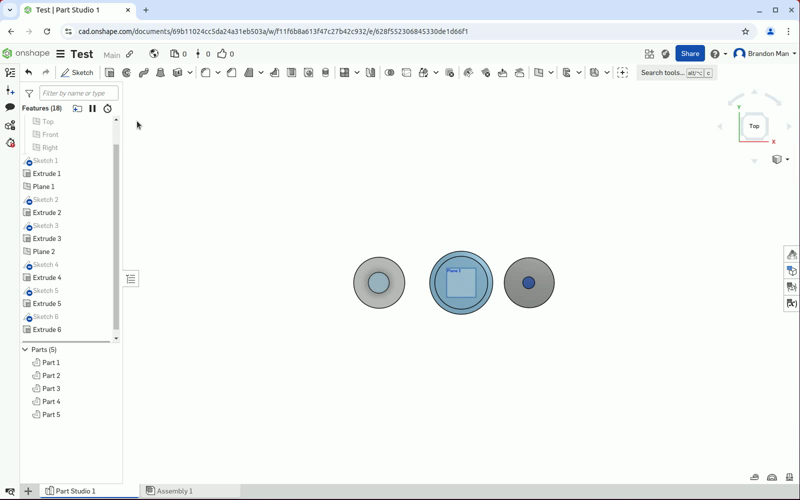
key(shift+h)
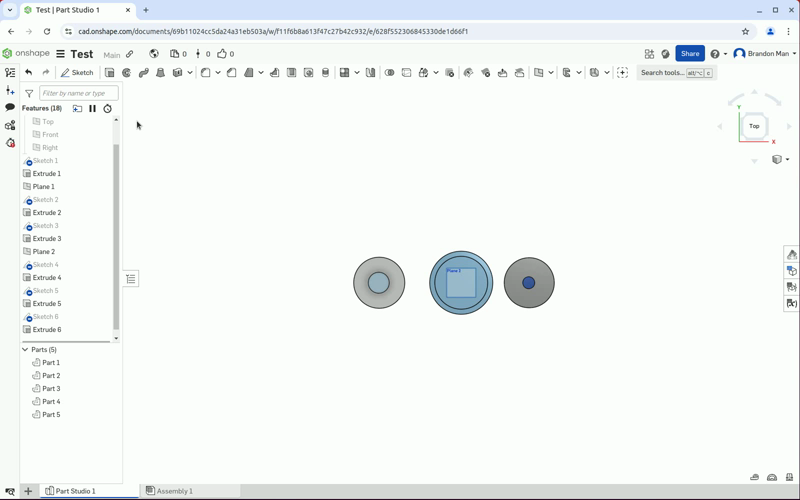
key(shift+h)
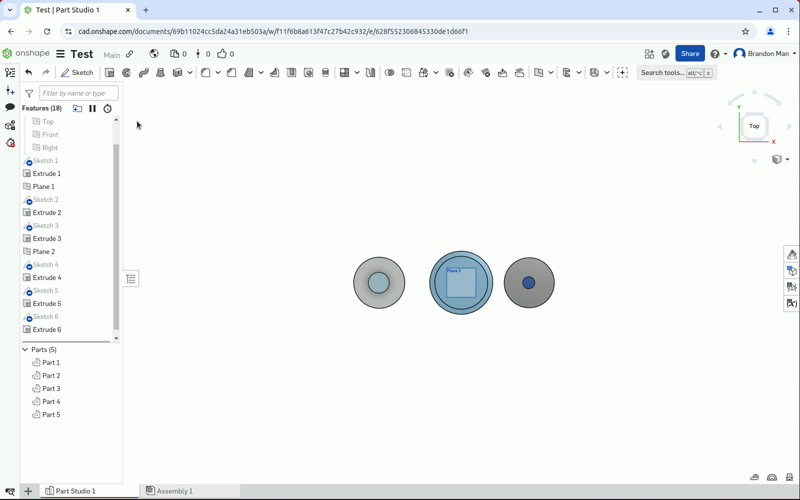
mouse_move(69, 163)
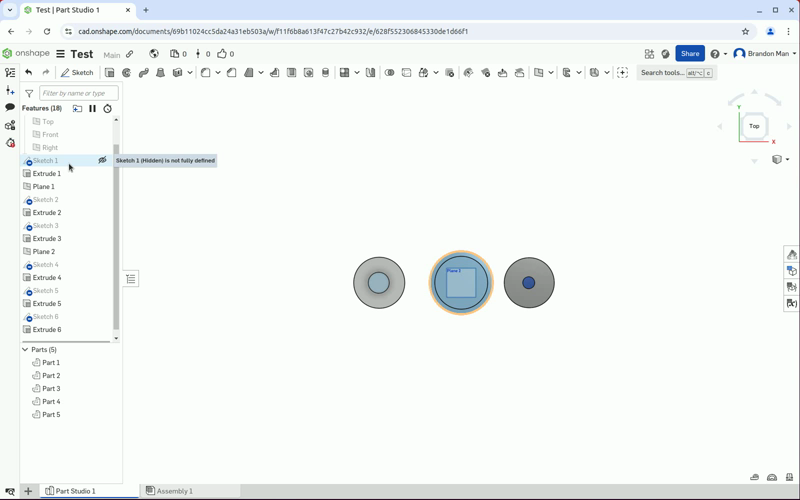
click(69, 163)
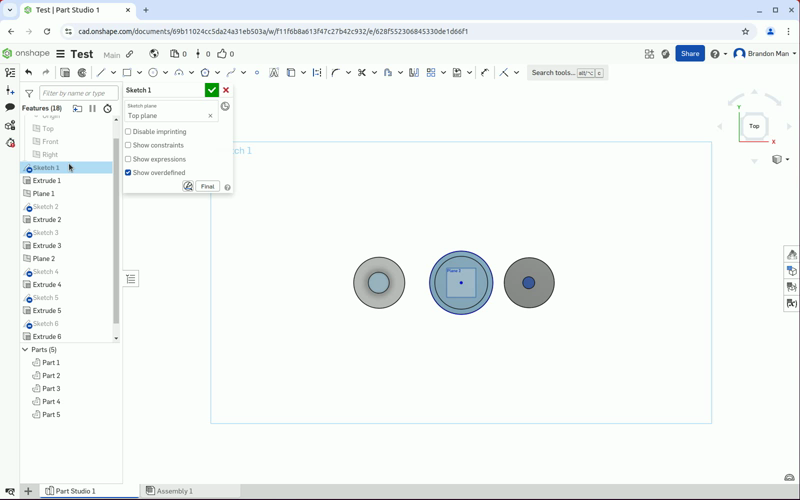
mouse_move(229, 92)
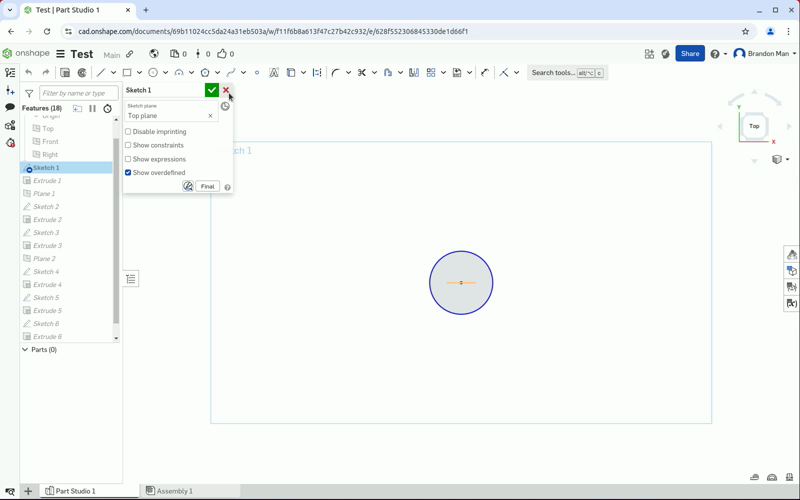
click(229, 92)
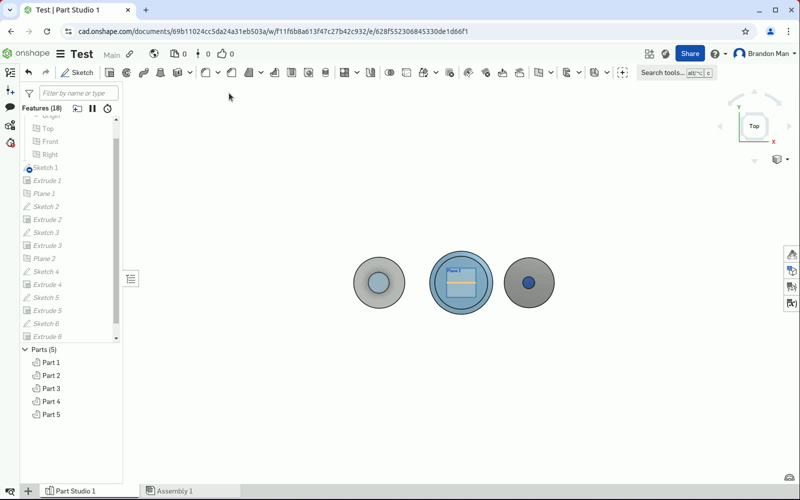
mouse_move(541, 75)
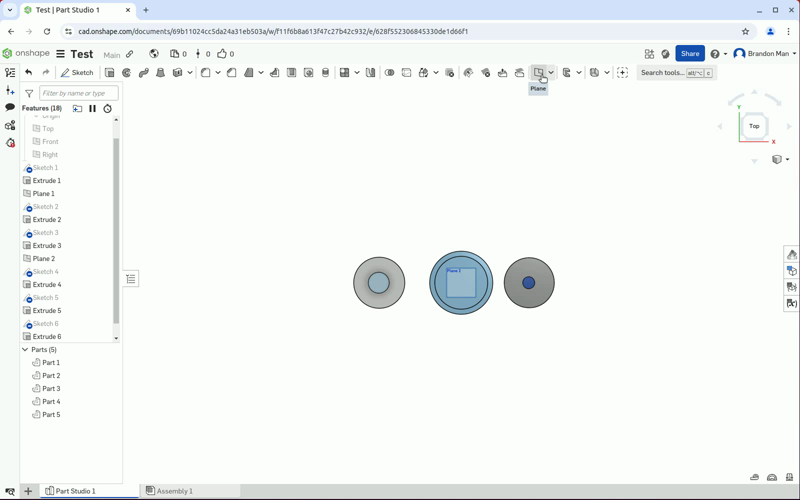
click(541, 75)
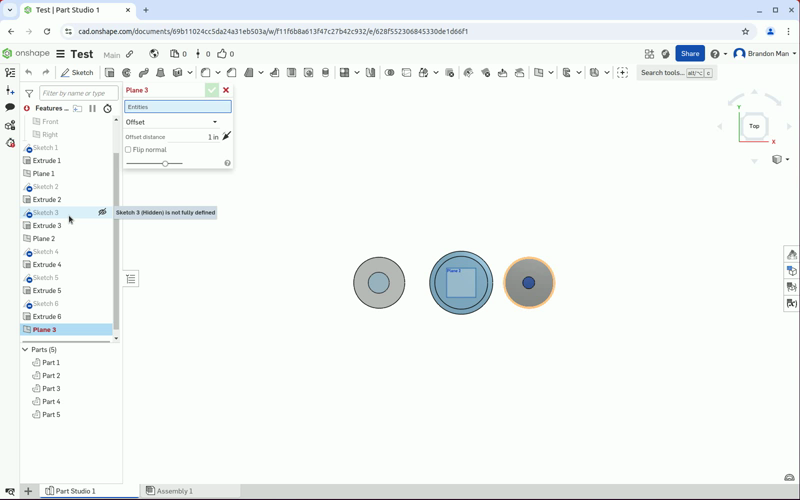
scroll(3)
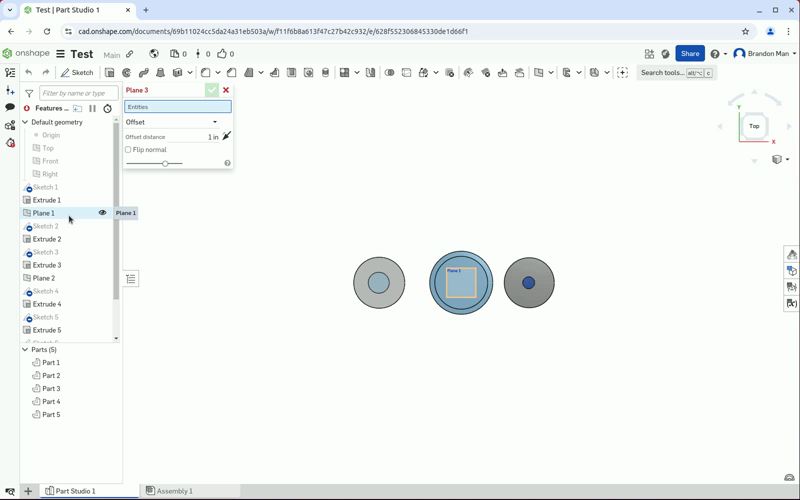
mouse_move(69, 150)
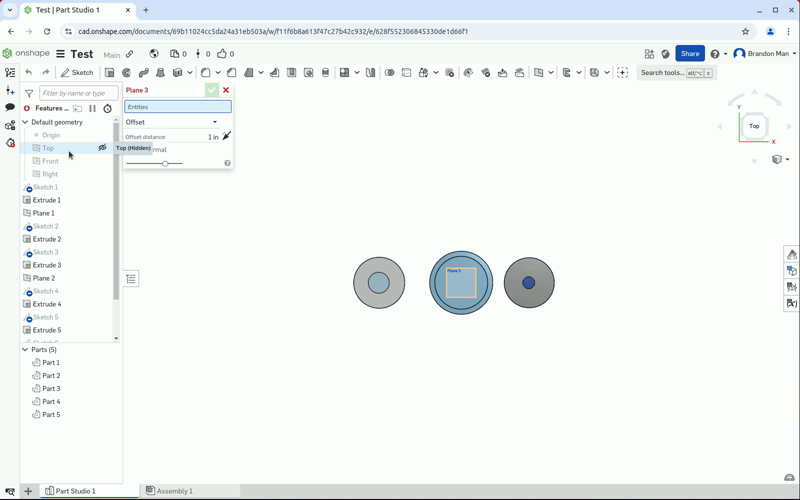
click(69, 150)
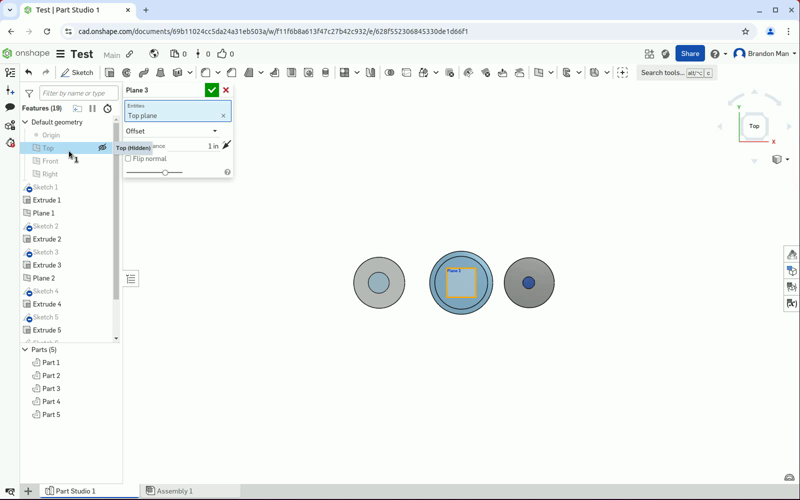
key(tab, 2)
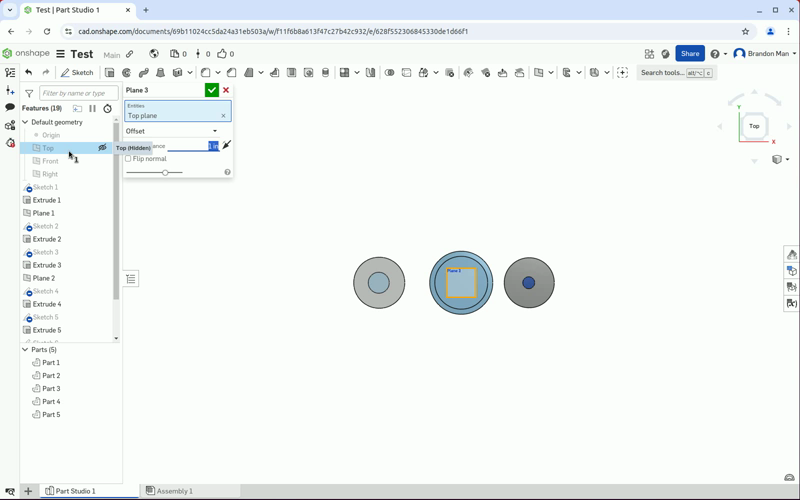
text(4.098)
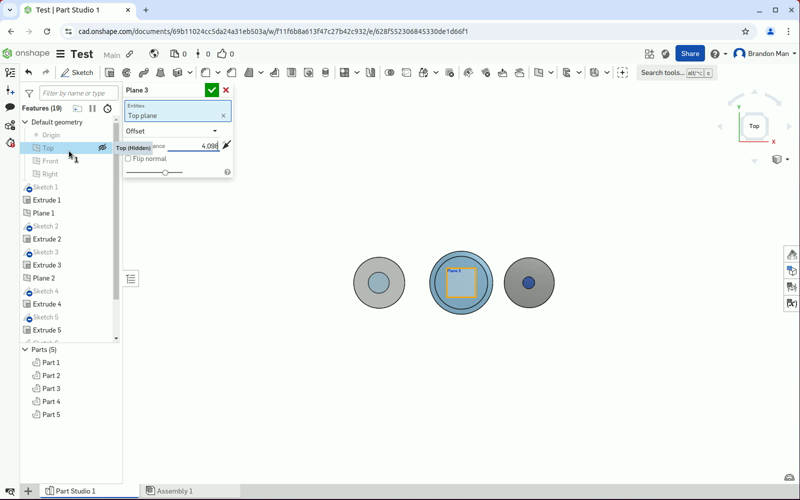
key(enter, 2)
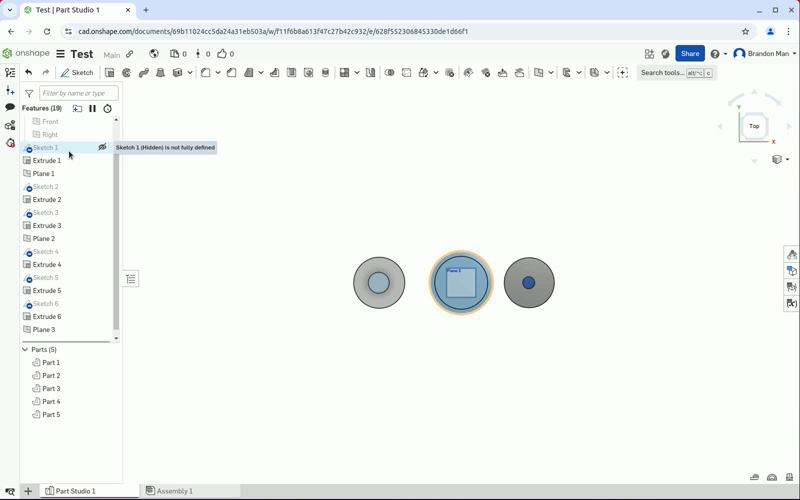
key(shift+s)
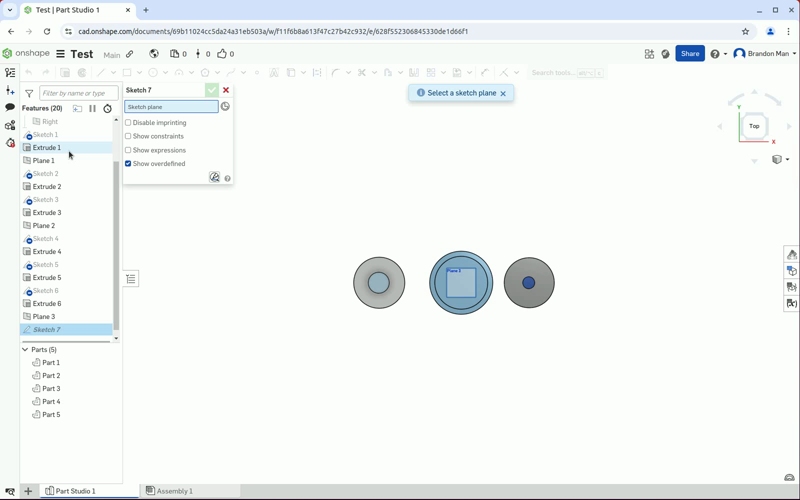
mouse_move(69, 319)
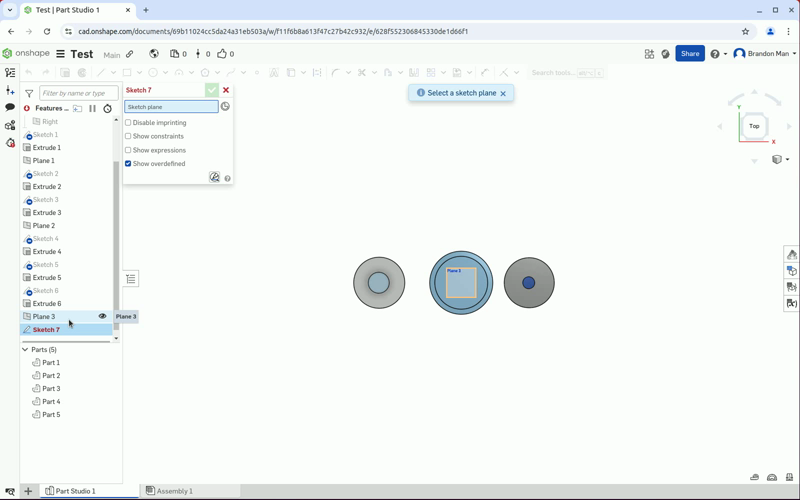
click(69, 319)
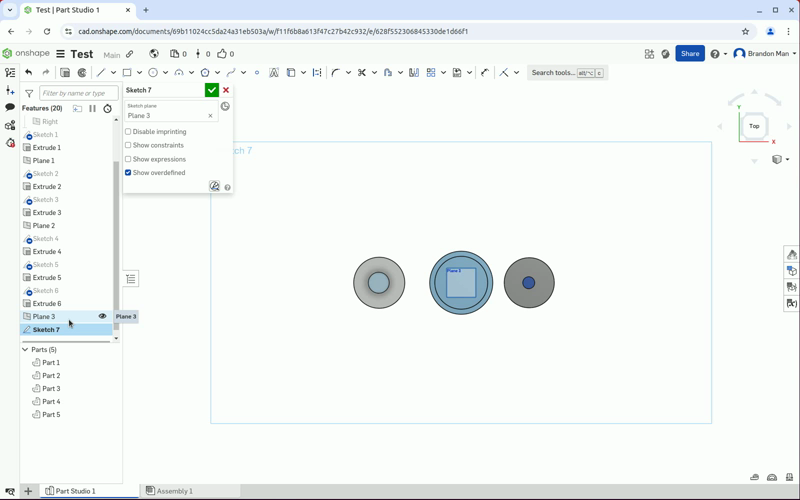
mouse_move(73, 352)
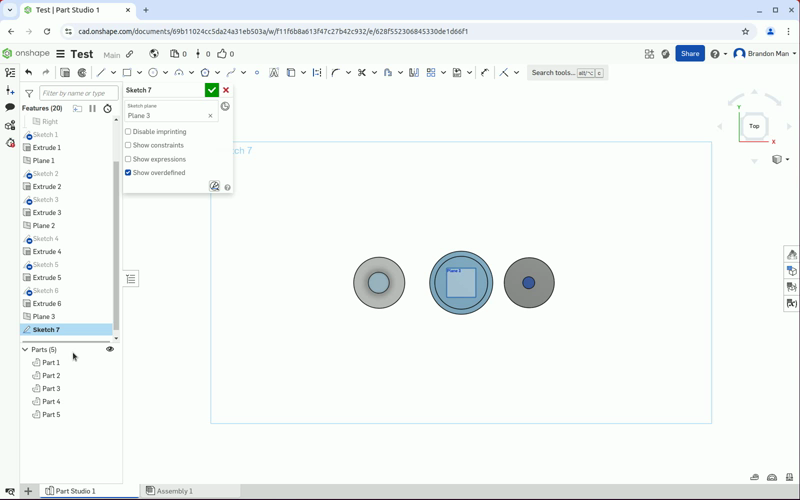
key(y)
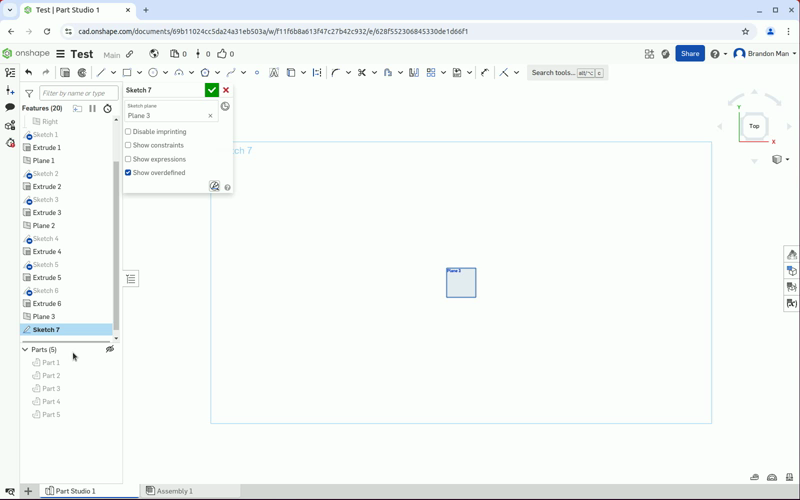
key(c)
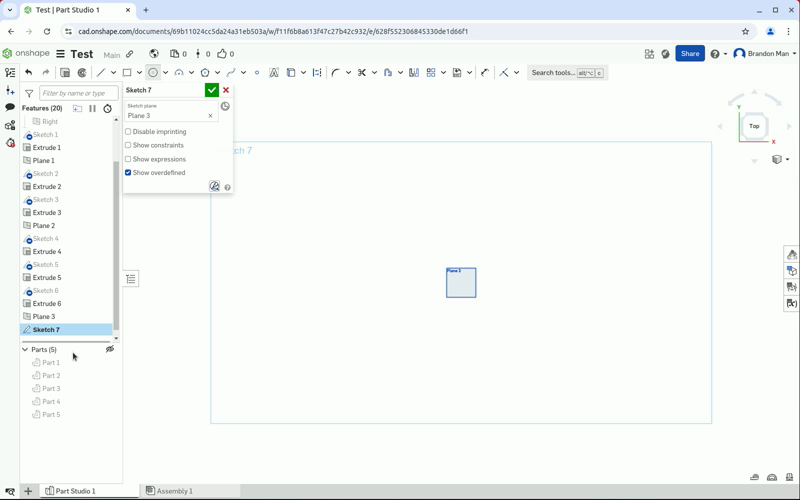
key_down(shift)
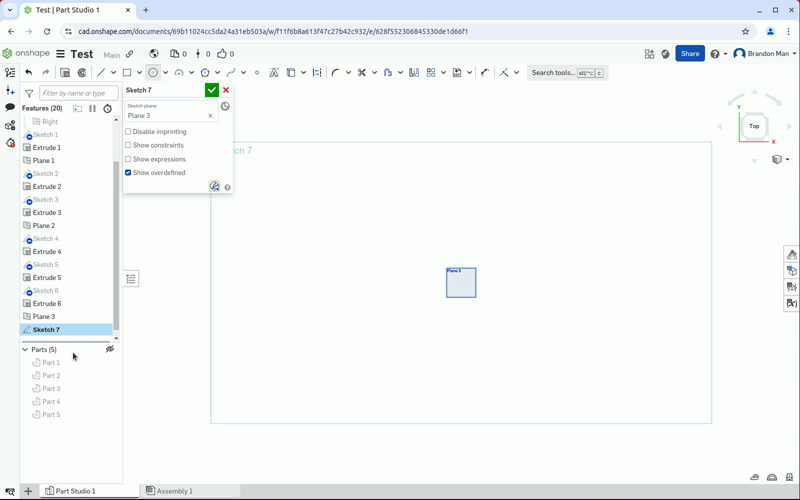
mouse_move(378, 282)
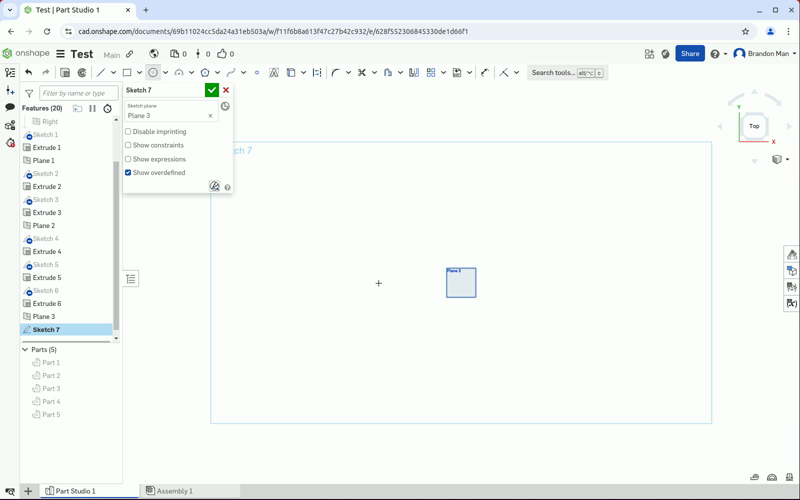
click(378, 282)
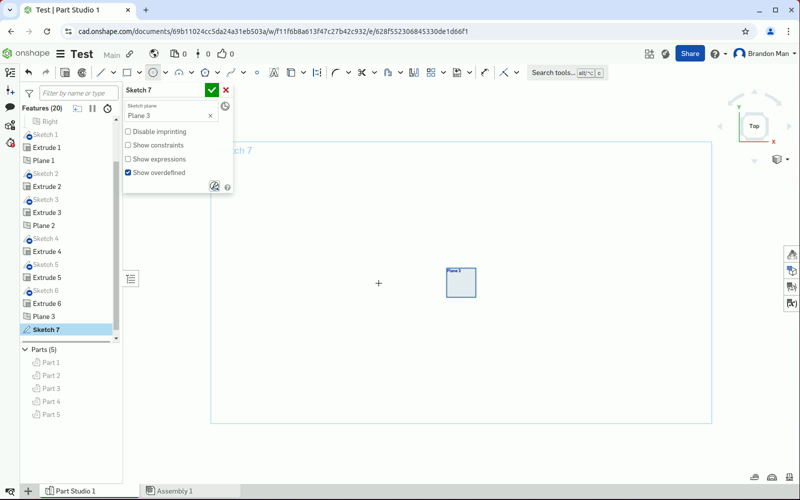
key_up(shift)
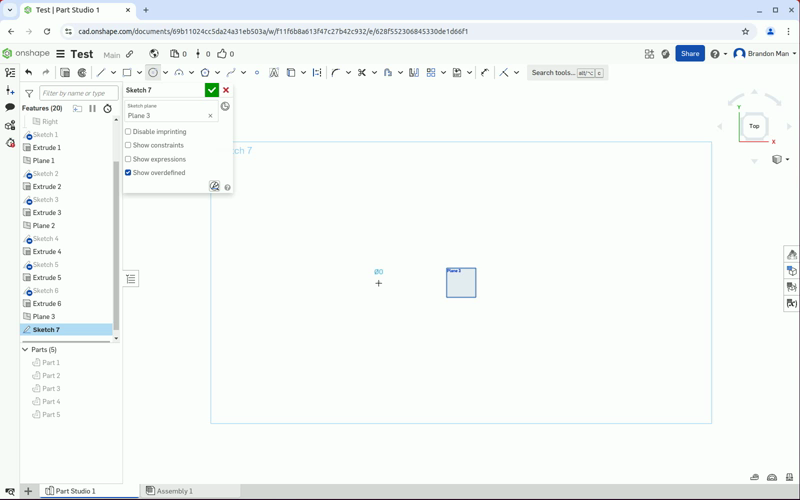
mouse_move(384, 282)
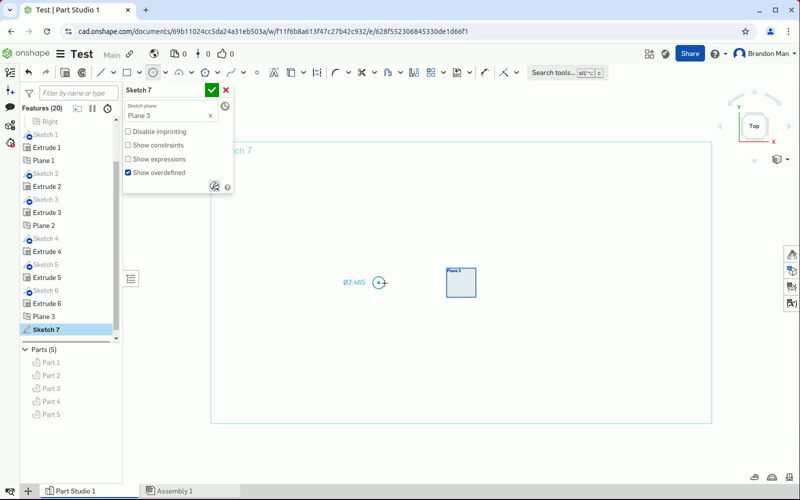
click(384, 282)
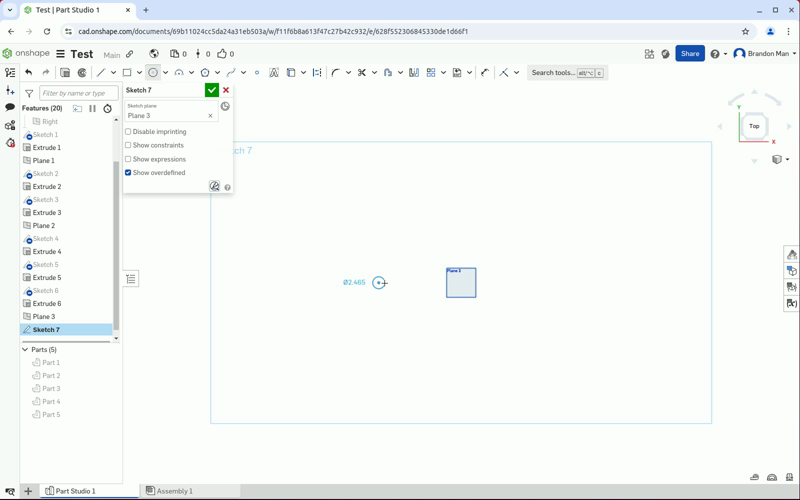
key(esc)
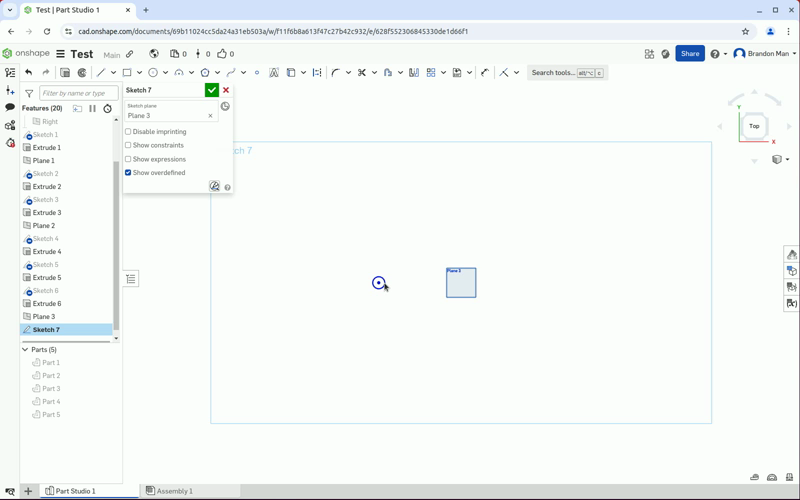
mouse_move(378, 279)
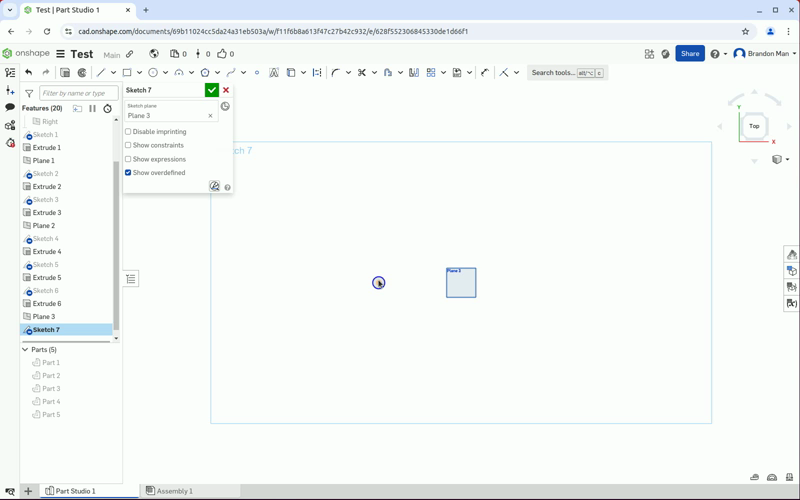
scroll(6)
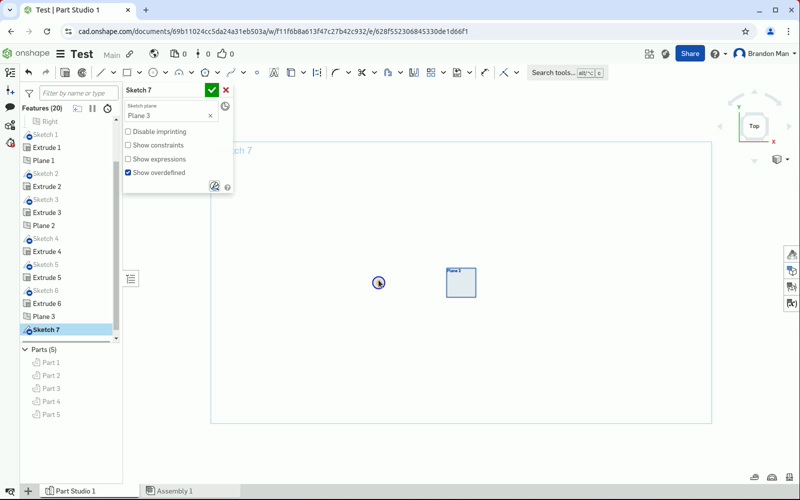
scroll(6)
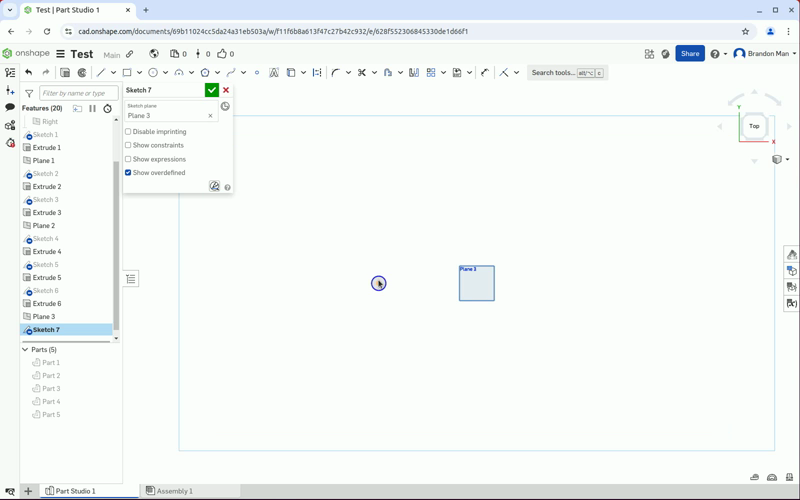
scroll(6)
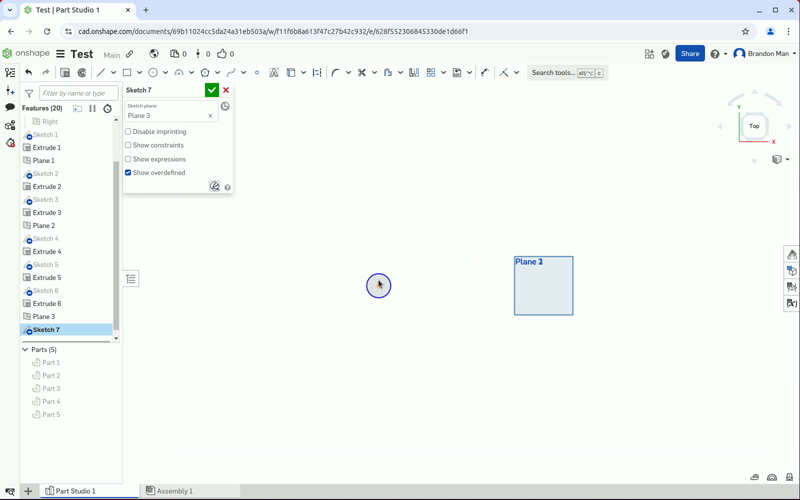
scroll(6)
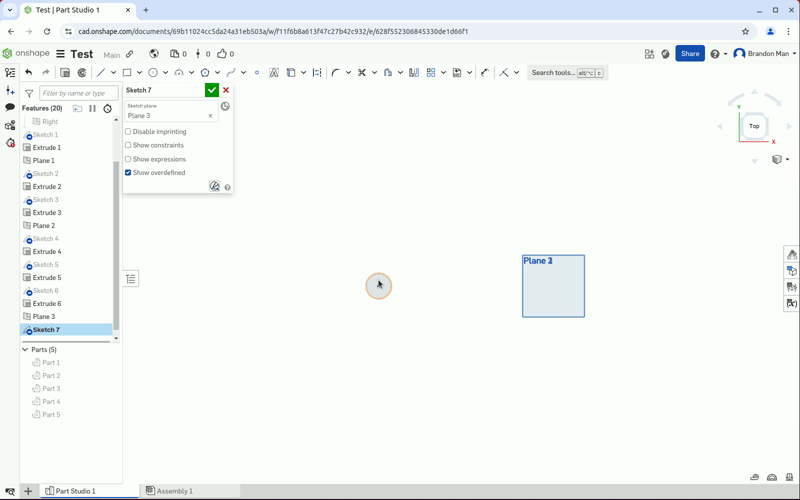
scroll(6)
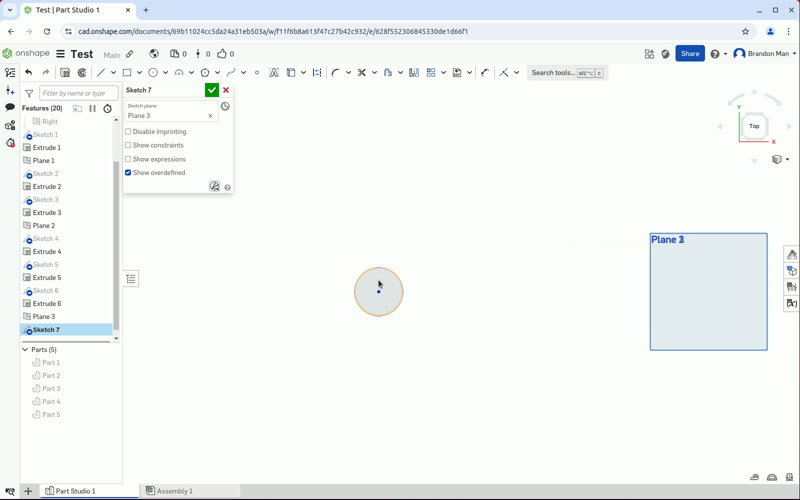
scroll(6)
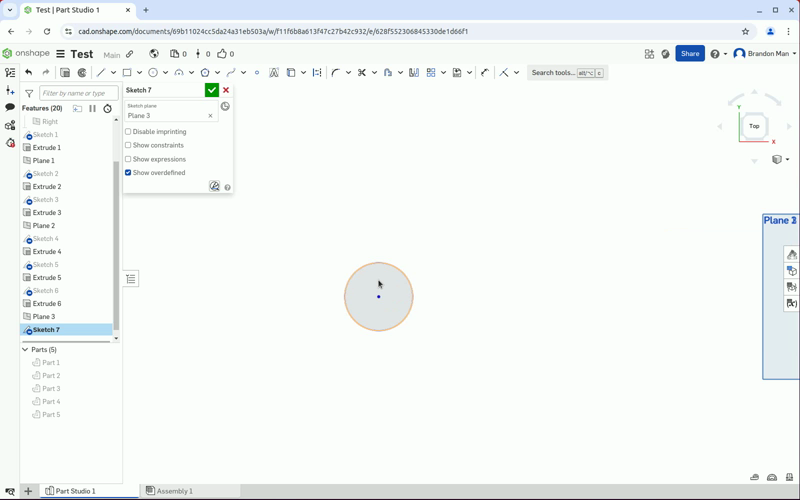
scroll(6)
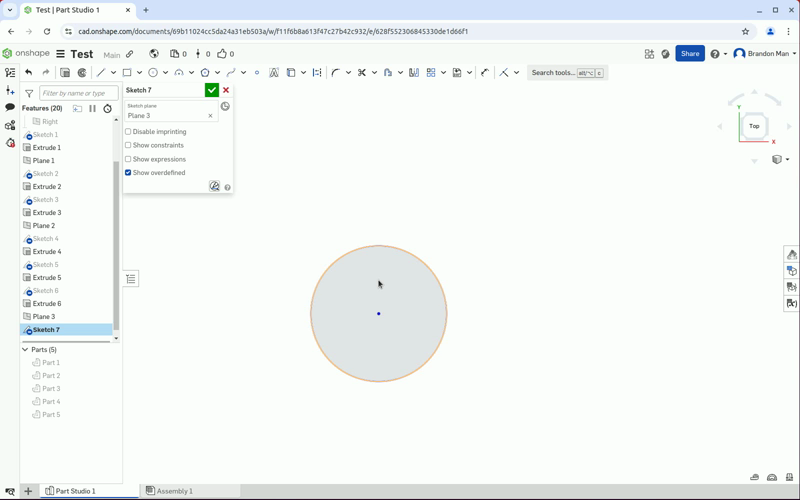
click(378, 279)
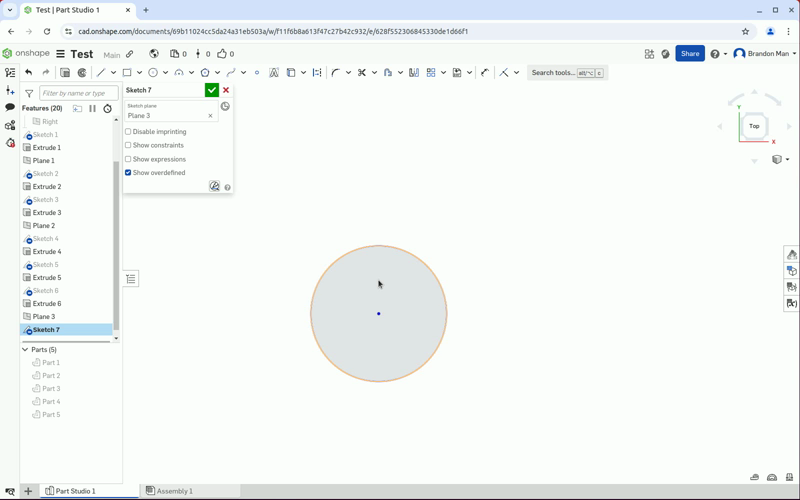
scroll(-6)
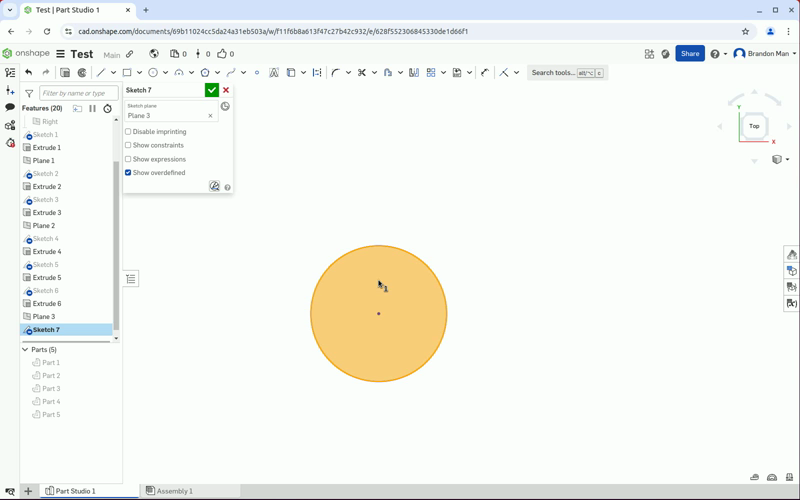
scroll(-6)
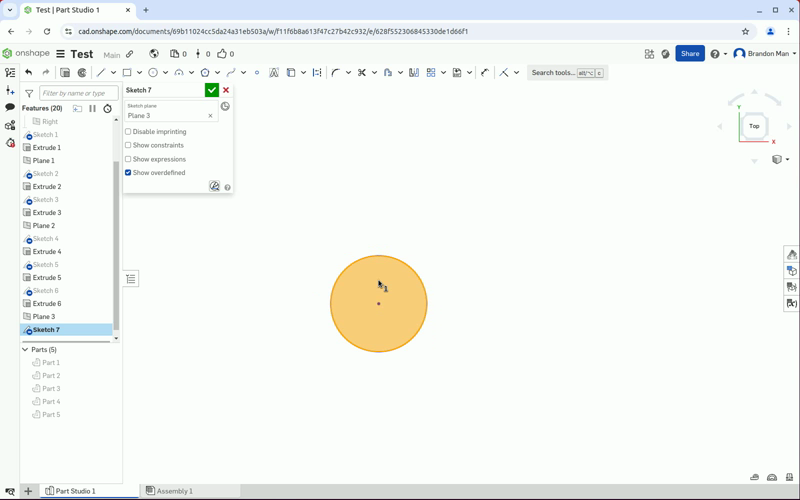
scroll(-6)
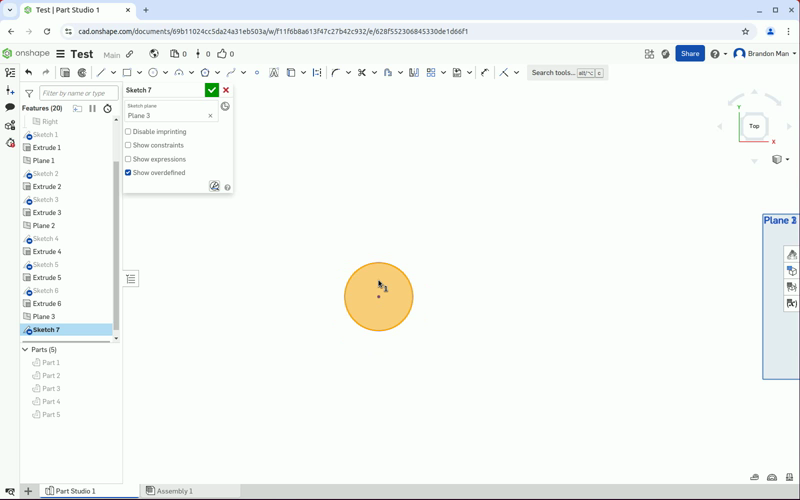
scroll(-6)
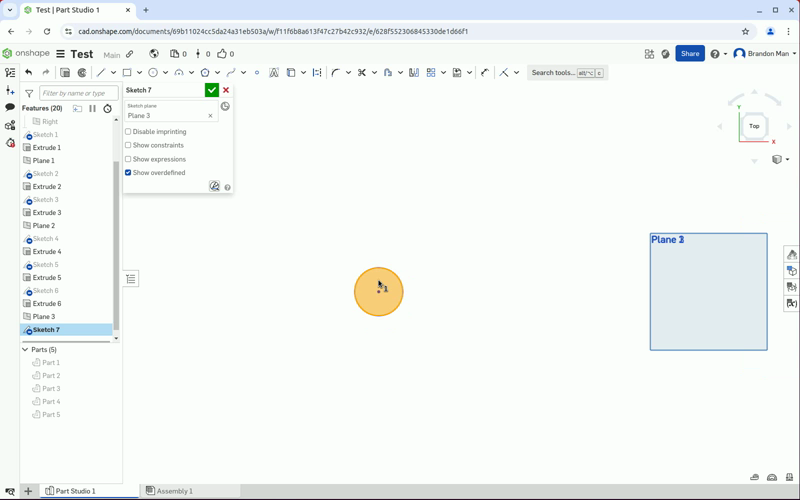
scroll(-6)
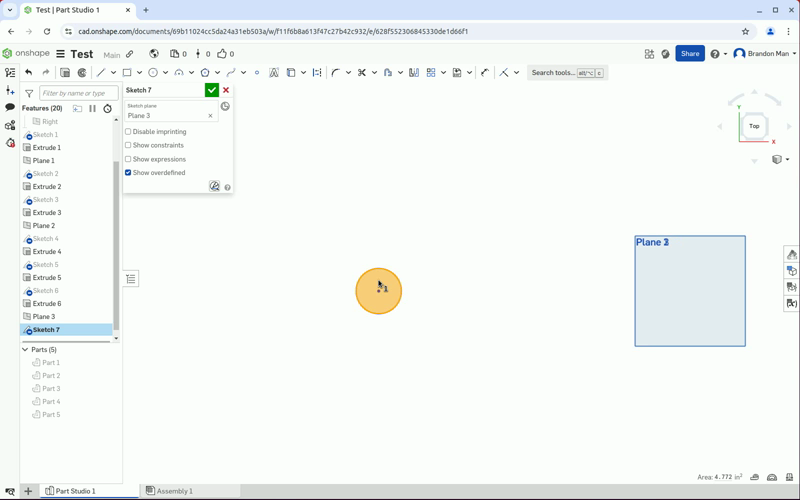
scroll(-6)
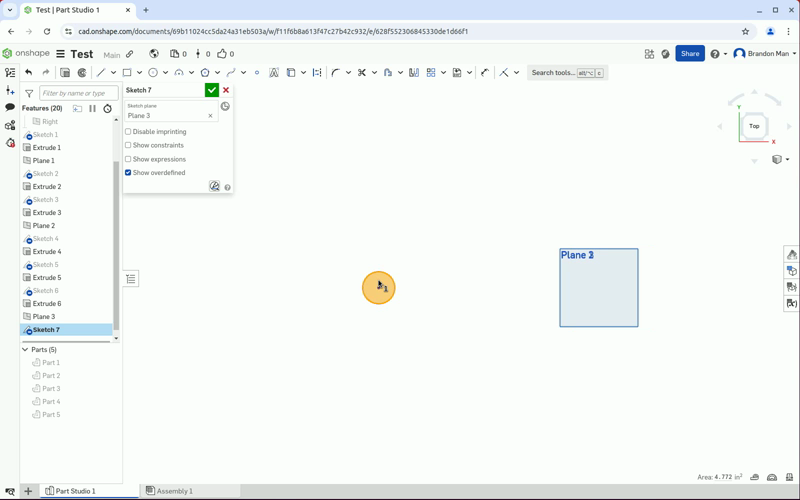
scroll(-6)
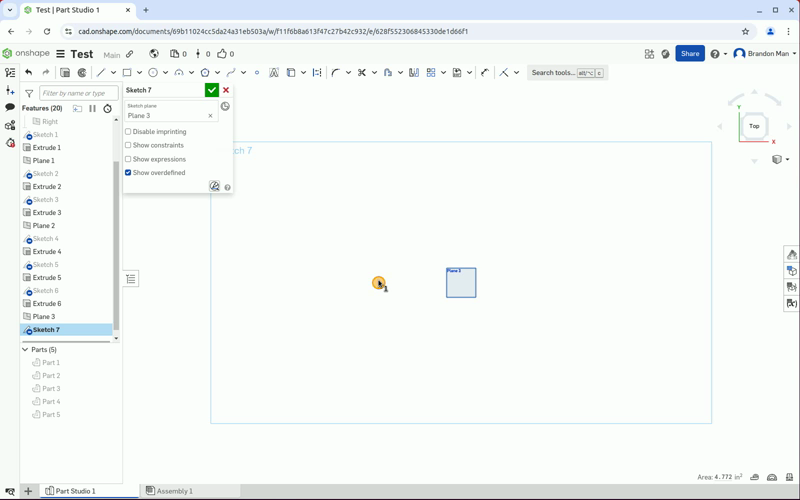
mouse_move(73, 352)
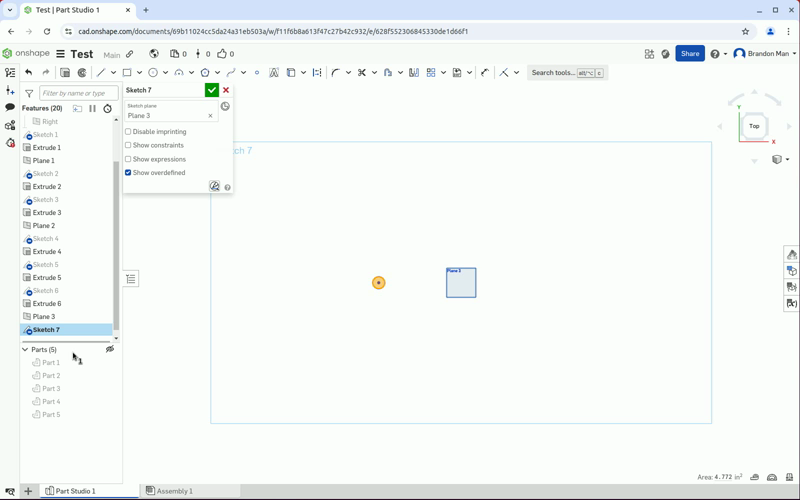
key(shift+y)
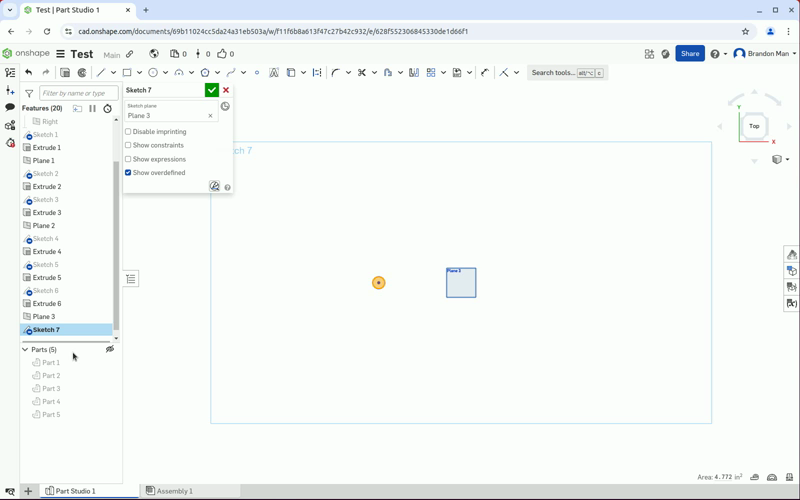
key(shift+e)
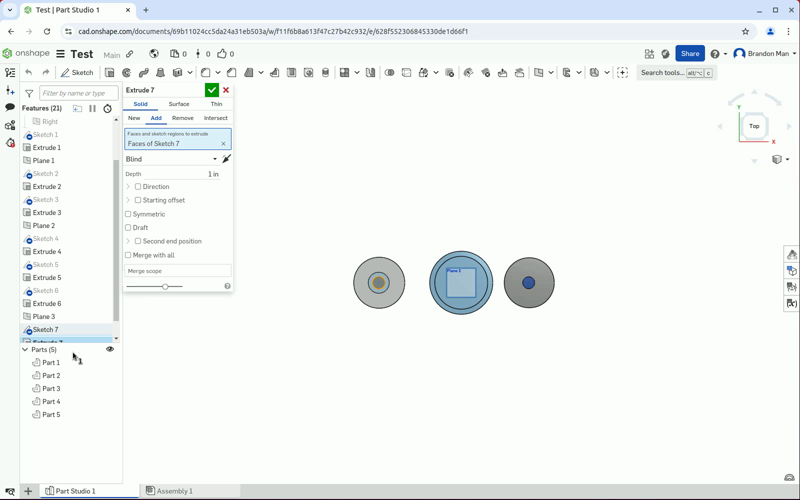
mouse_move(143, 106)
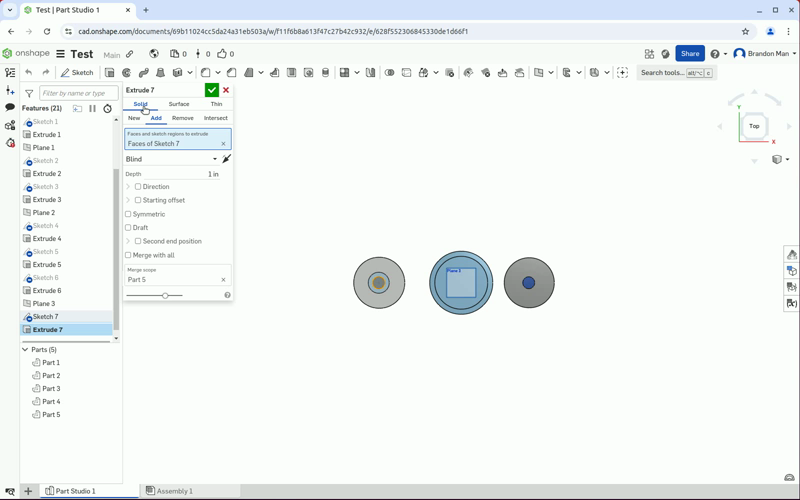
click(143, 106)
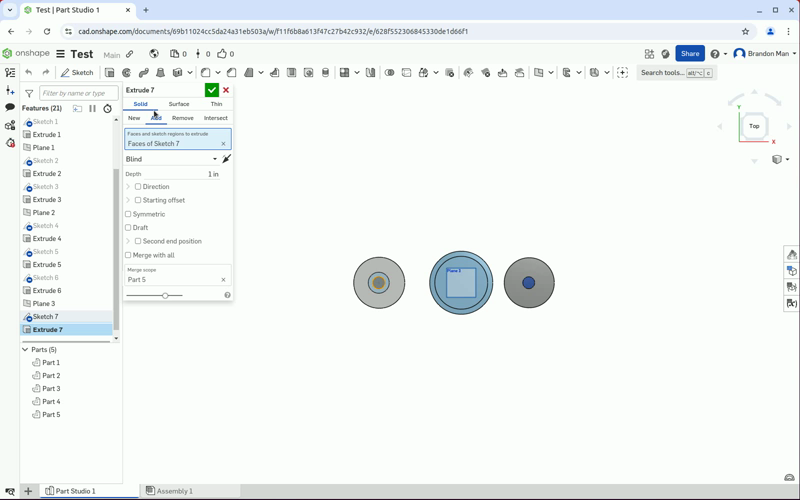
mouse_move(186, 120)
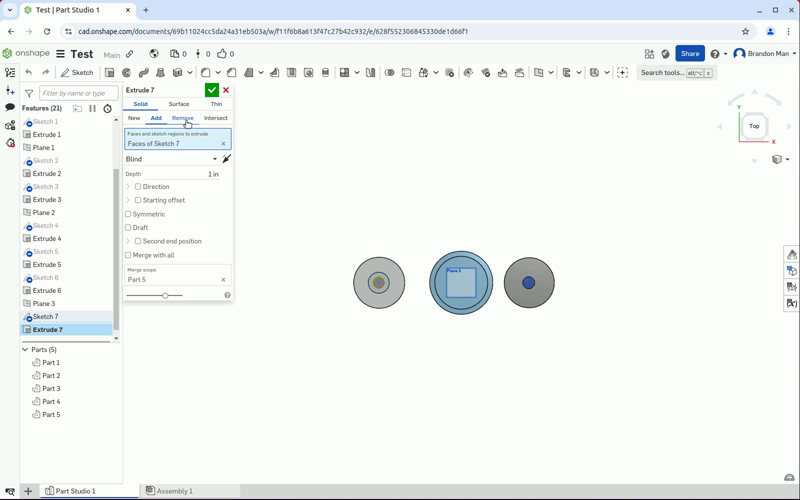
click(186, 120)
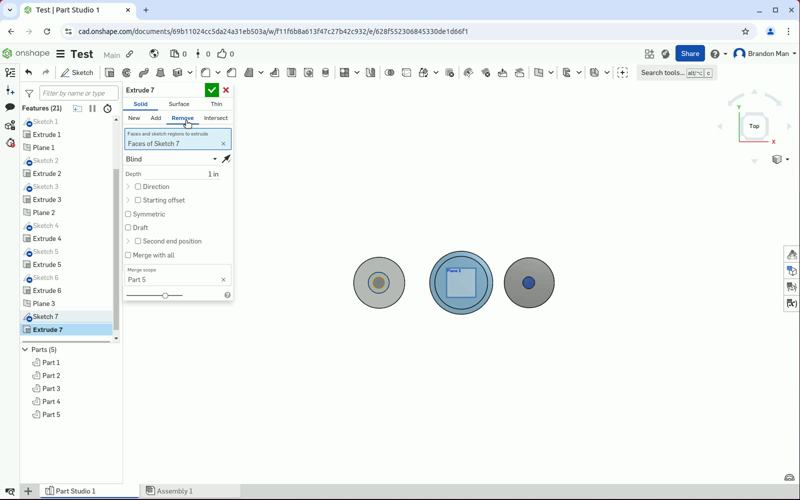
key(tab, 4)
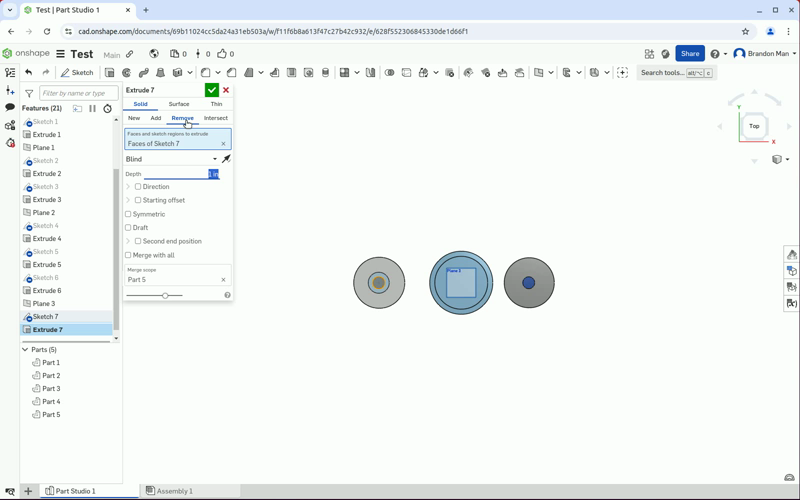
text(4.092)
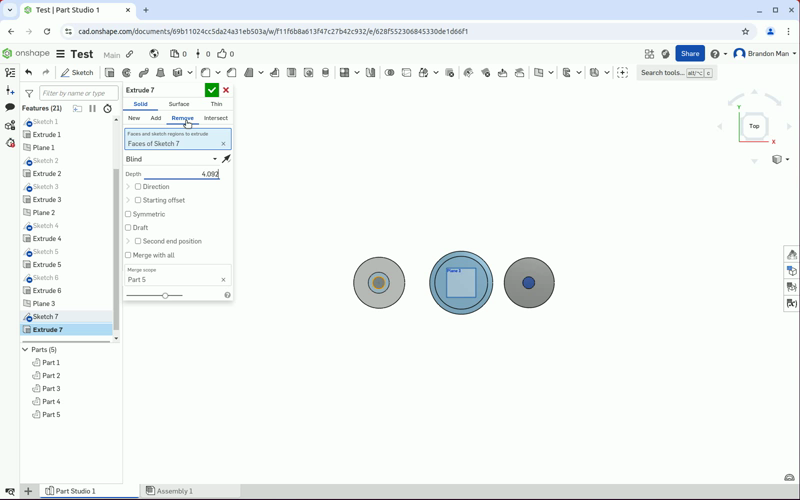
key(tab, 6)
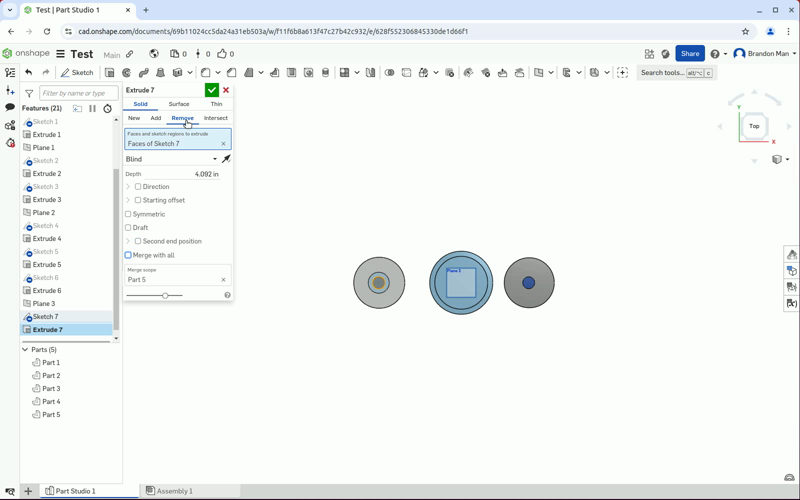
key(space)
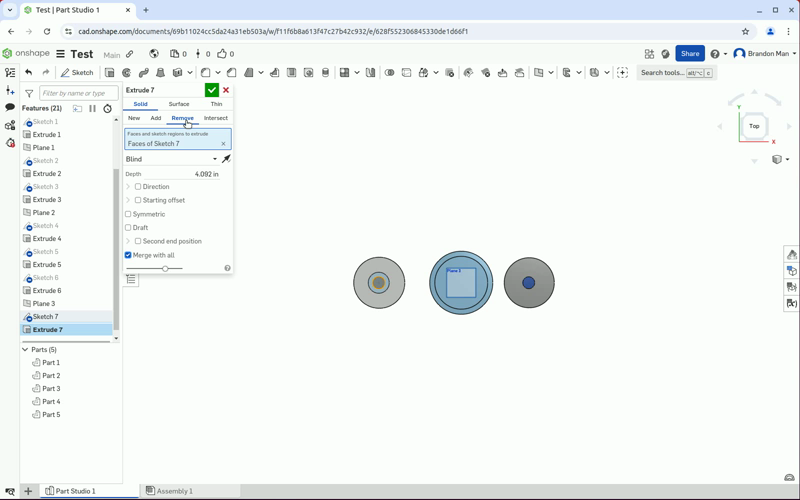
key(enter)
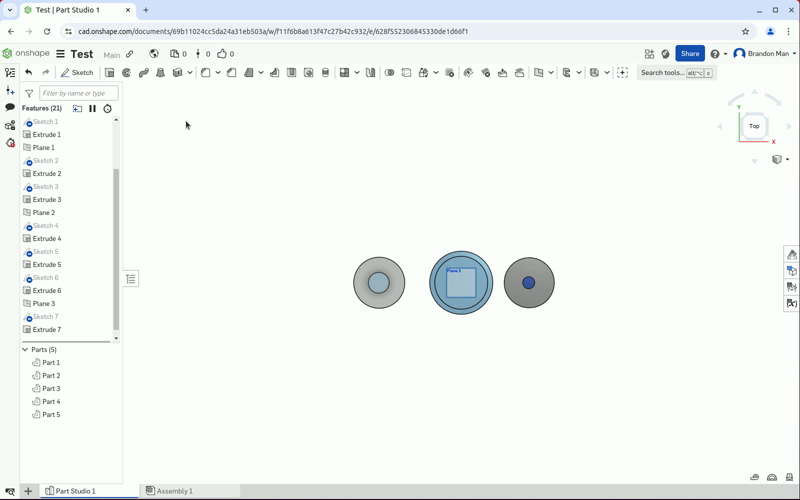
key(shift+h)
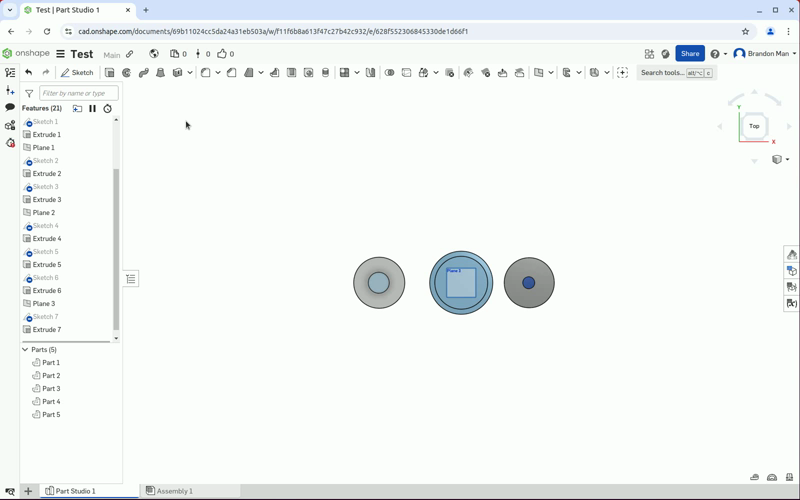
key(shift+h)
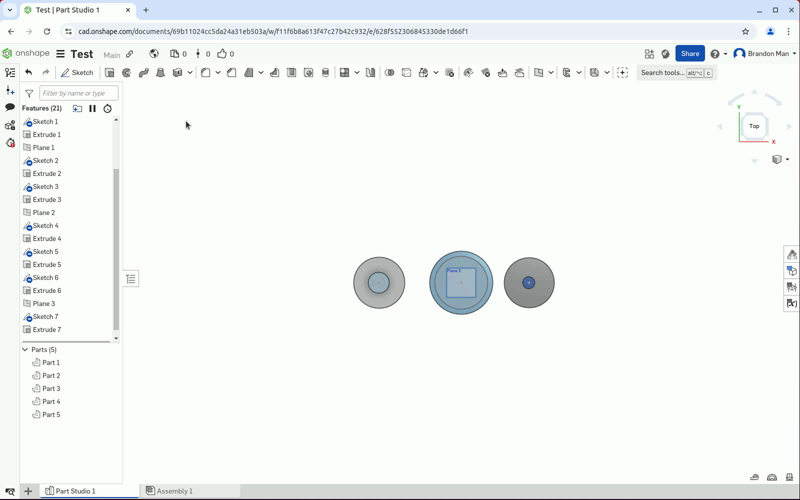
key(shift+7)
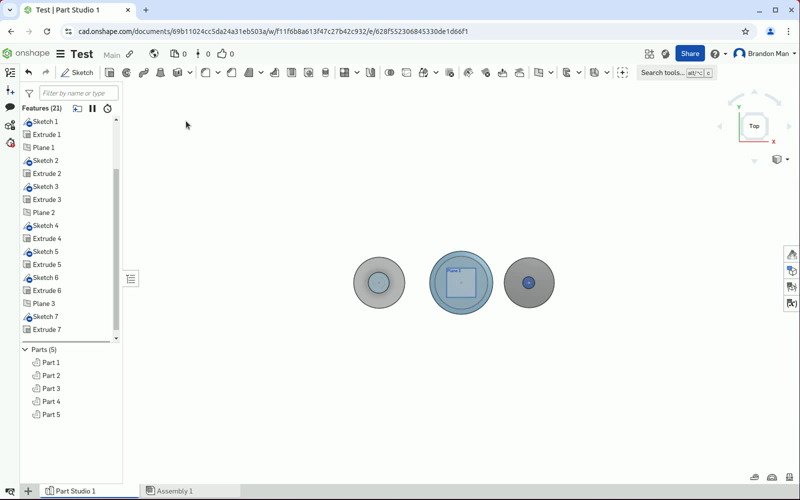
key(up, 3)
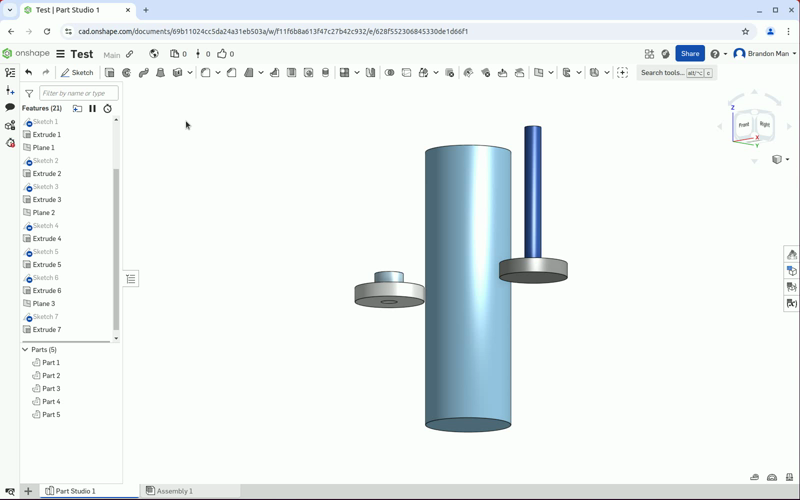
key(left, 3)
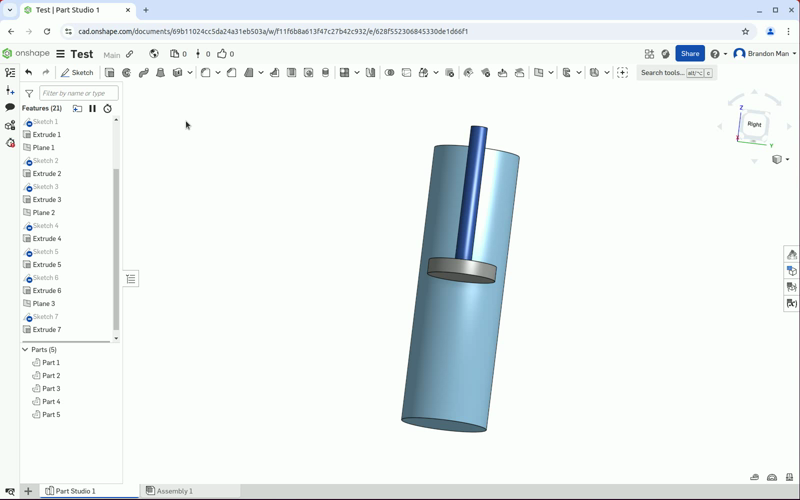
key(right, 3)
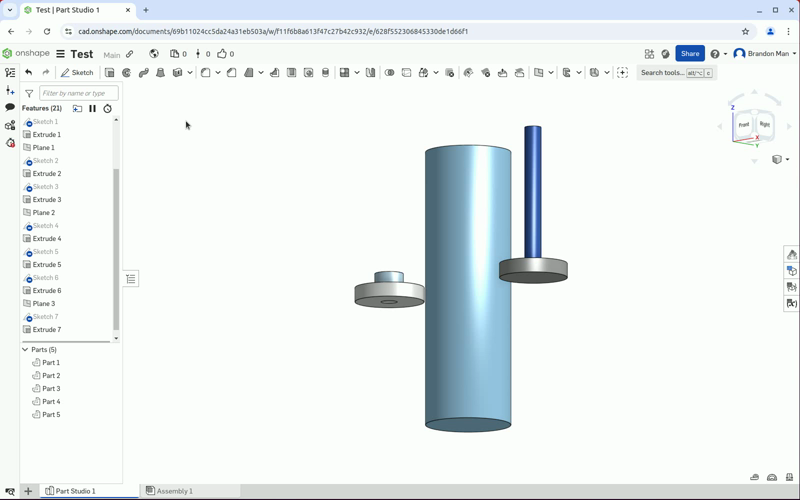
key(down, 3)
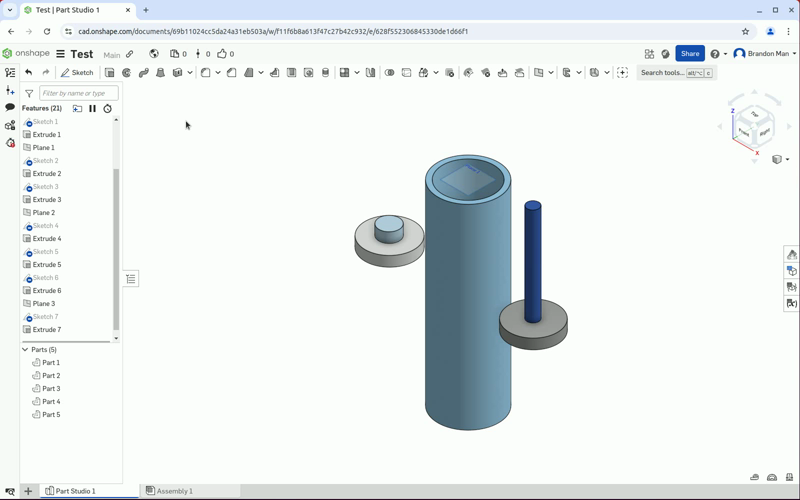
mouse_move(69, 124)
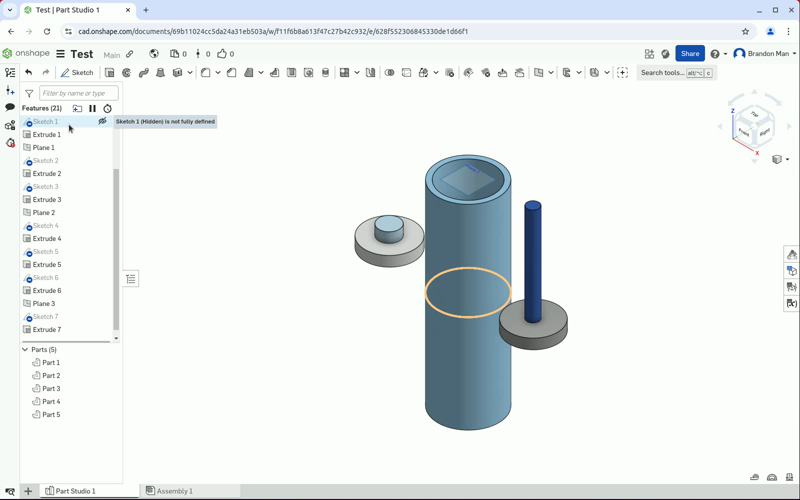
click(69, 124)